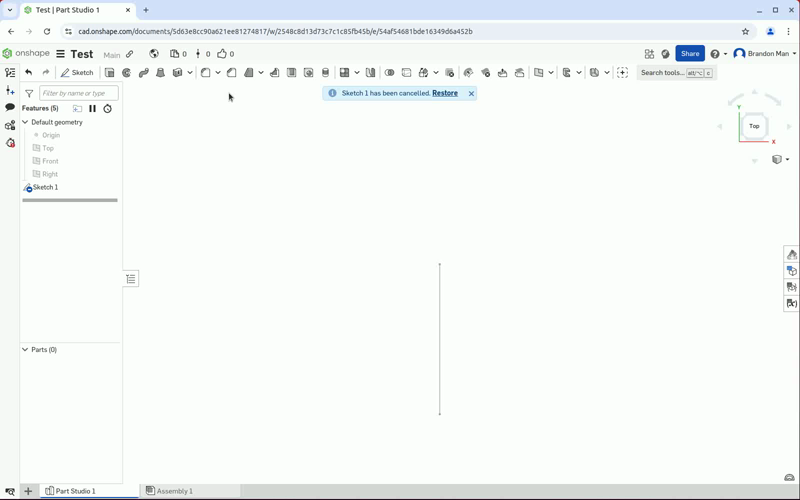
key(shift+h)
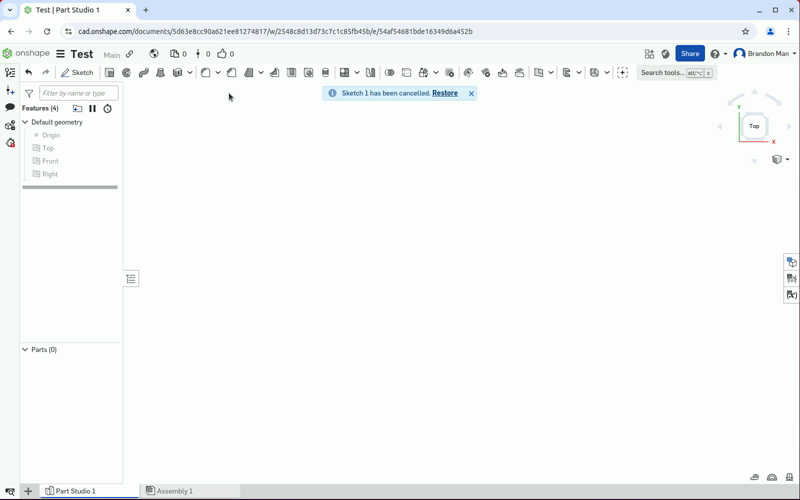
mouse_move(73, 352)
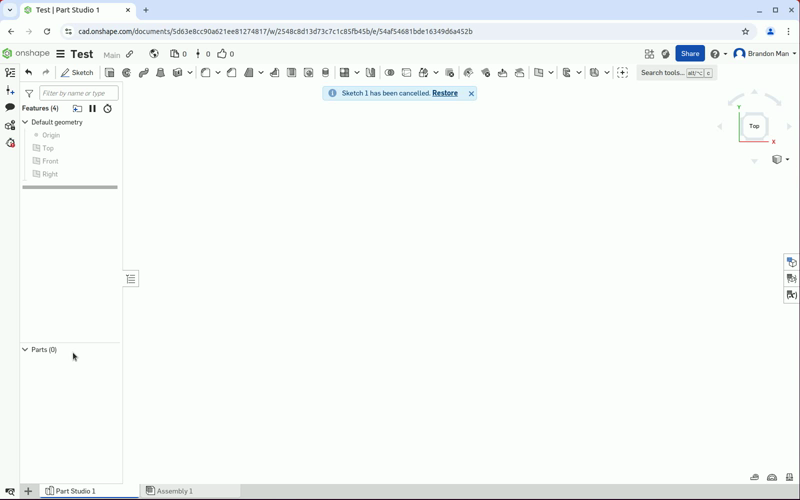
key(y)
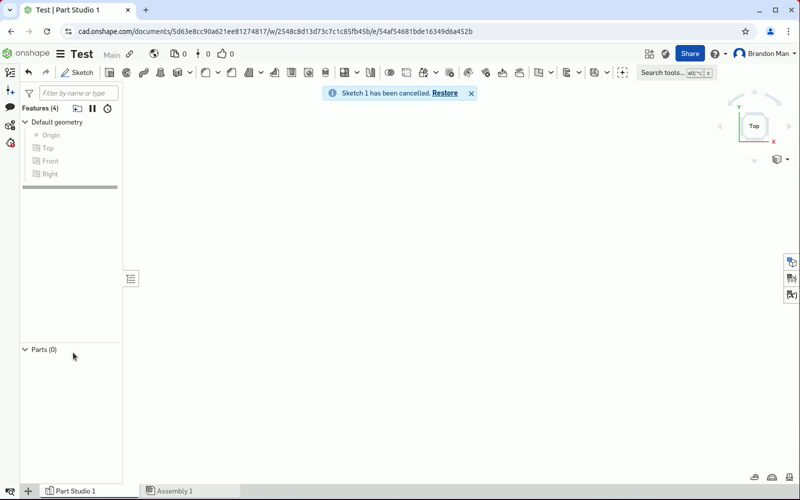
key(shift+p)
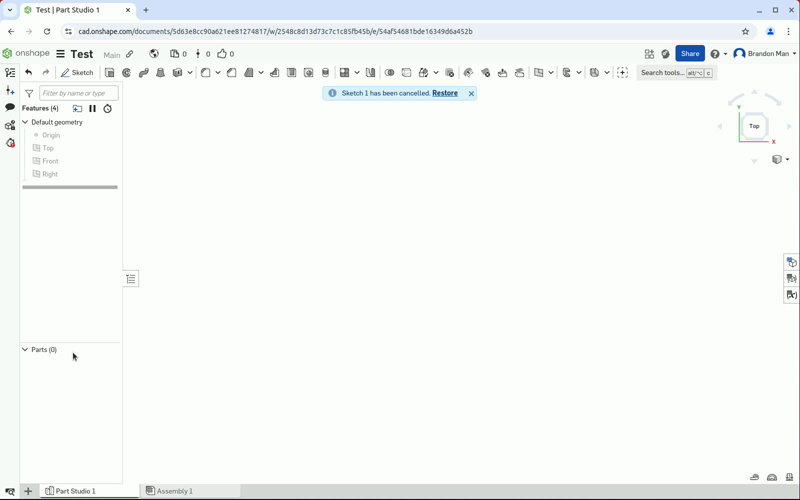
key(space)
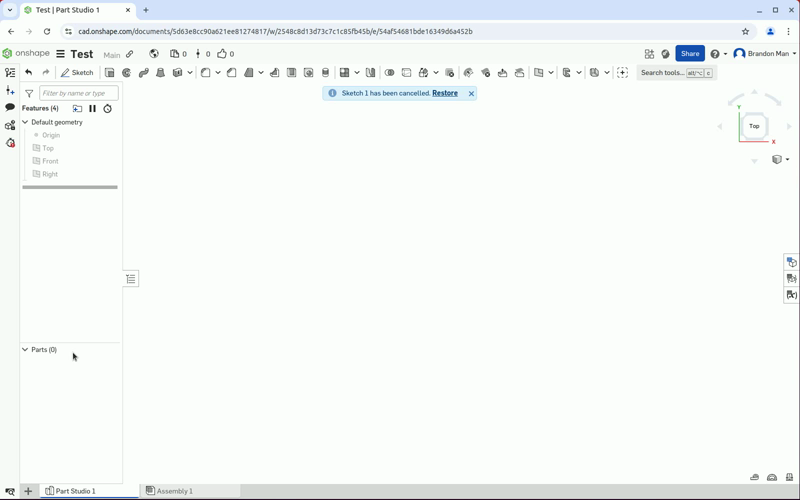
key_down(shift)
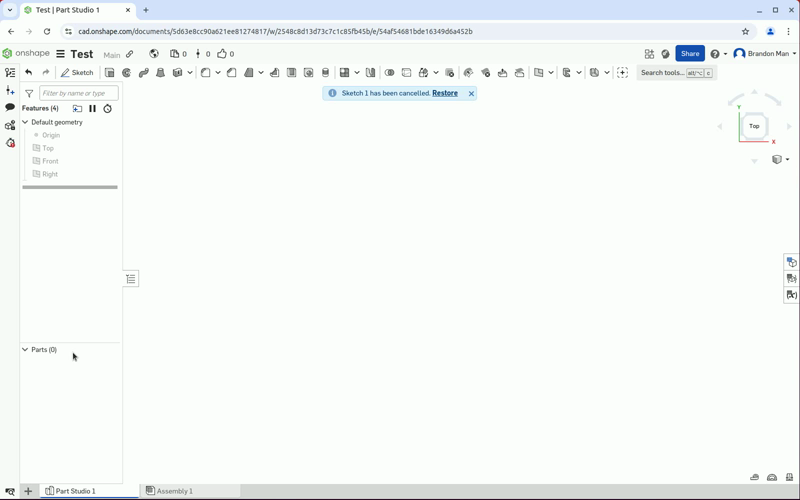
key(up)
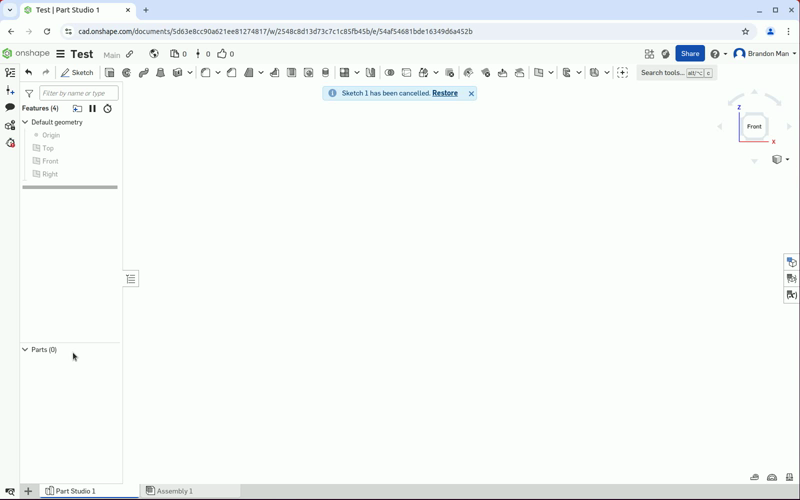
key_up(shift)
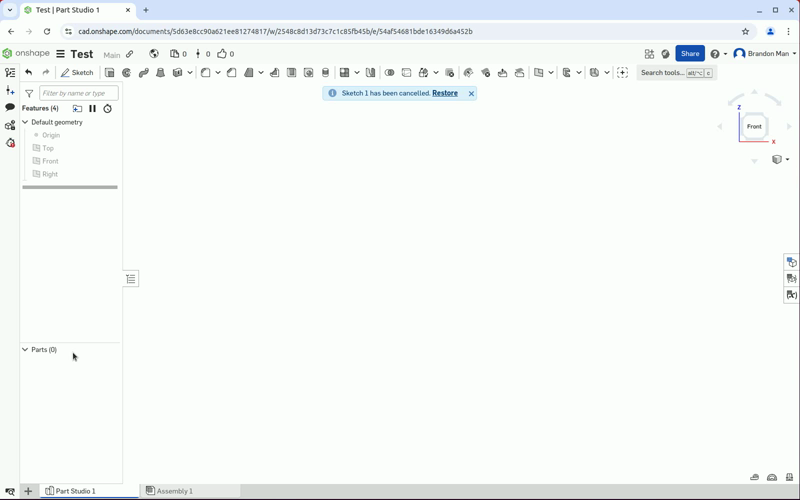
mouse_move(73, 352)
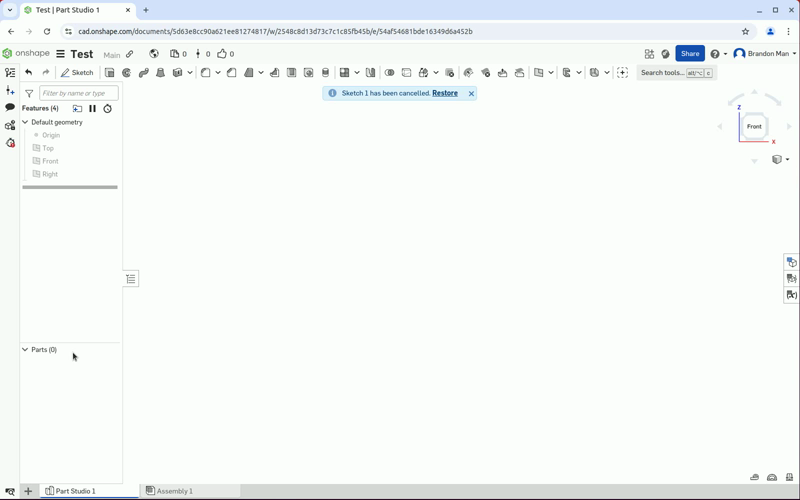
key(shift+y)
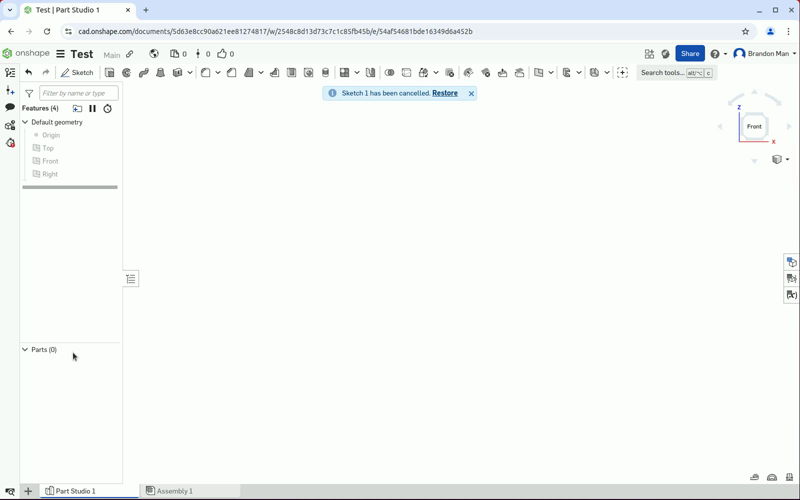
key(shift+s)
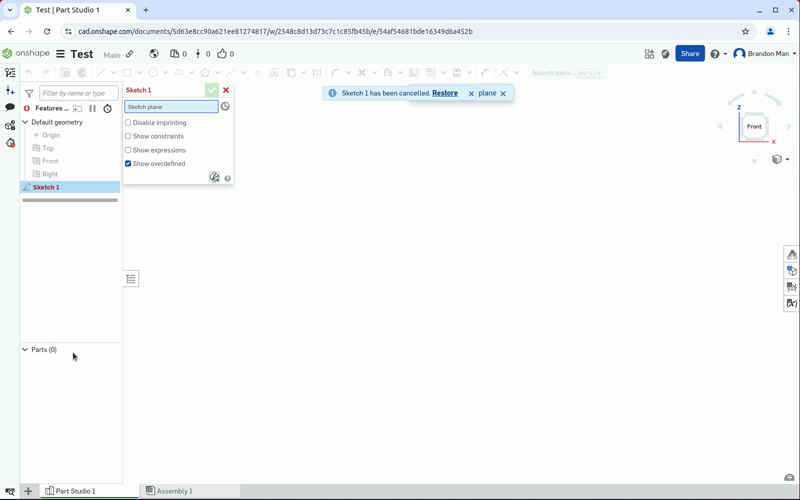
mouse_move(73, 163)
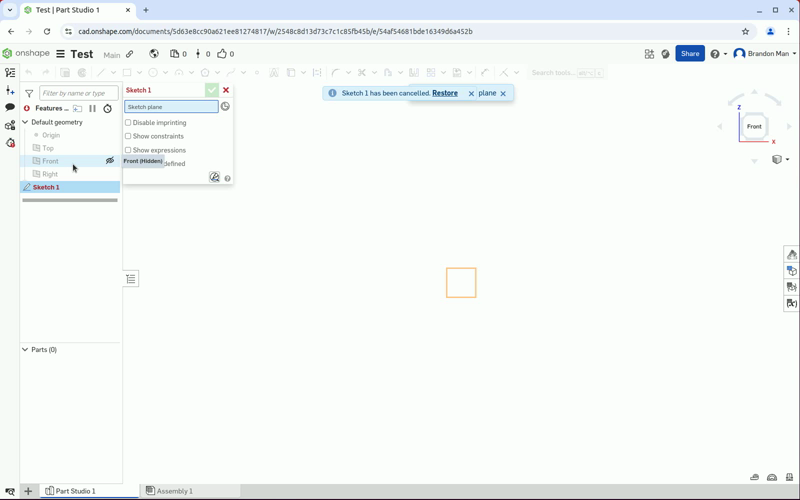
click(73, 163)
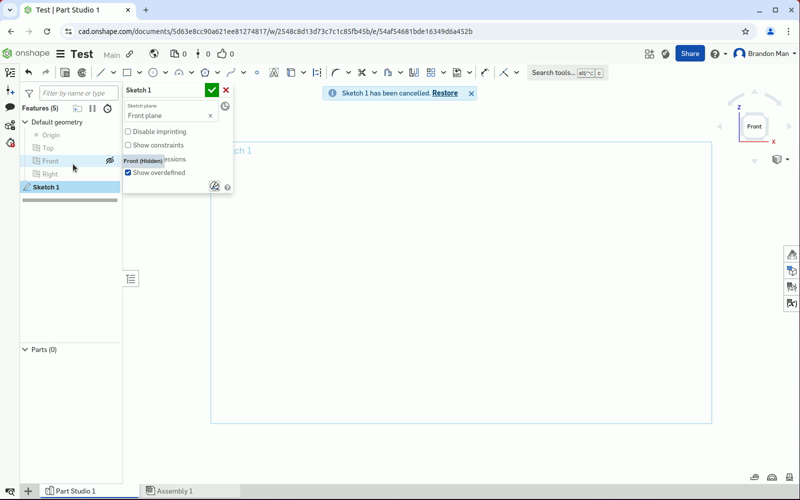
mouse_move(73, 352)
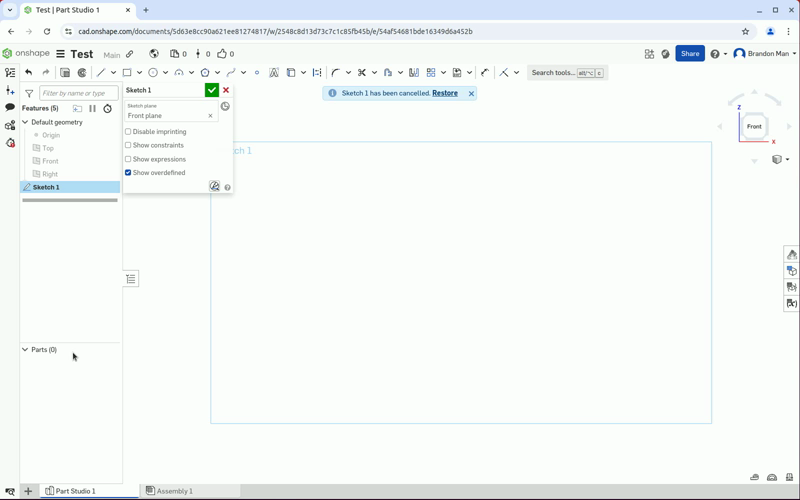
key(y)
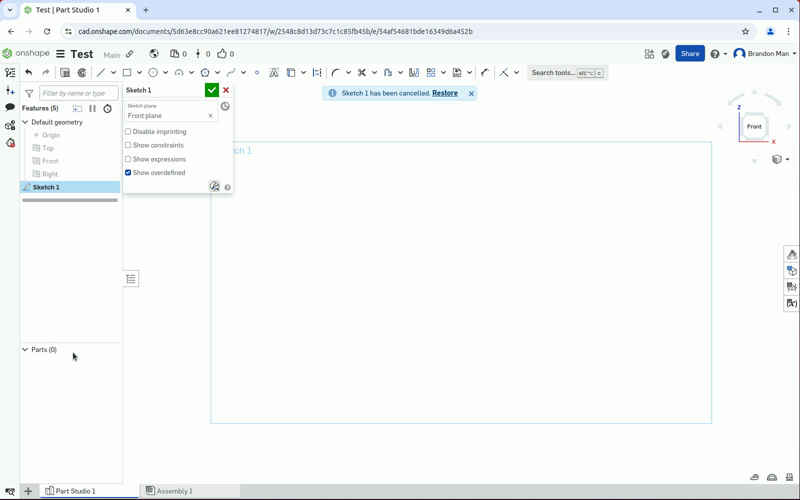
key(a)
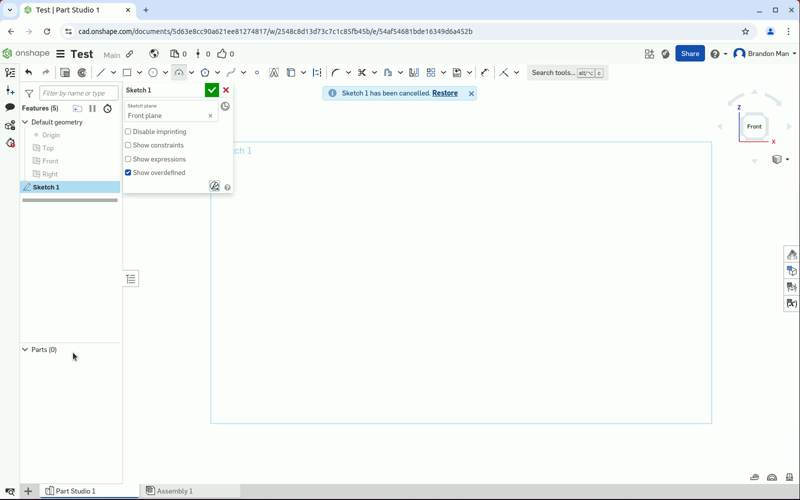
key_down(shift)
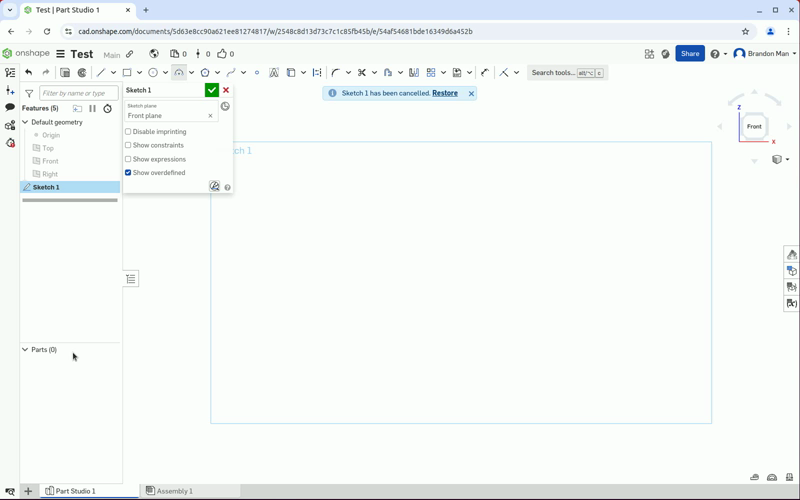
mouse_move(466, 250)
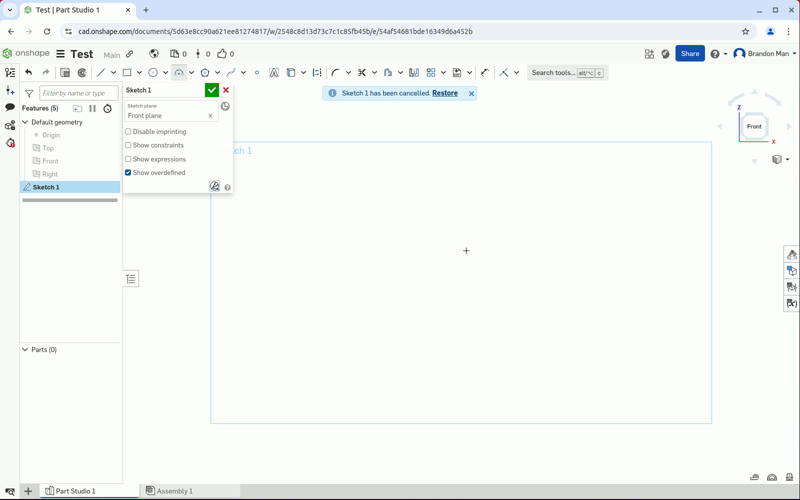
click(466, 250)
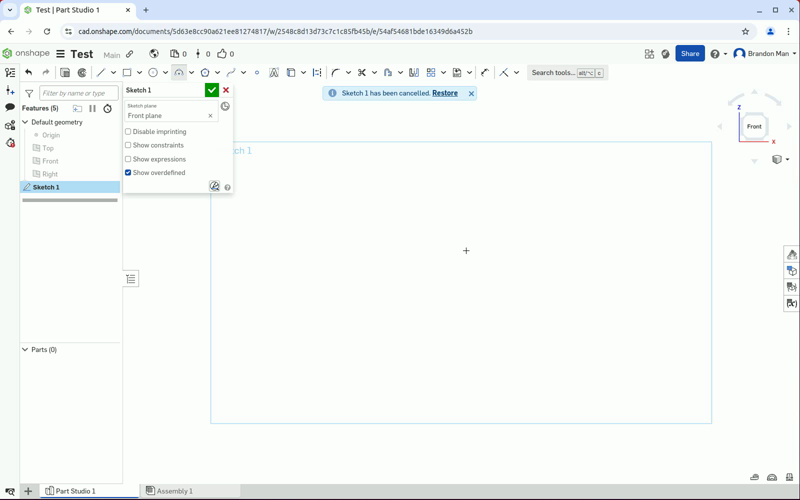
key_up(shift)
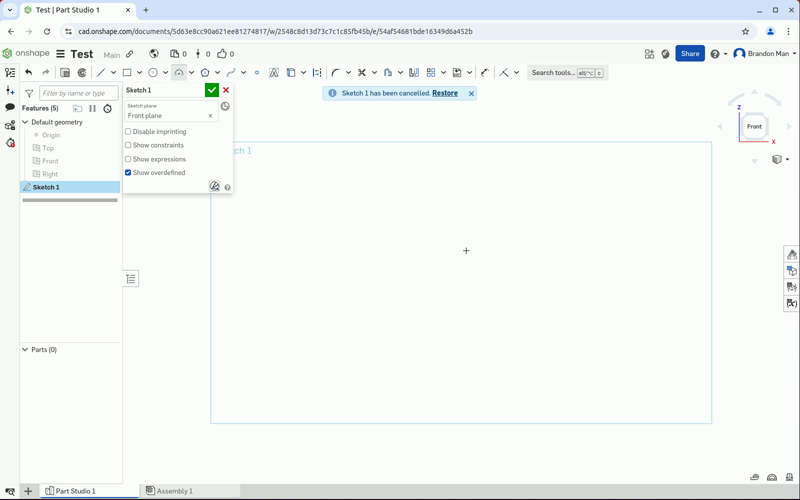
key_down(shift)
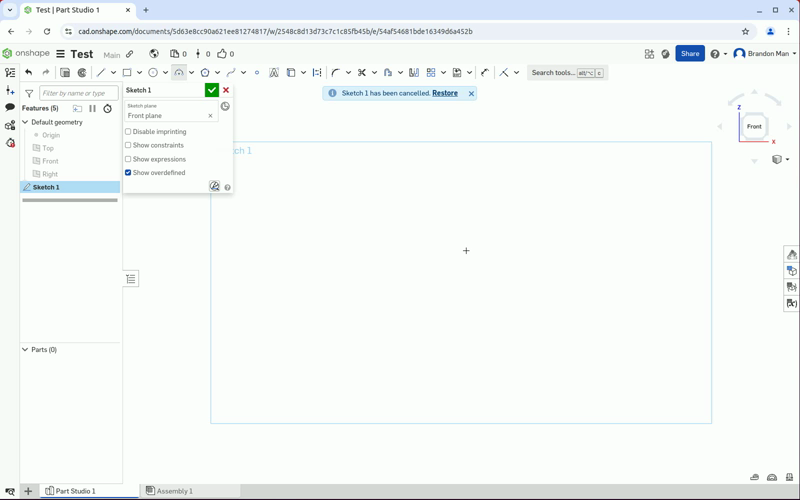
mouse_move(474, 271)
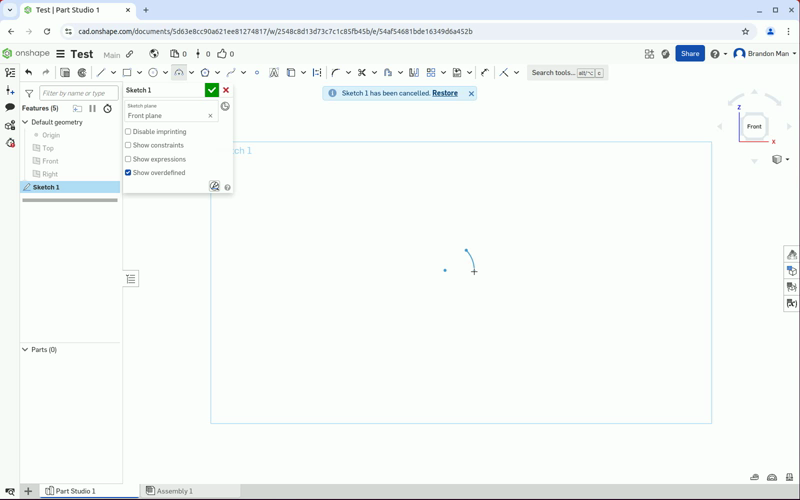
click(474, 271)
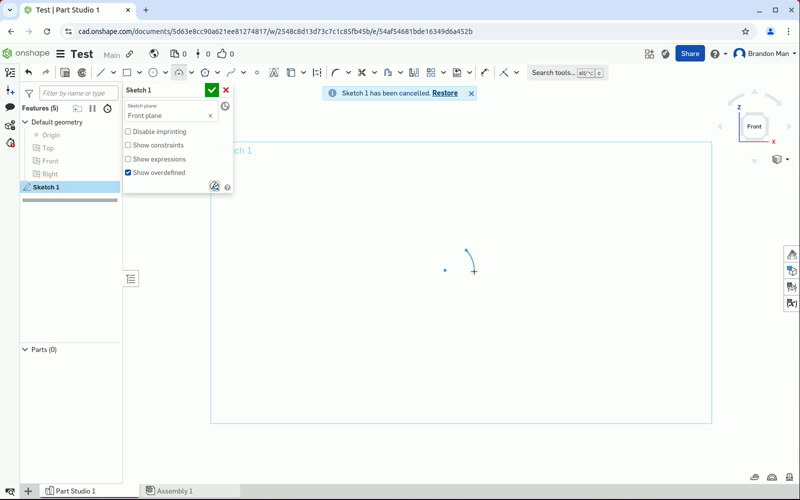
mouse_move(486, 255)
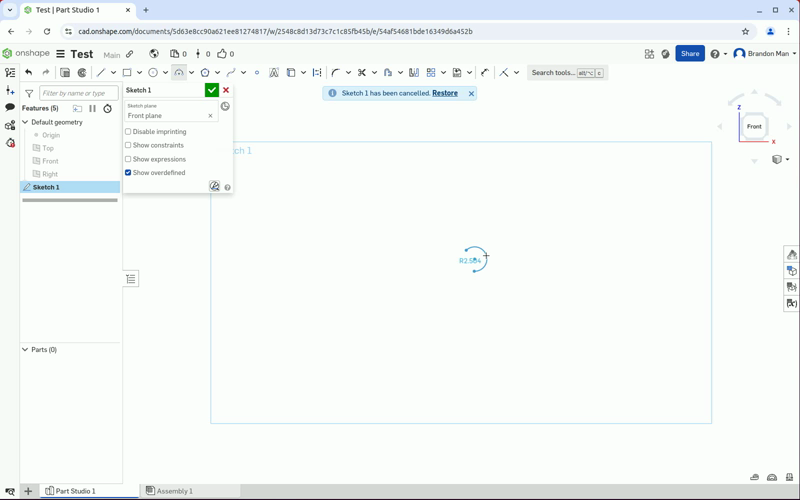
click(486, 255)
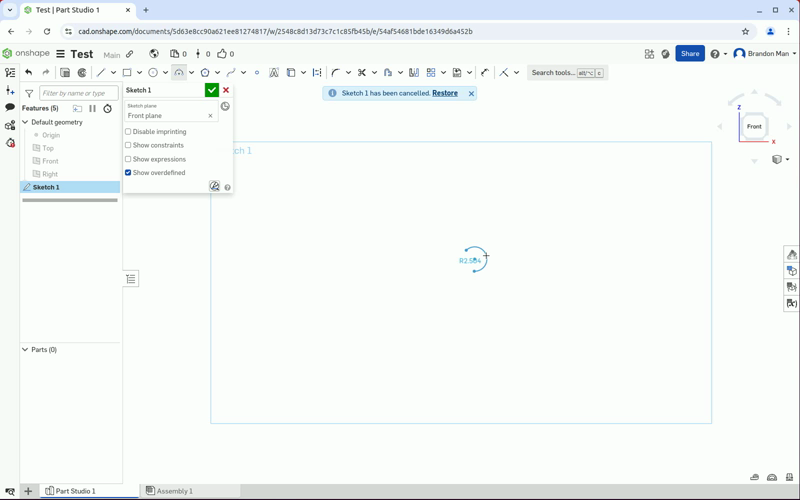
key_up(shift)
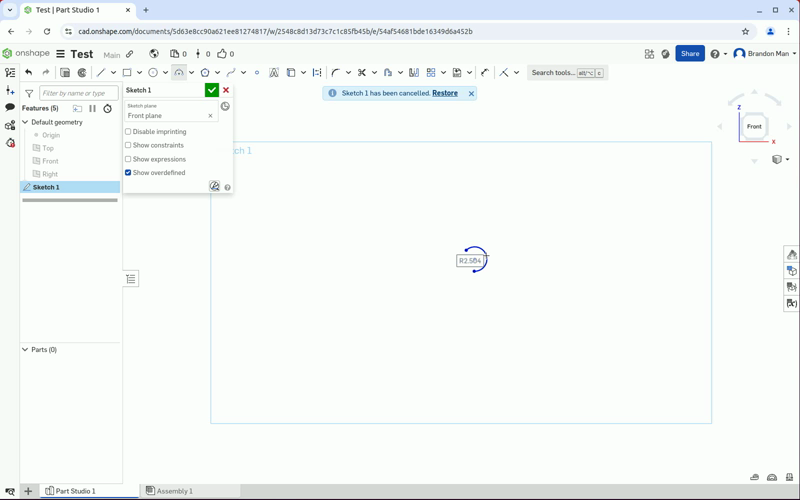
key(esc)
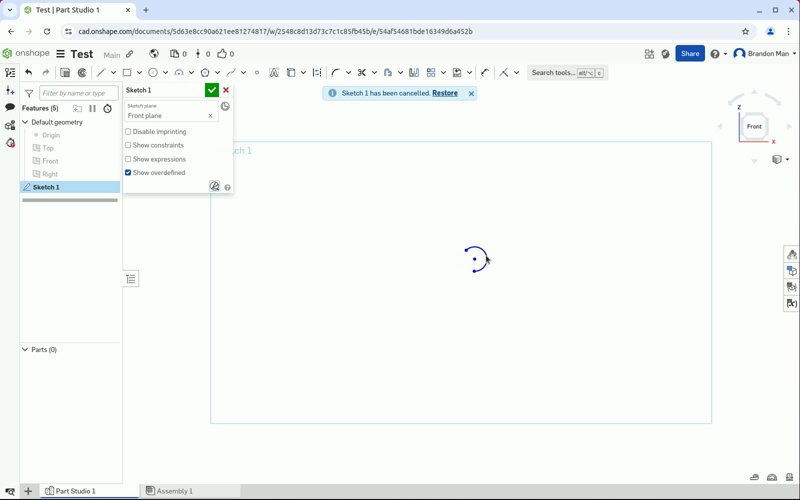
key(l)
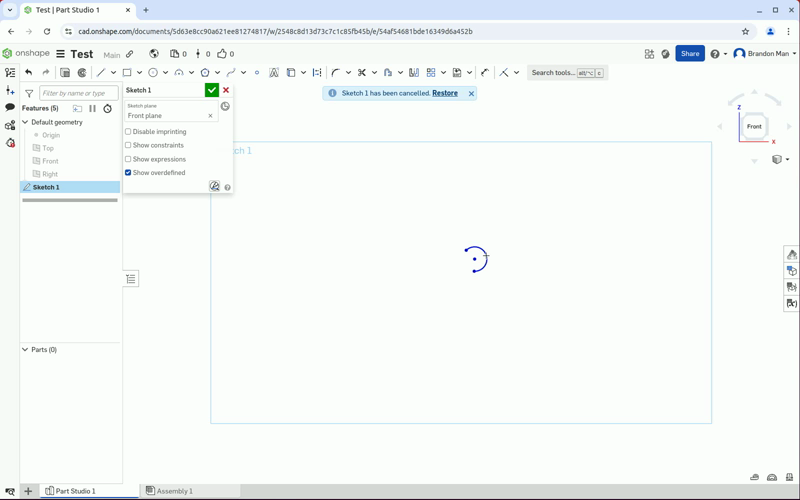
mouse_move(474, 271)
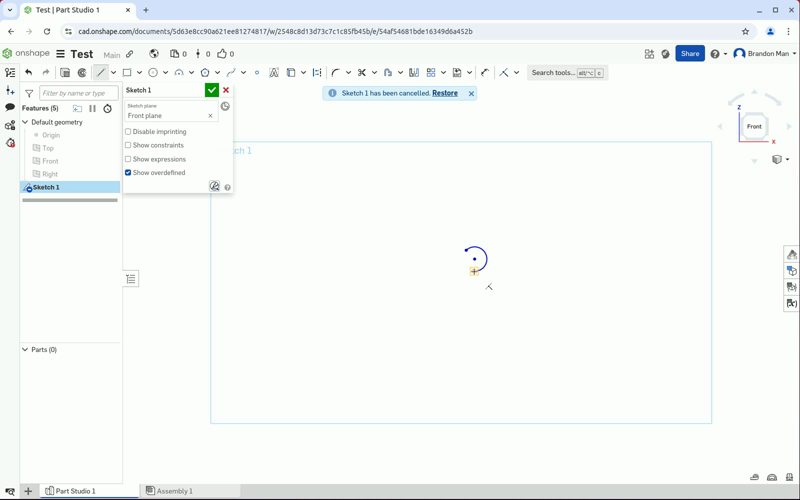
click(474, 271)
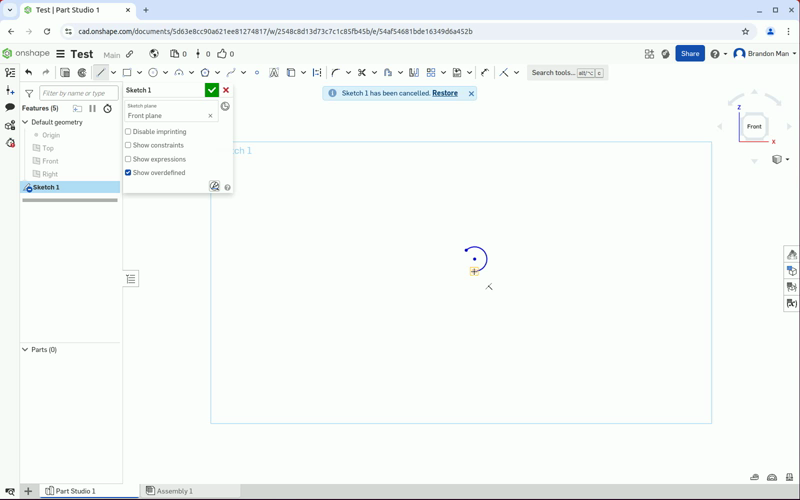
key_down(shift)
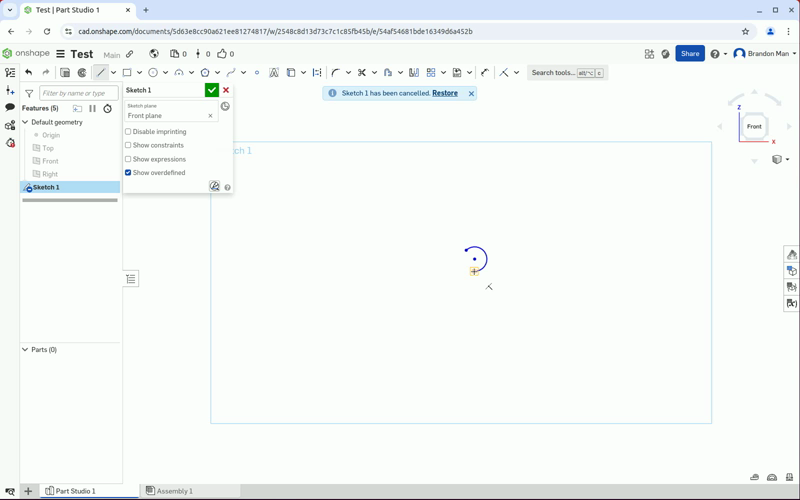
mouse_move(561, 271)
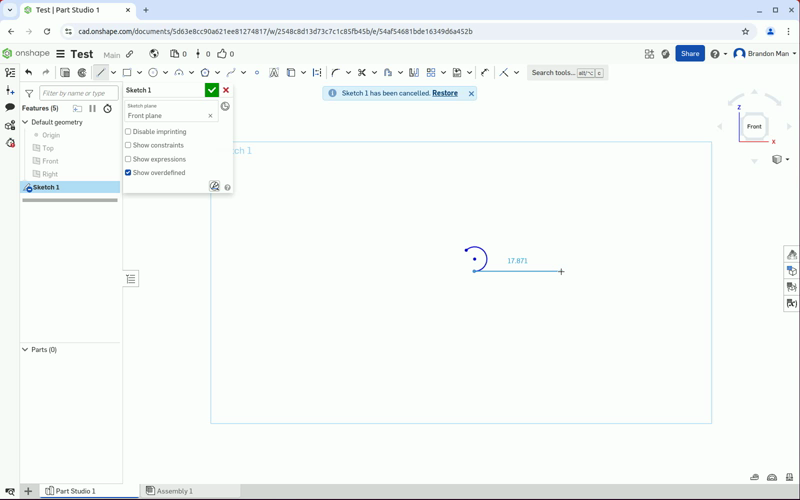
click(561, 271)
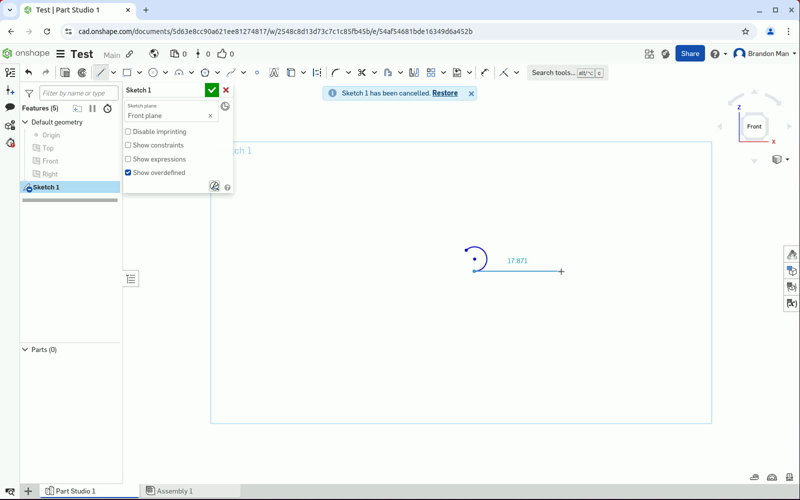
key_up(shift)
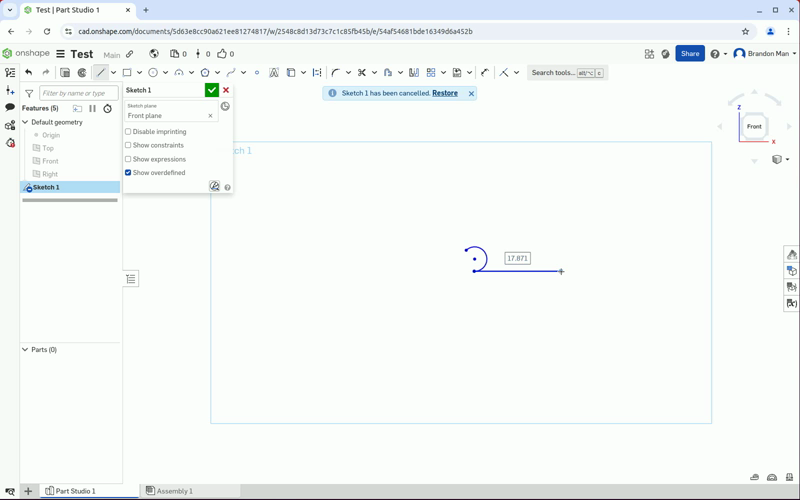
key(esc)
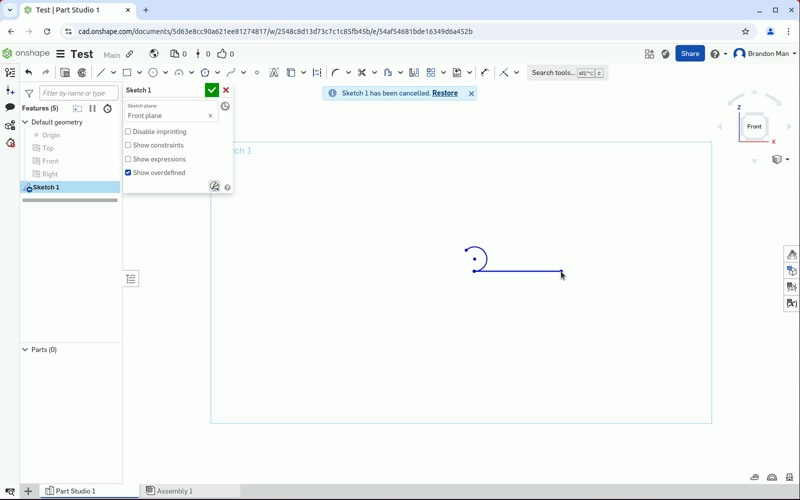
key(a)
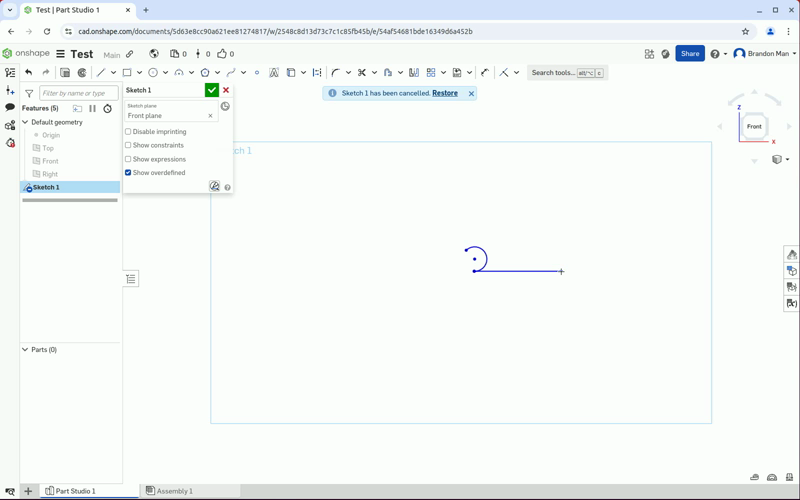
mouse_move(561, 271)
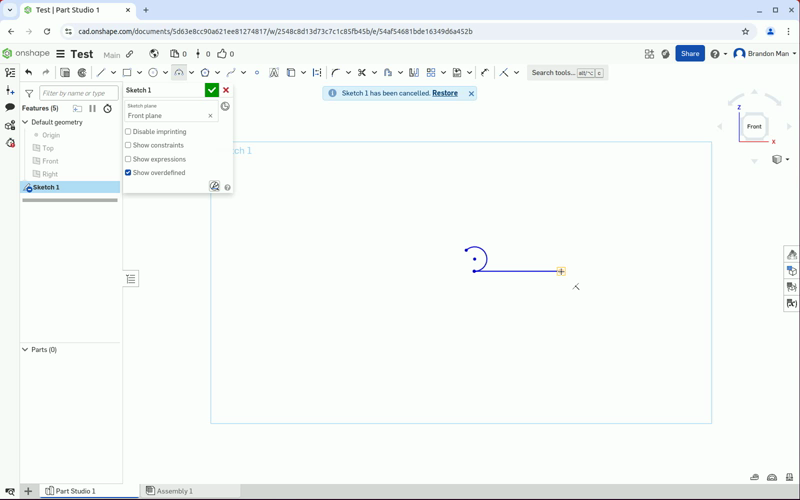
click(561, 271)
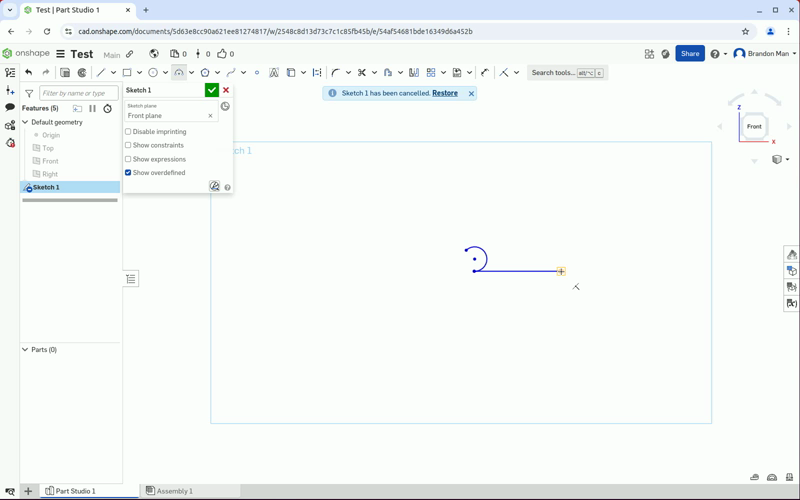
key_down(shift)
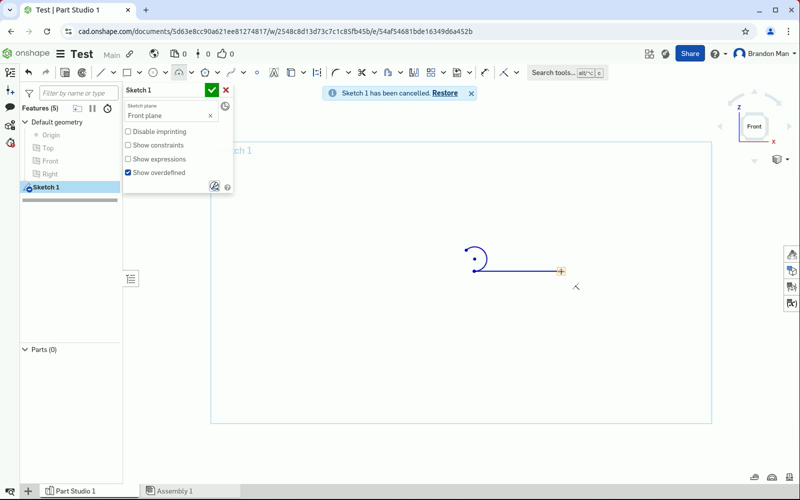
mouse_move(572, 254)
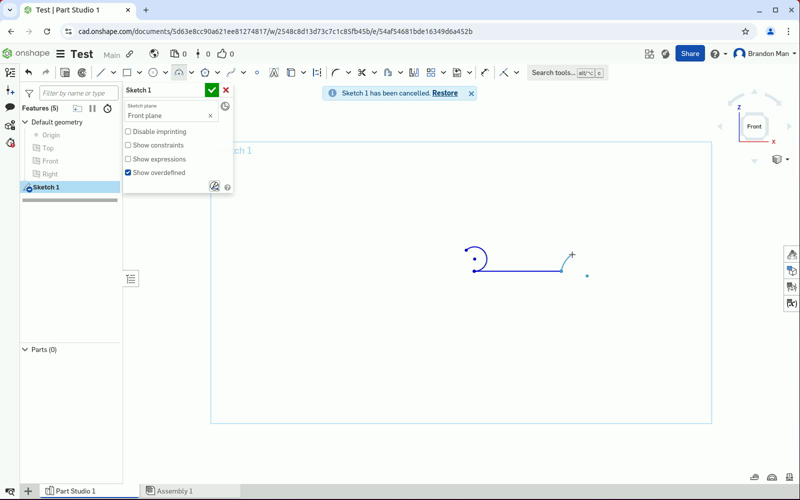
click(572, 254)
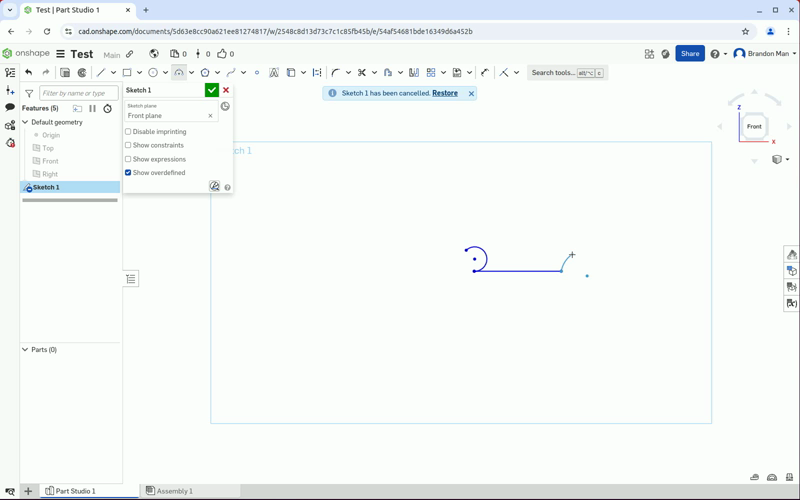
mouse_move(551, 252)
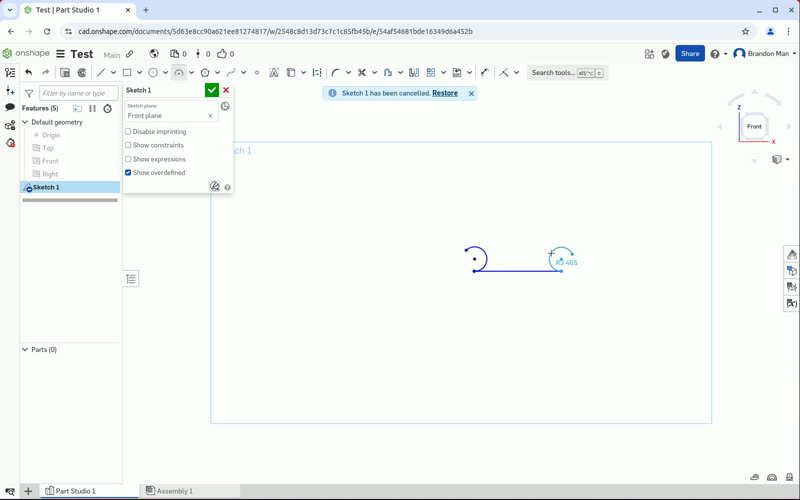
click(551, 252)
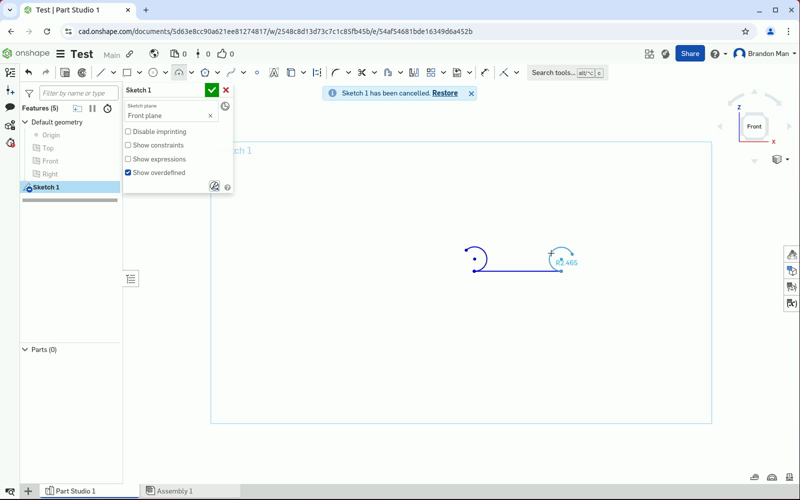
key_up(shift)
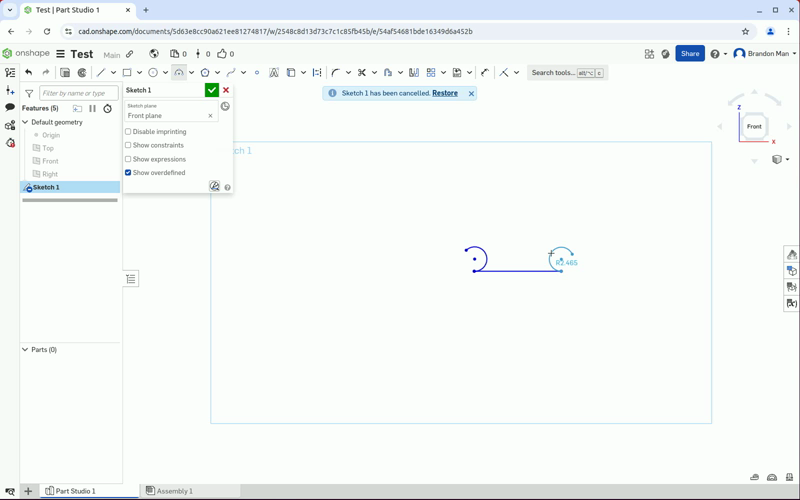
key(esc)
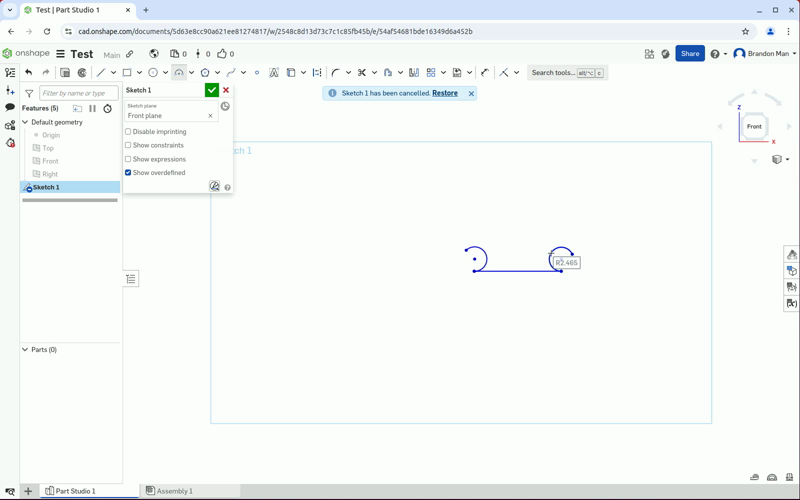
key(l)
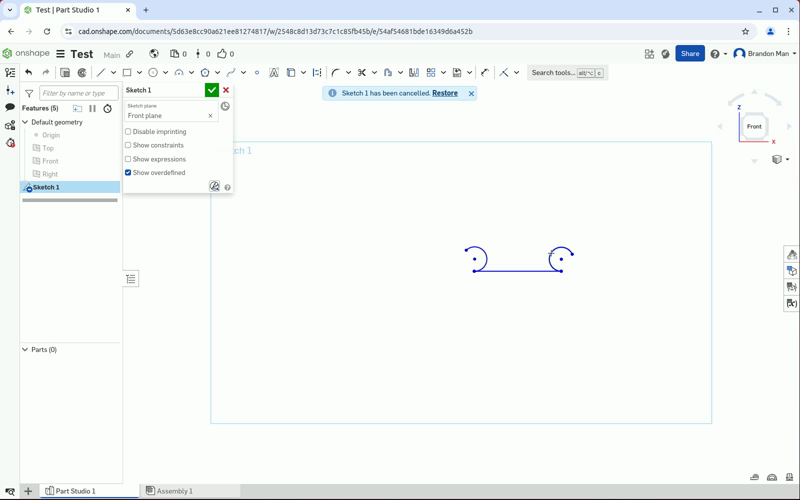
mouse_move(572, 254)
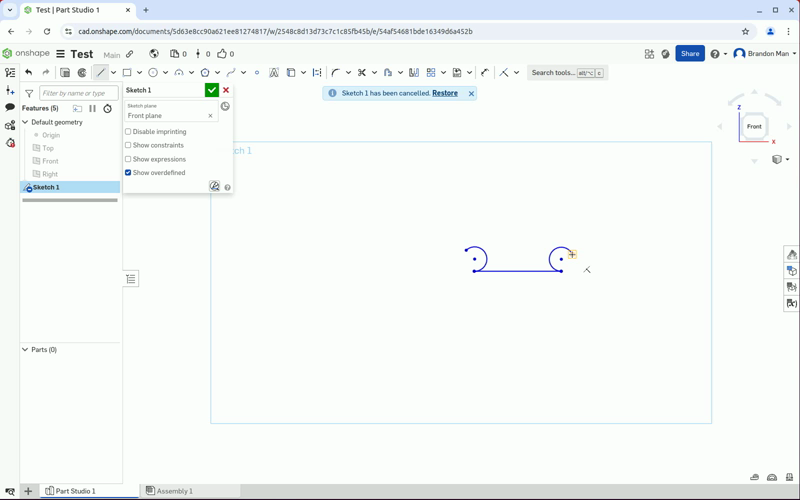
click(572, 254)
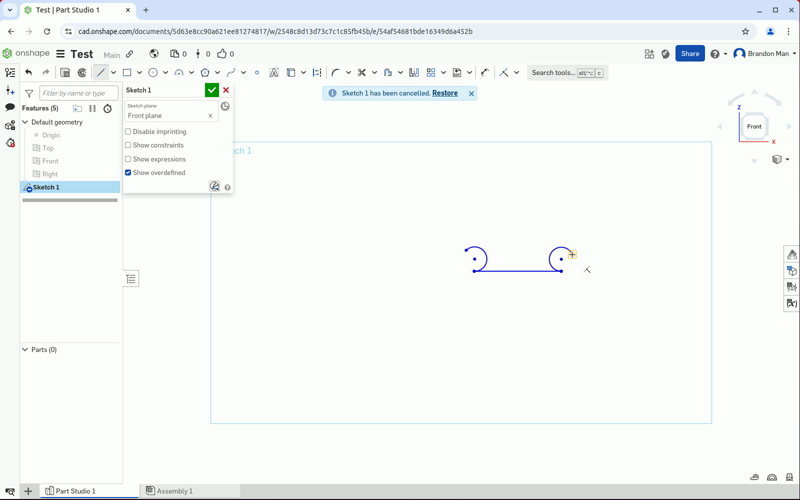
key_down(shift)
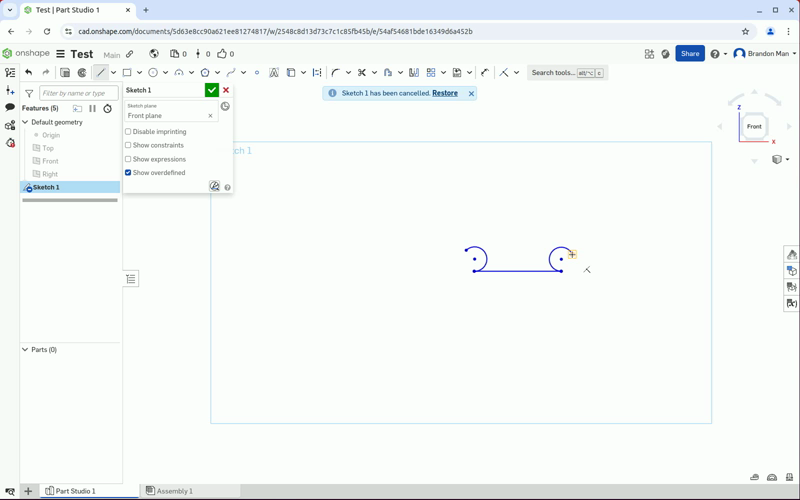
mouse_move(589, 254)
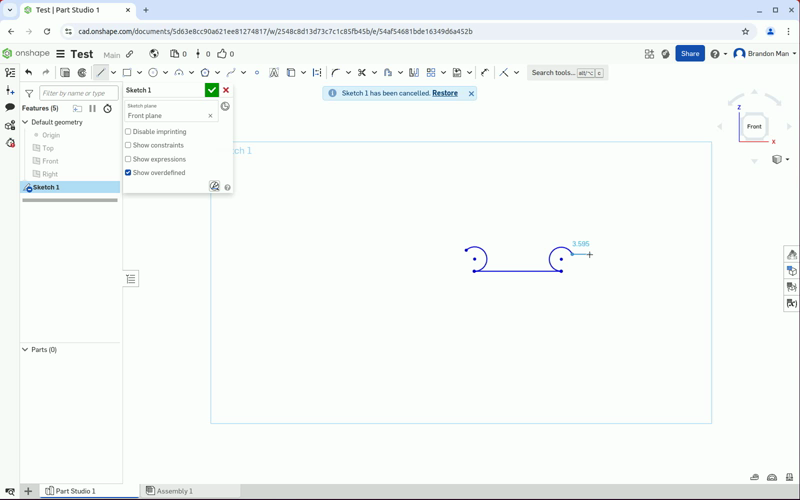
mouse_move(546, 200)
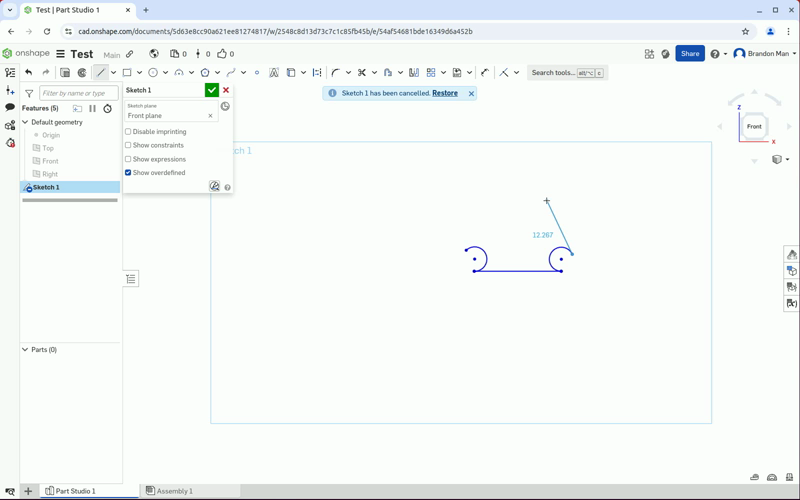
click(546, 200)
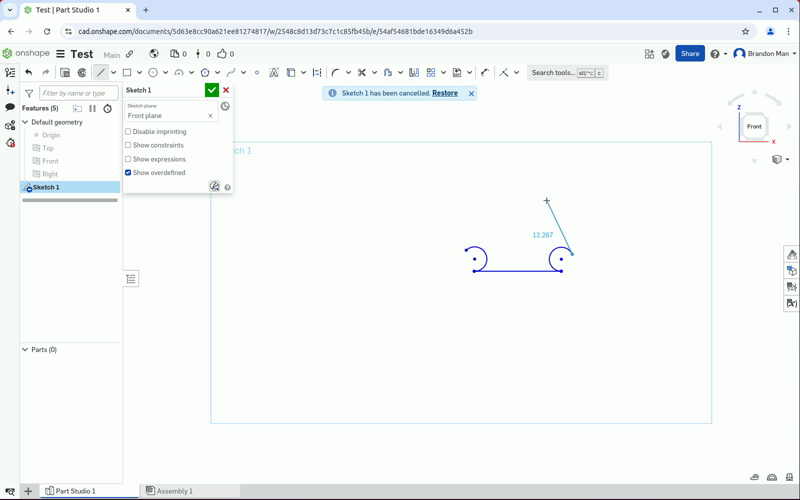
key_up(shift)
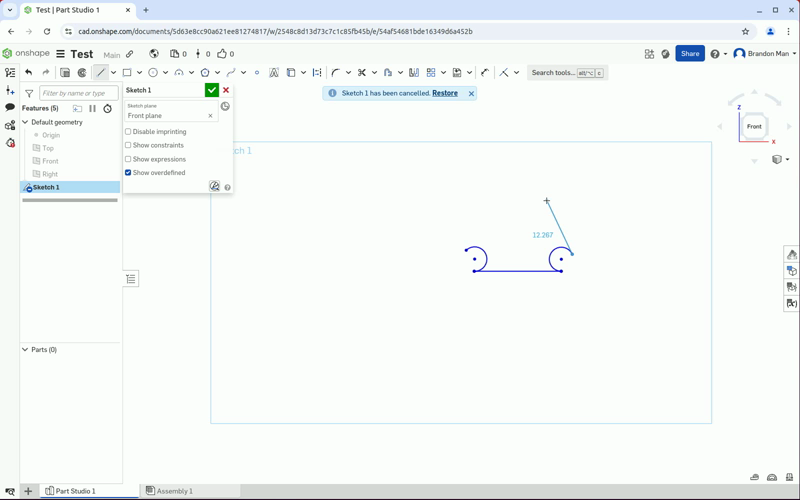
key(esc)
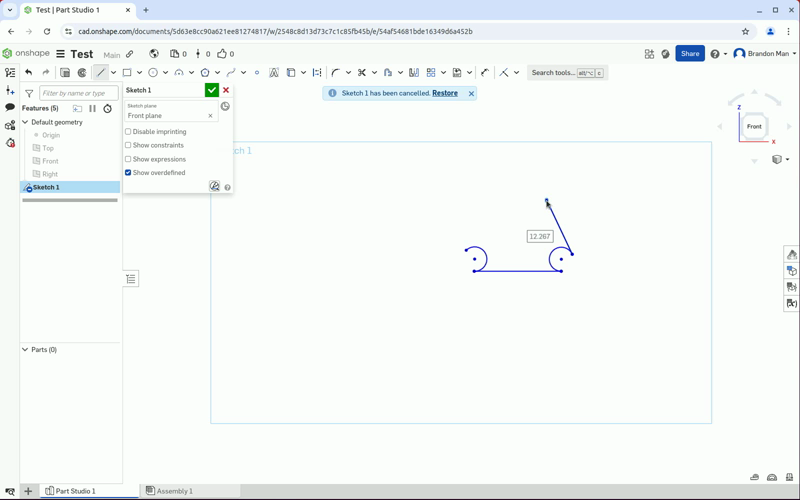
key(a)
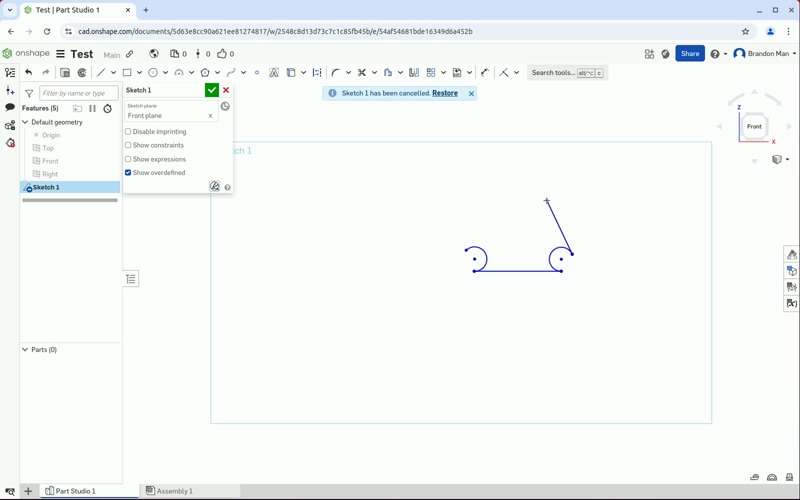
mouse_move(546, 200)
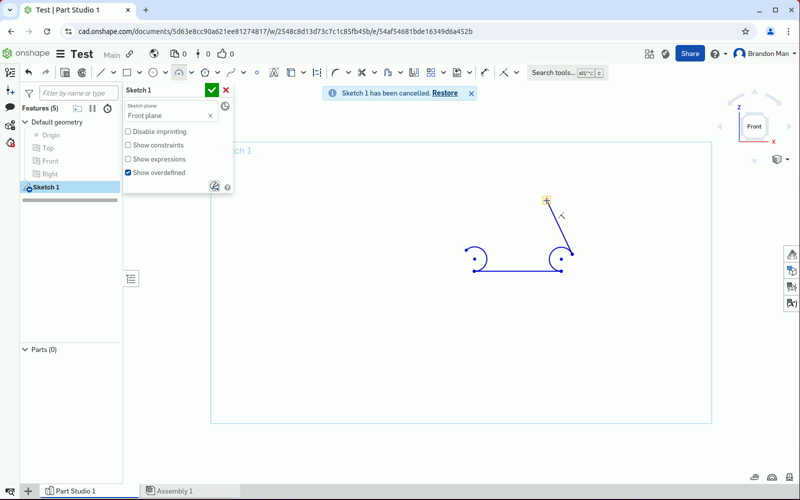
click(546, 200)
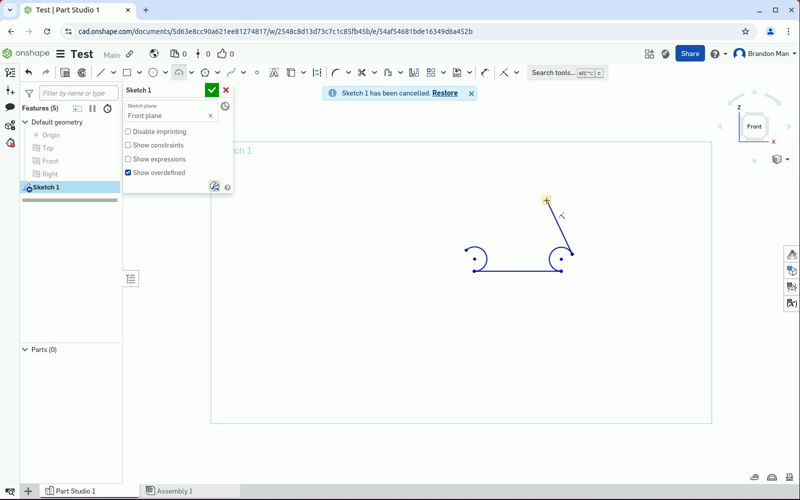
key_down(shift)
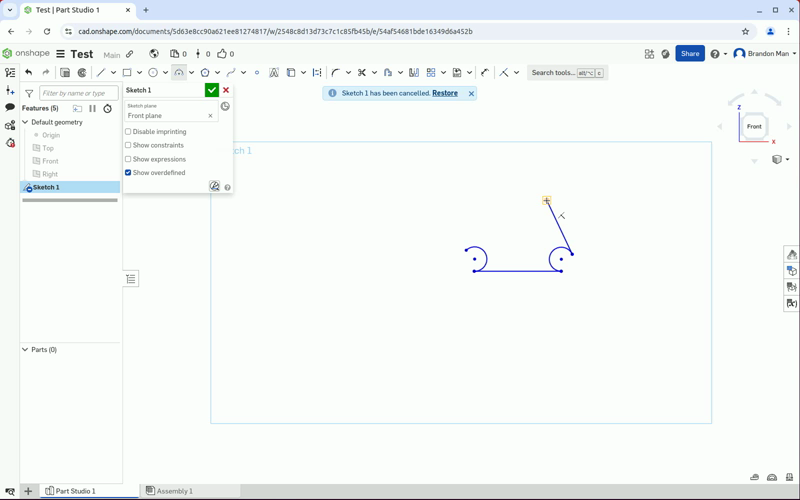
mouse_move(527, 195)
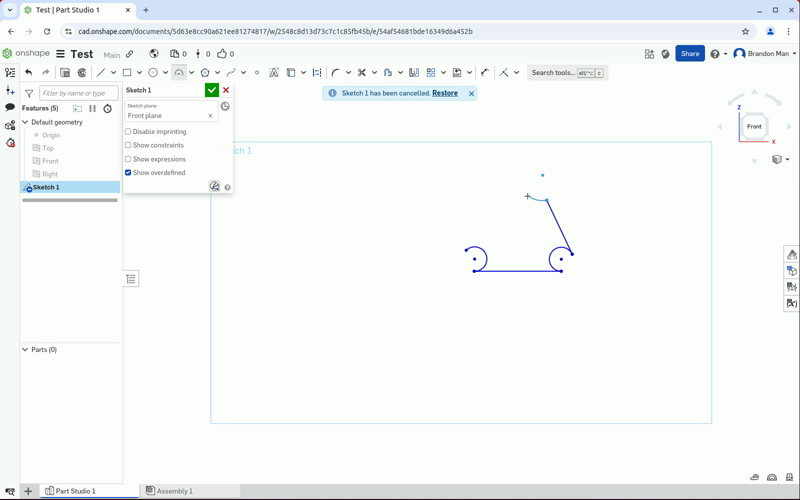
click(527, 195)
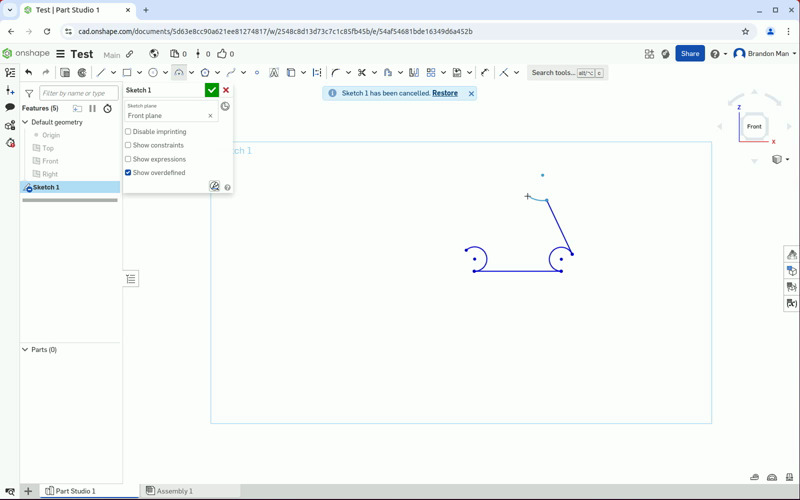
mouse_move(532, 216)
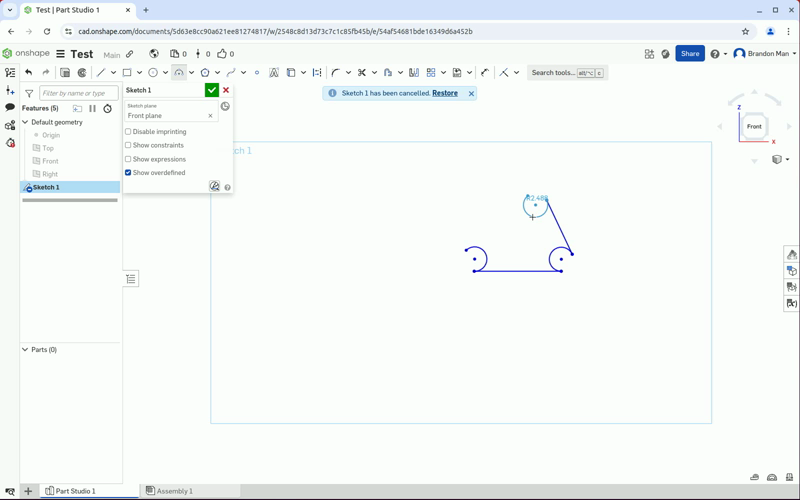
click(532, 216)
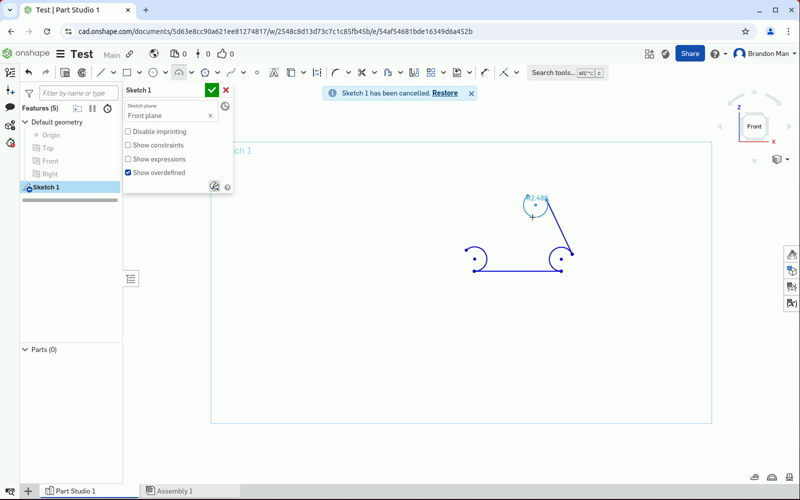
key_up(shift)
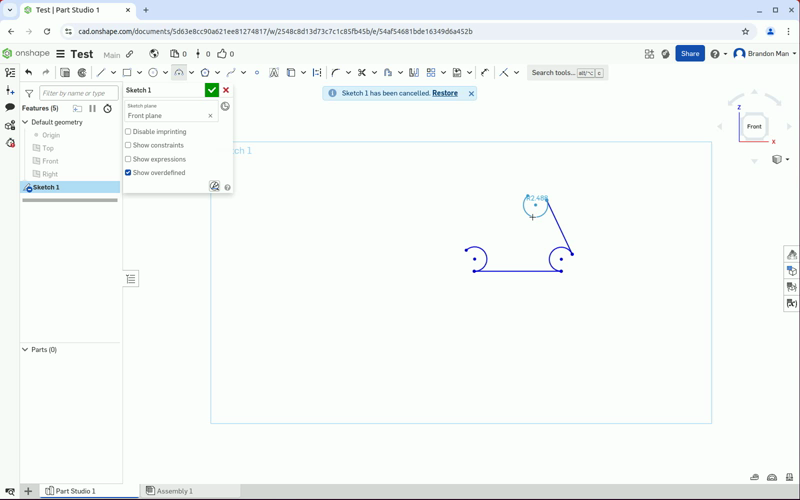
key(esc)
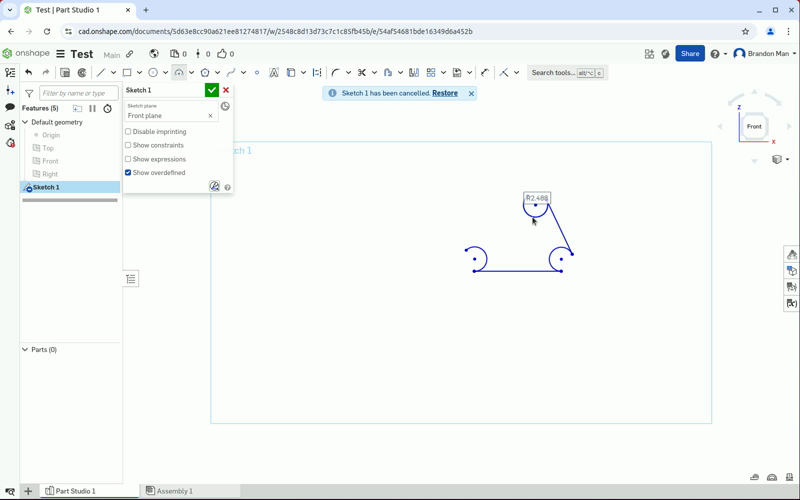
key(l)
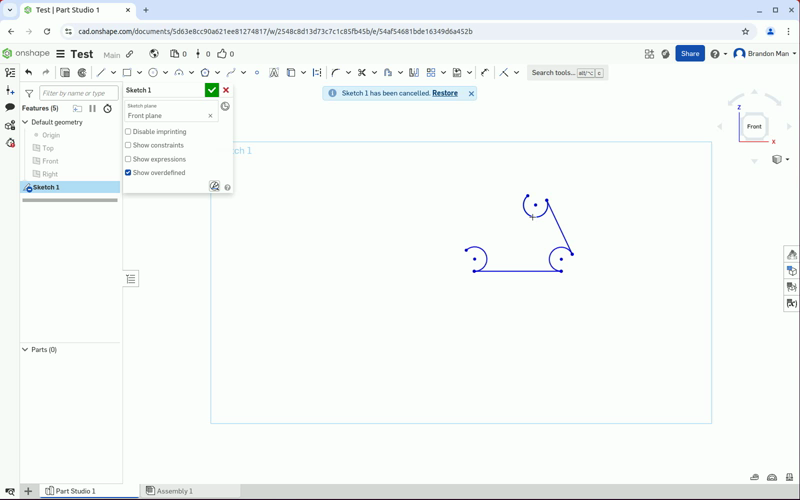
mouse_move(527, 195)
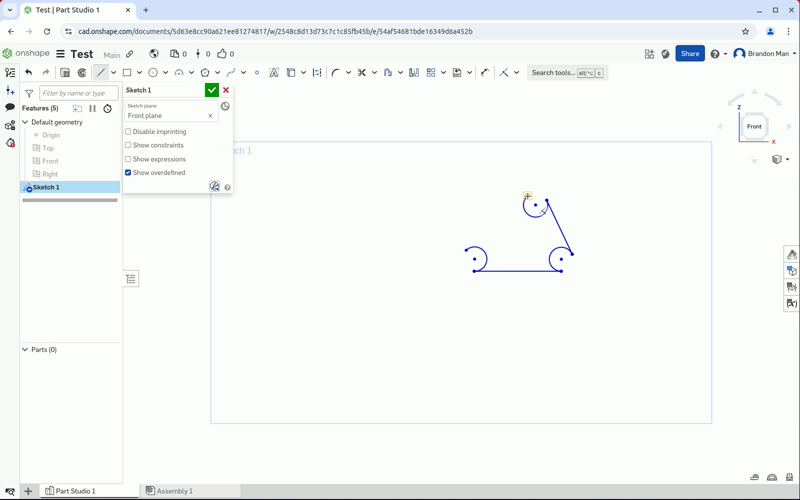
click(527, 195)
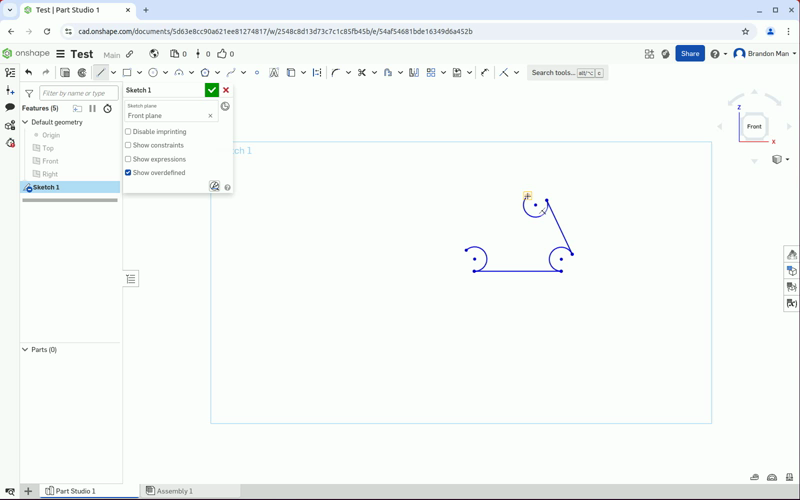
key_down(shift)
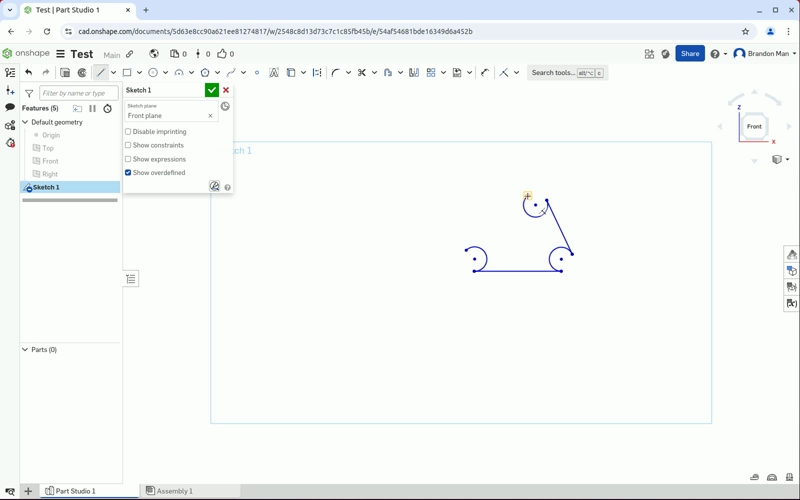
mouse_move(466, 250)
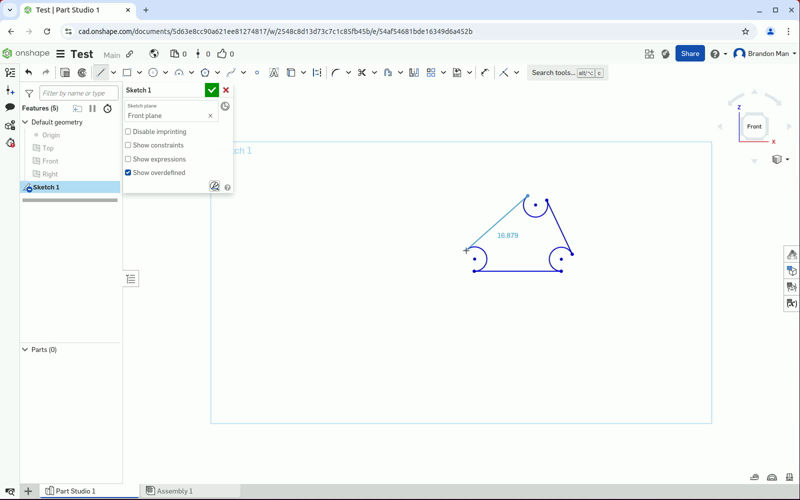
key_up(shift)
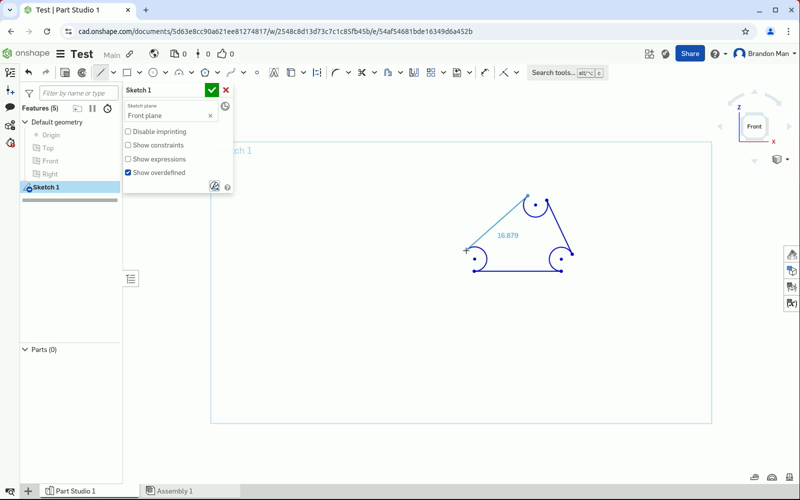
click(466, 250)
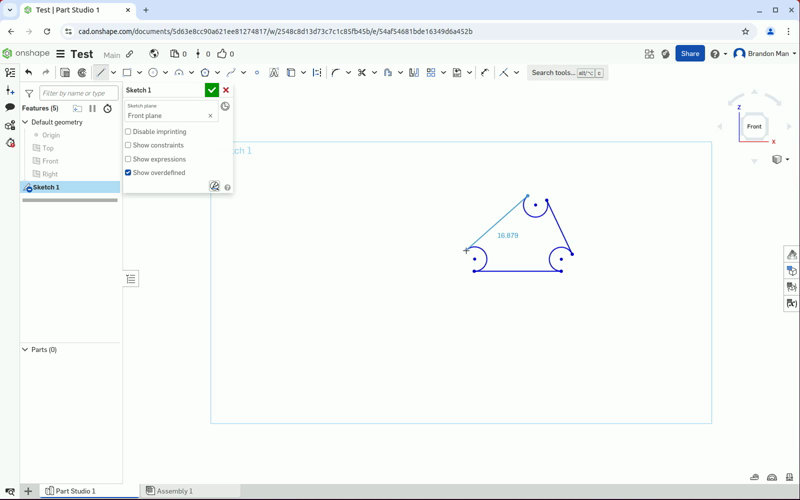
key(esc)
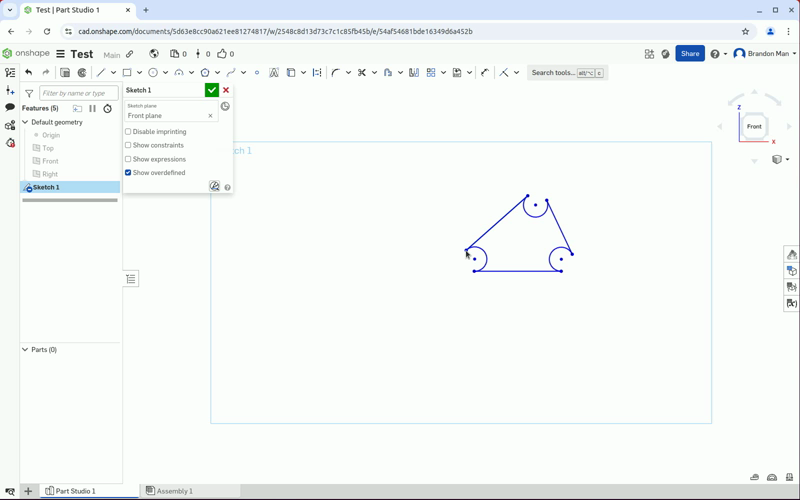
mouse_move(540, 259)
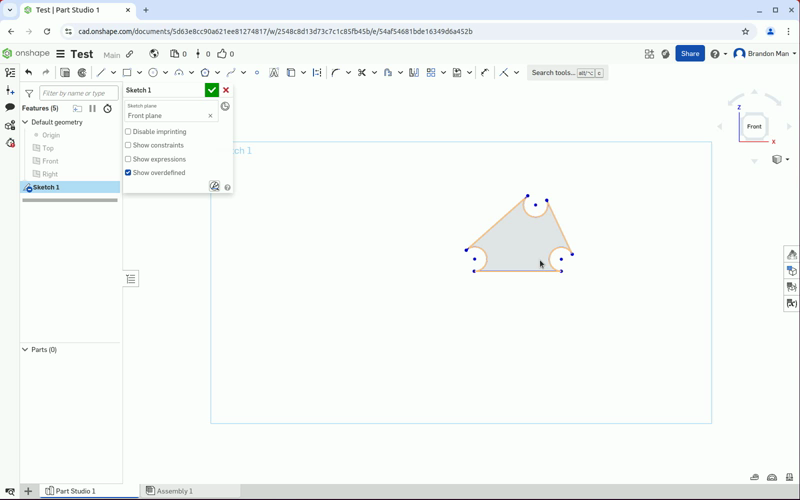
click(540, 259)
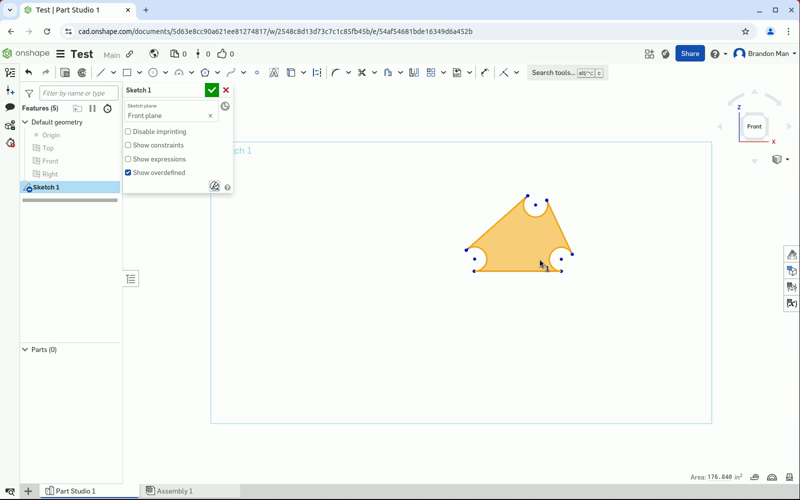
mouse_move(73, 352)
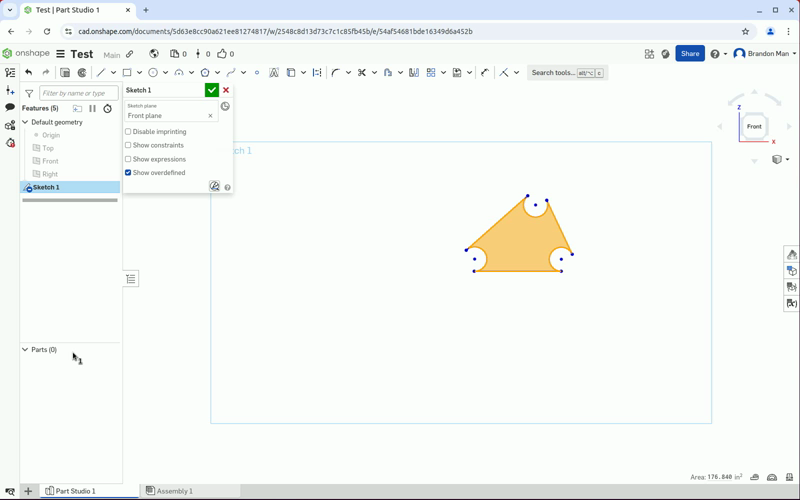
key(shift+y)
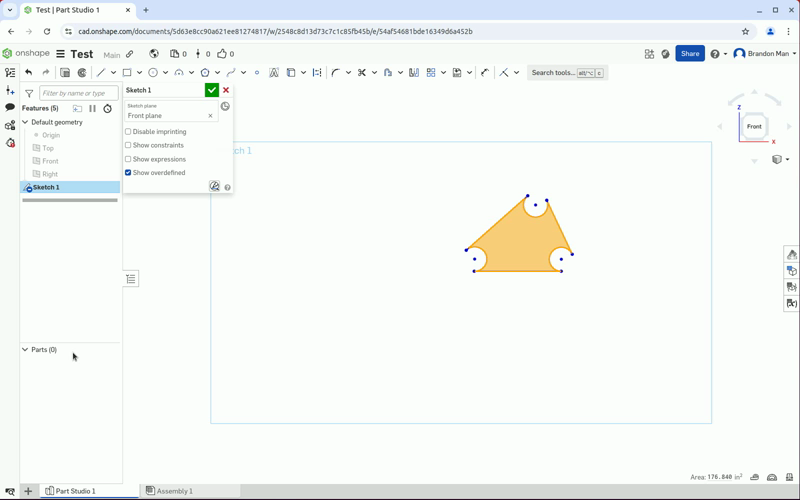
key(shift+e)
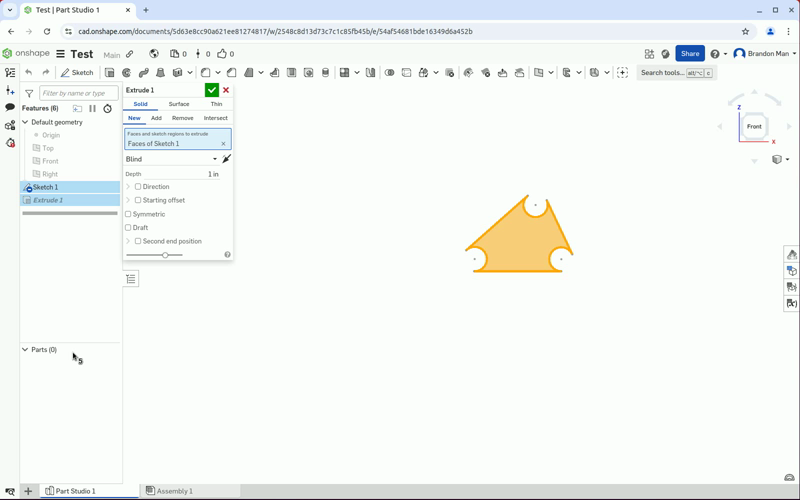
mouse_move(143, 106)
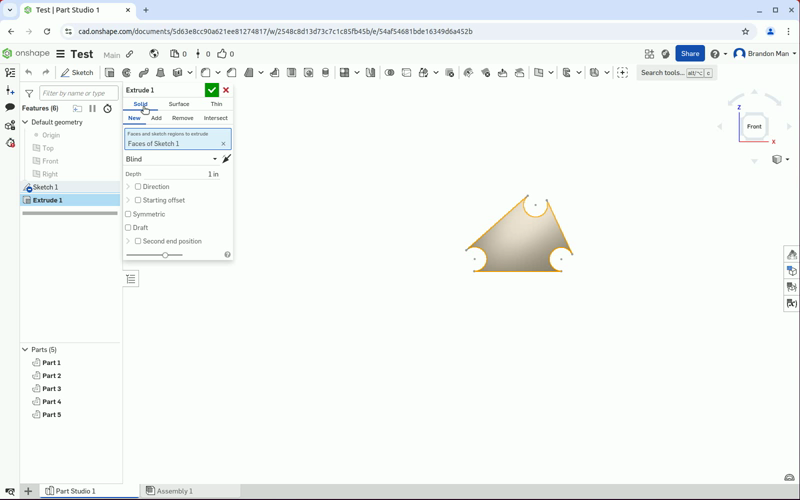
click(143, 106)
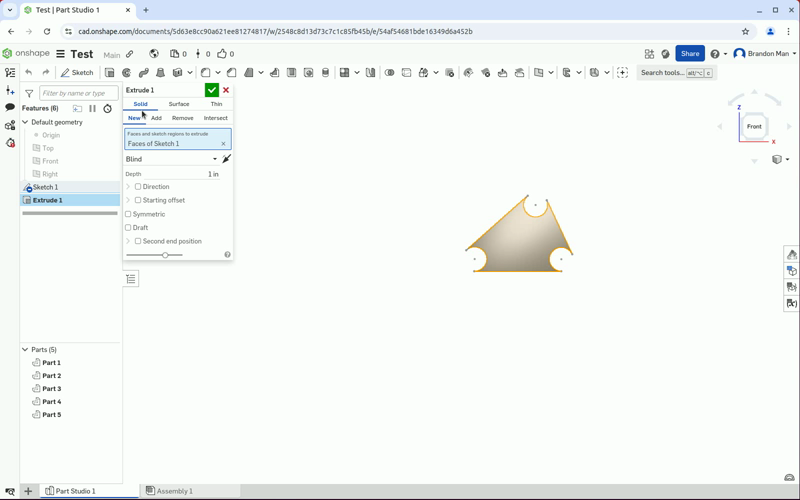
mouse_move(137, 120)
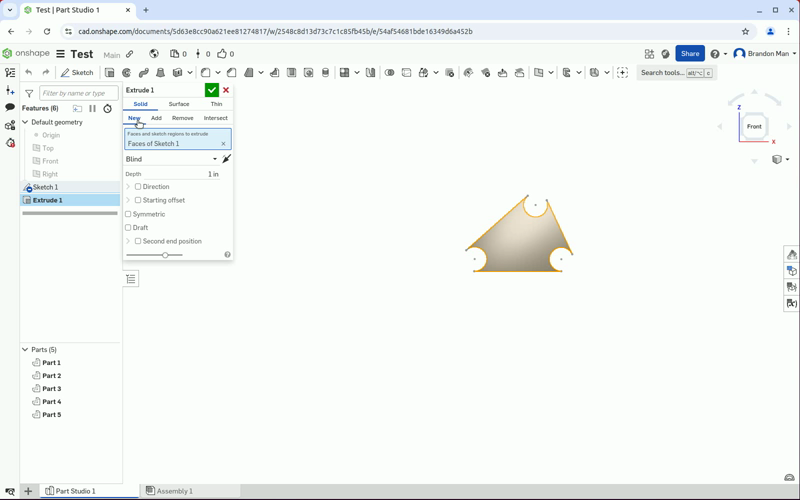
click(137, 120)
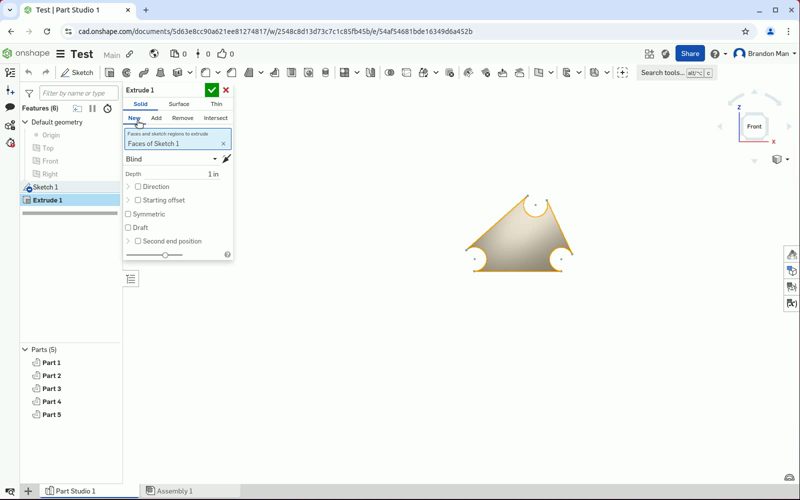
key(tab, 4)
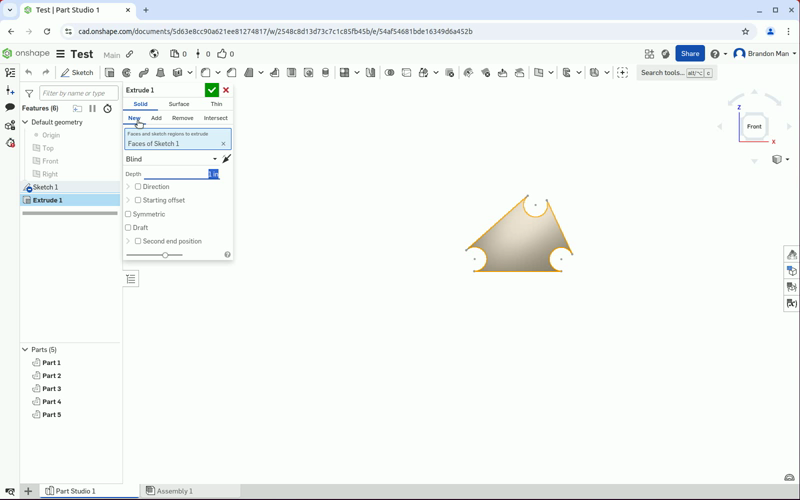
text(0.963)
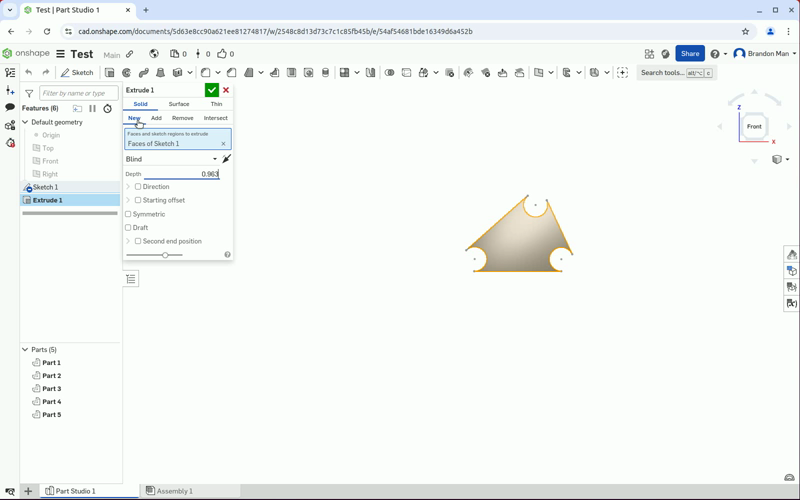
key(enter)
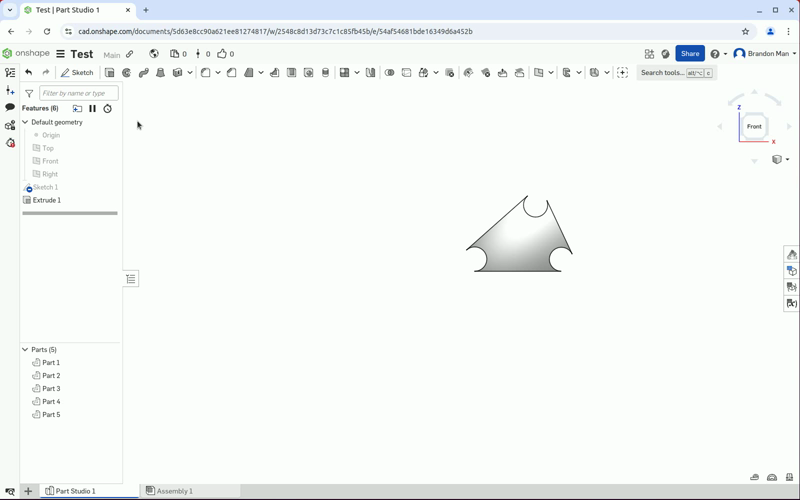
key(shift+h)
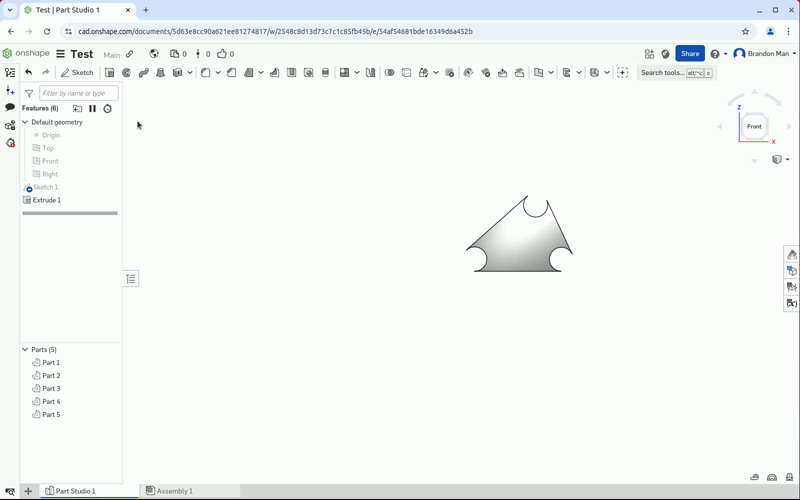
key(shift+h)
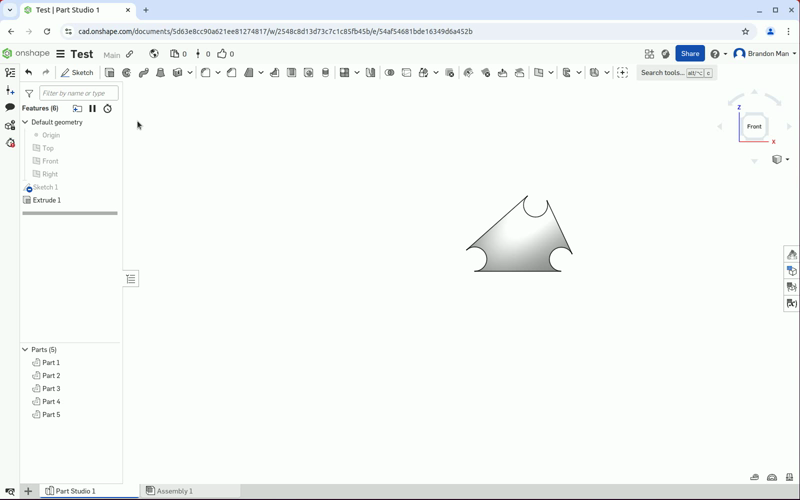
mouse_move(73, 189)
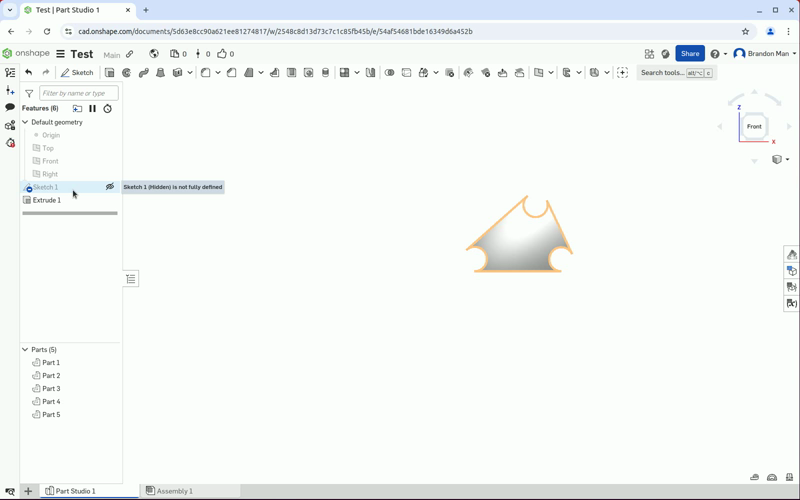
click(73, 189)
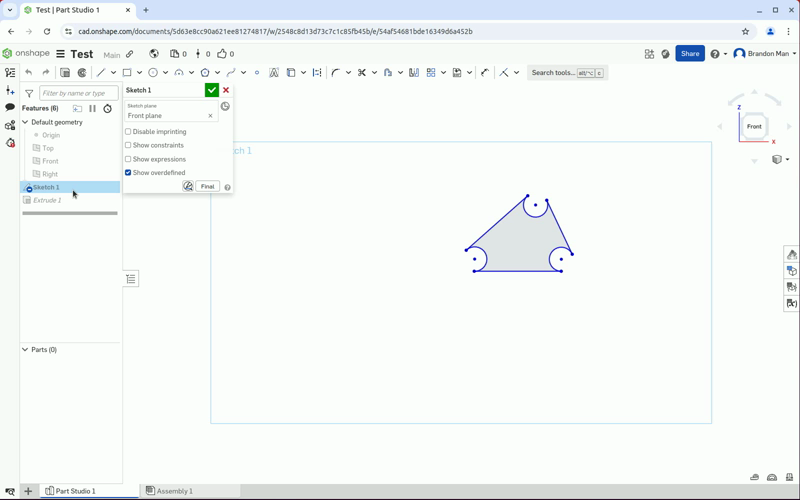
mouse_move(229, 92)
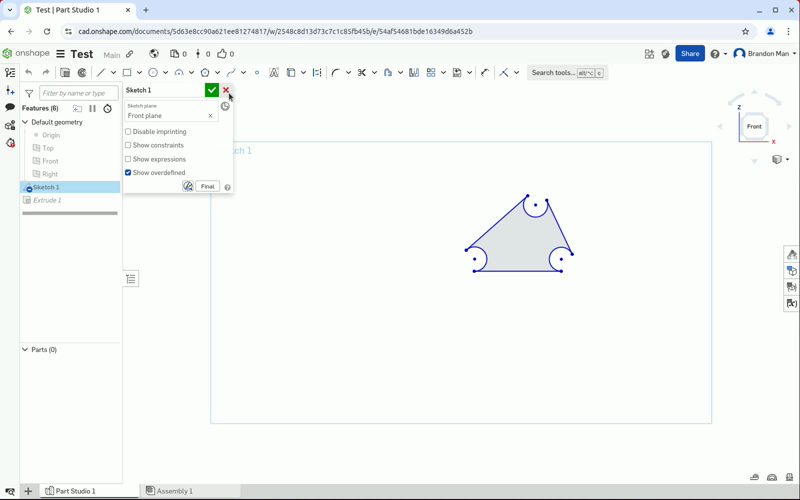
click(229, 92)
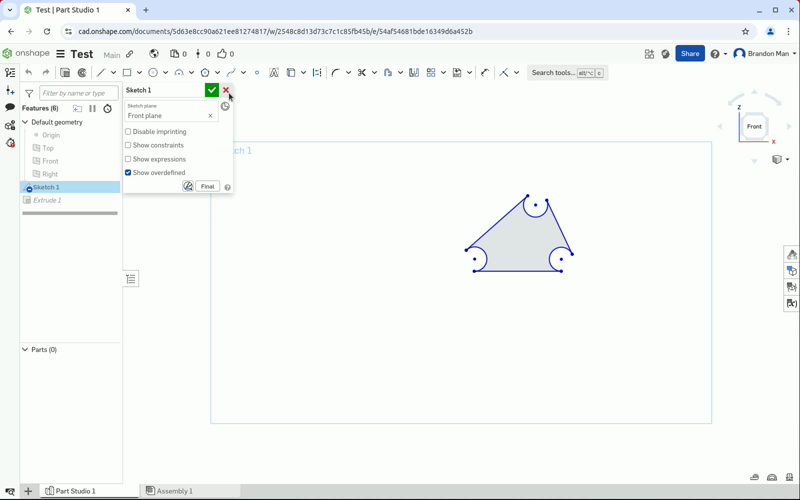
key(shift+s)
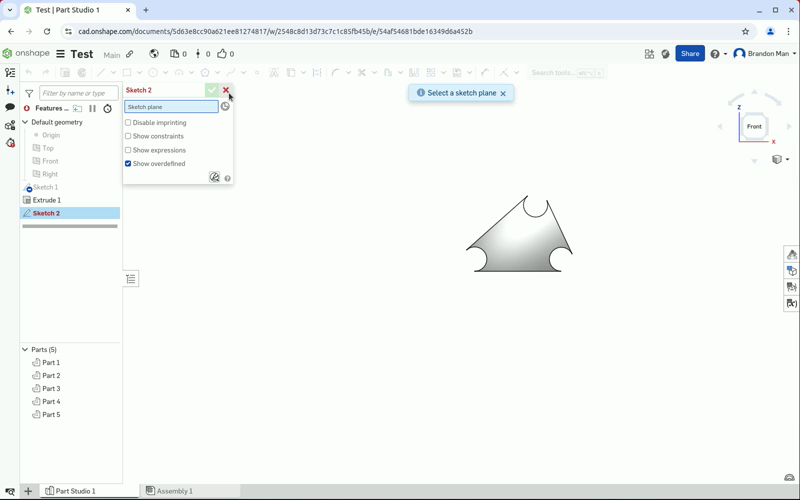
mouse_move(73, 163)
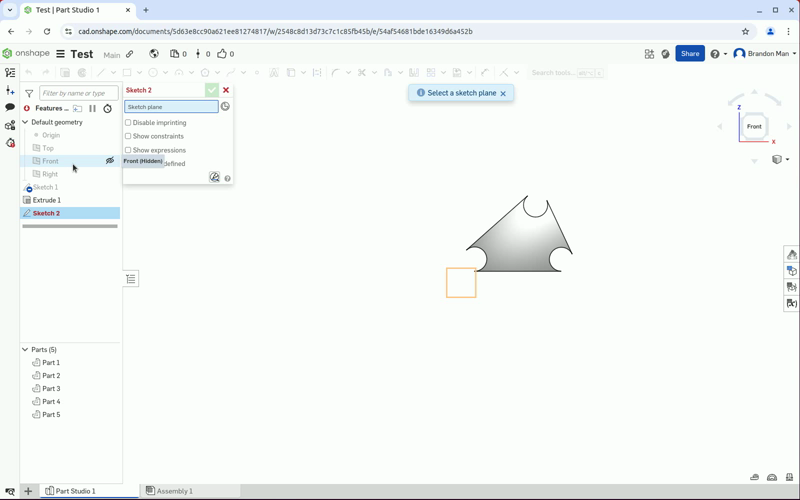
click(73, 163)
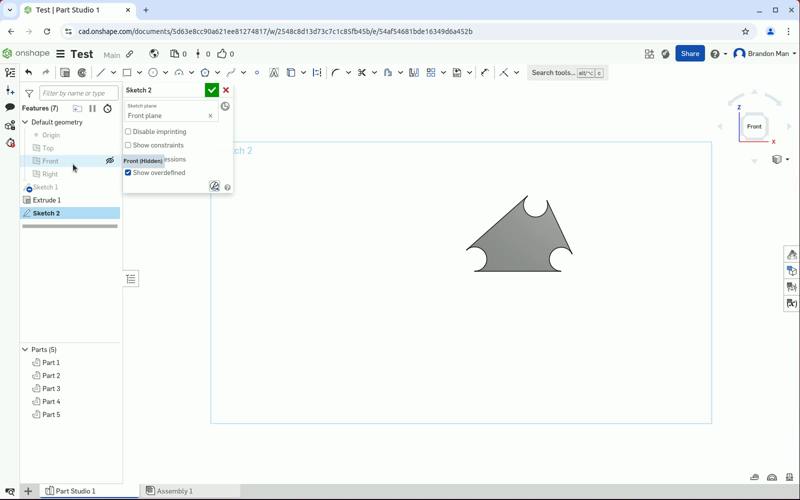
mouse_move(73, 352)
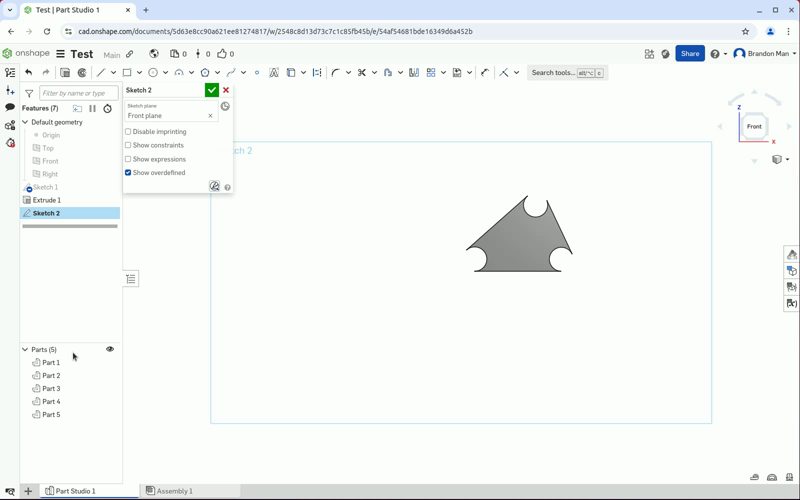
key(y)
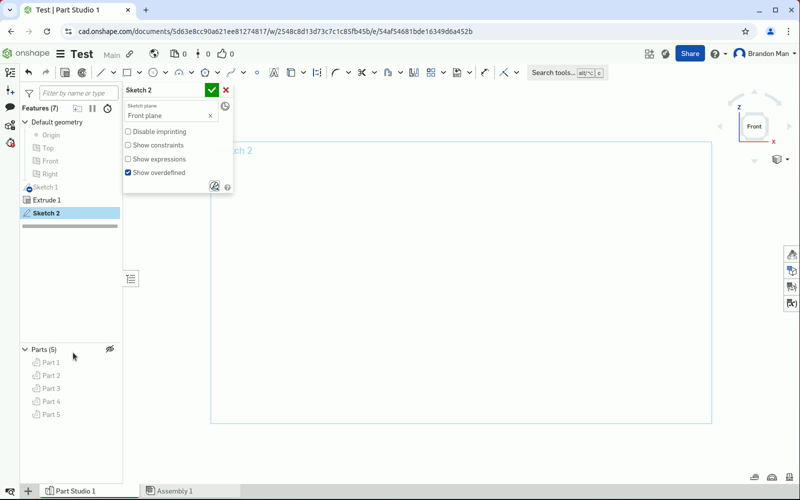
key(c)
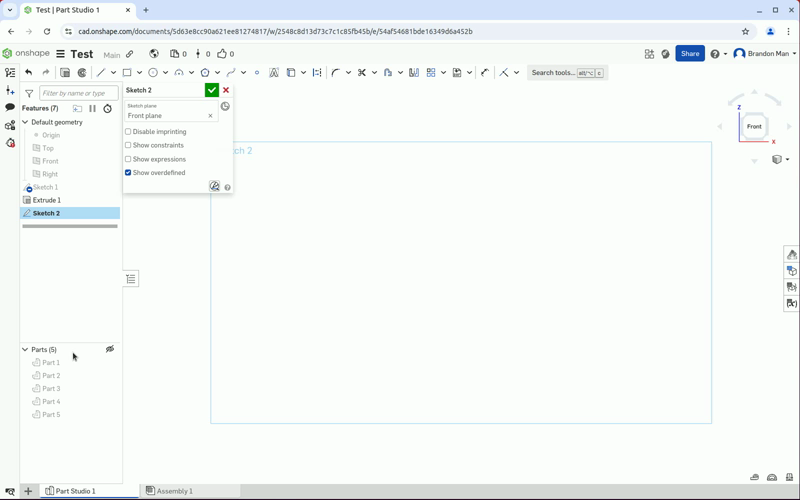
key_down(shift)
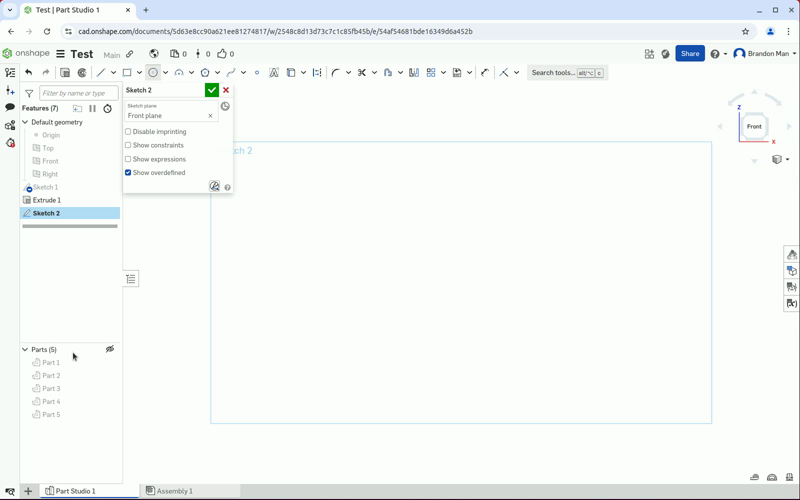
mouse_move(476, 259)
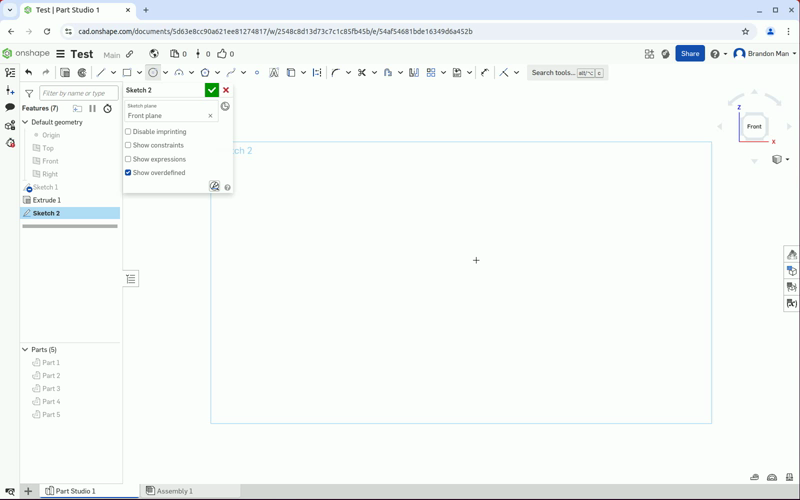
click(476, 259)
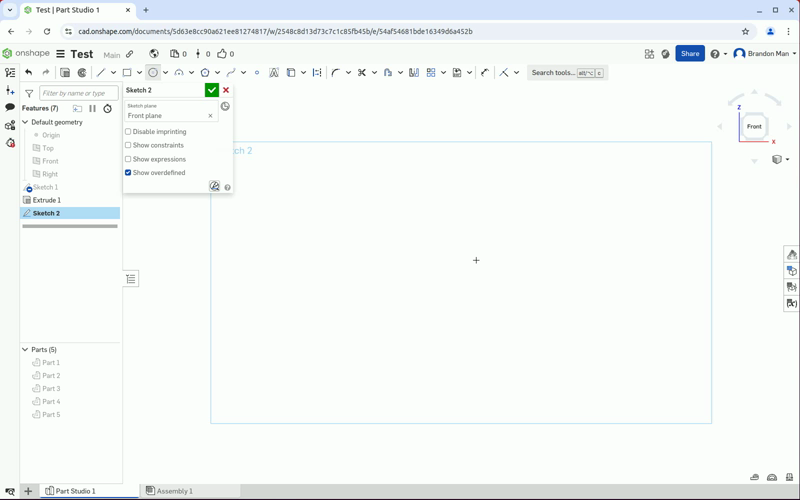
key_up(shift)
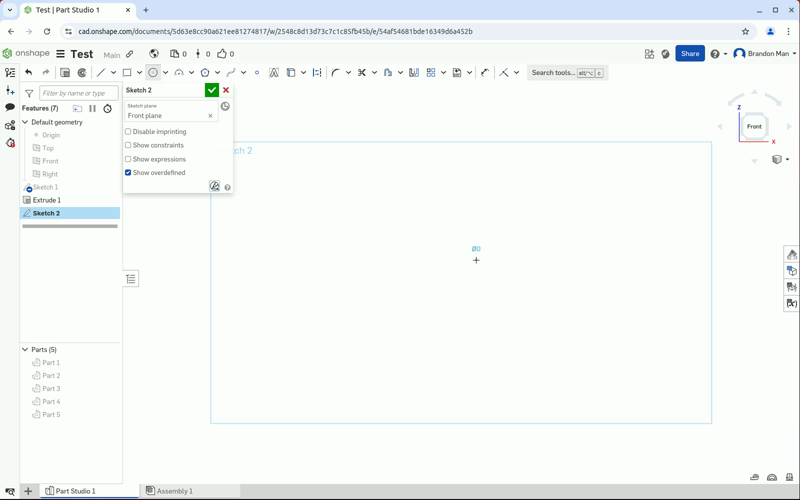
mouse_move(489, 259)
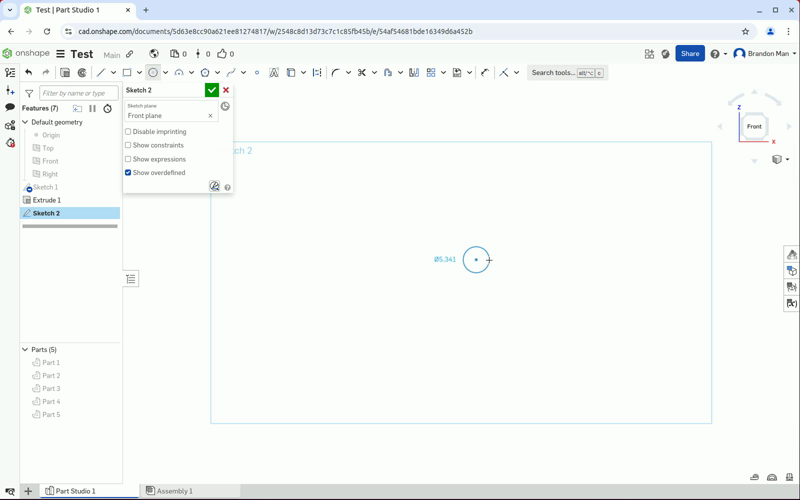
click(489, 259)
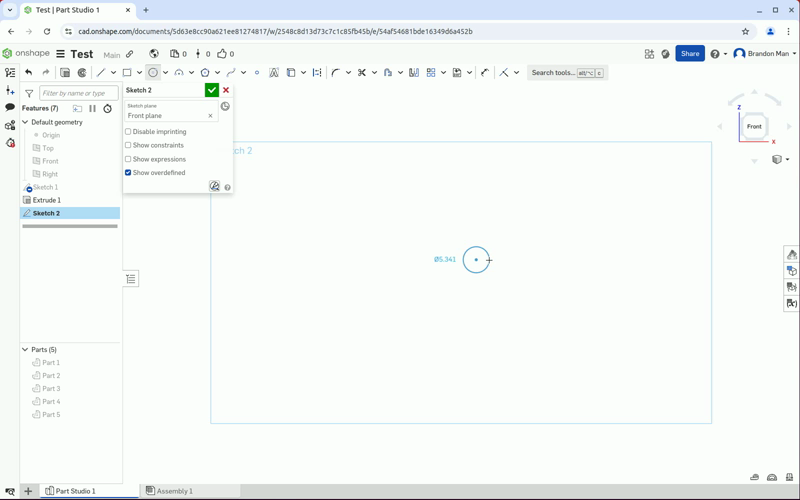
key(esc)
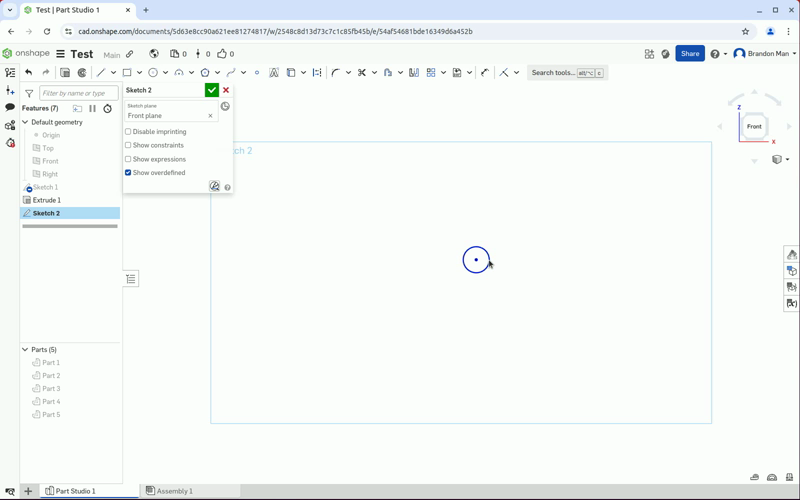
key(c)
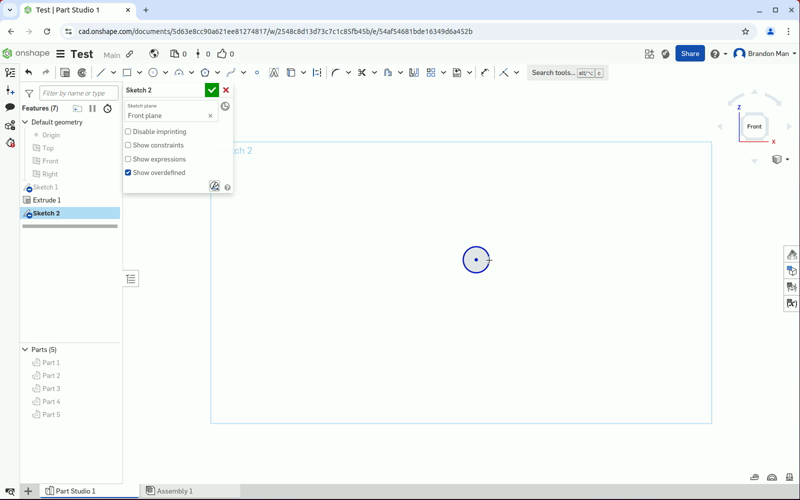
key_down(shift)
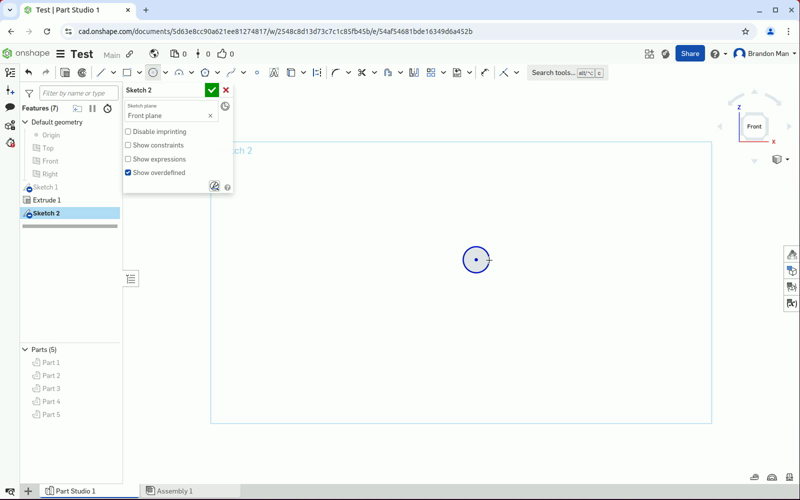
mouse_move(476, 259)
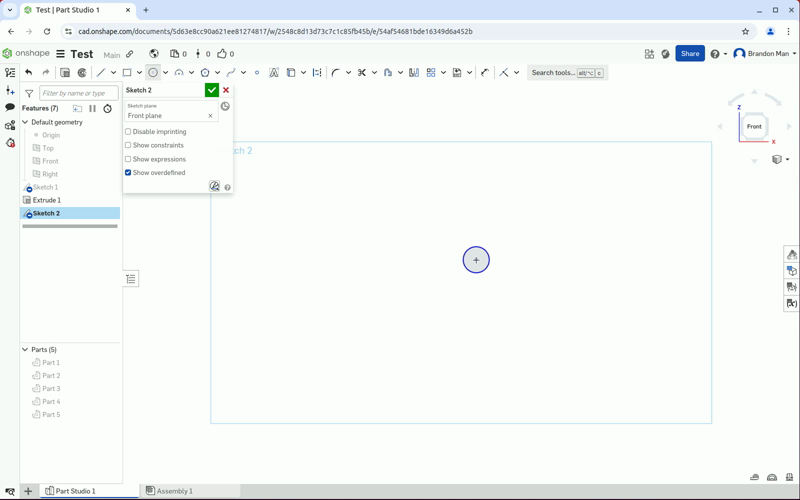
click(476, 259)
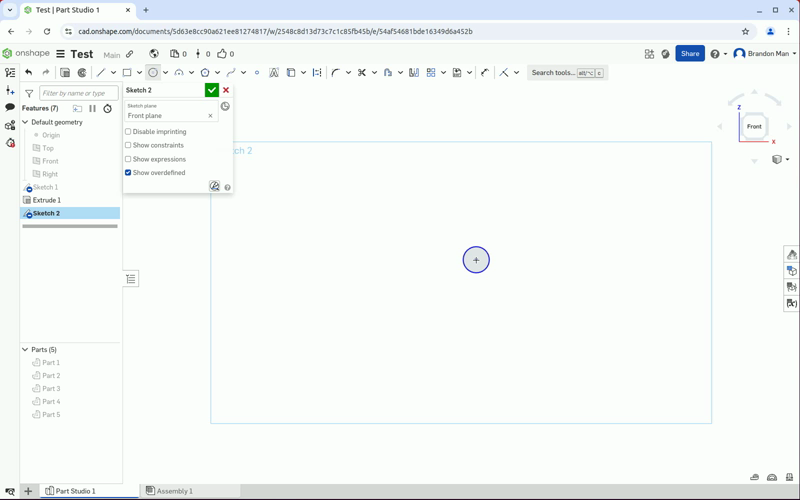
key_up(shift)
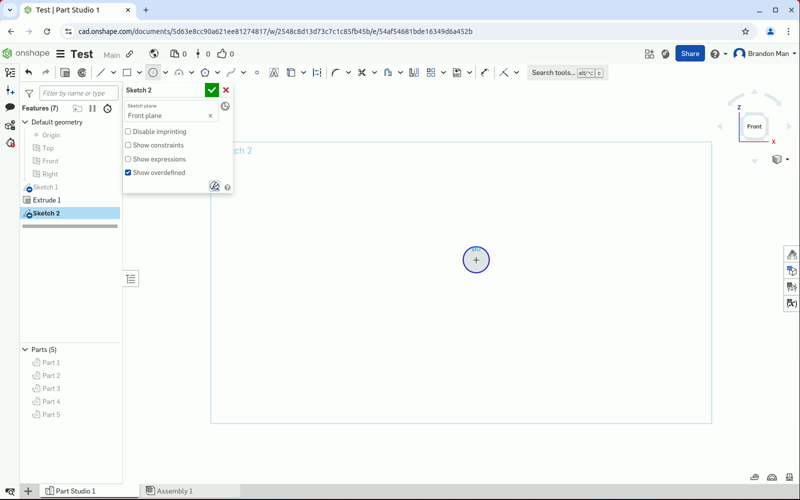
mouse_move(480, 259)
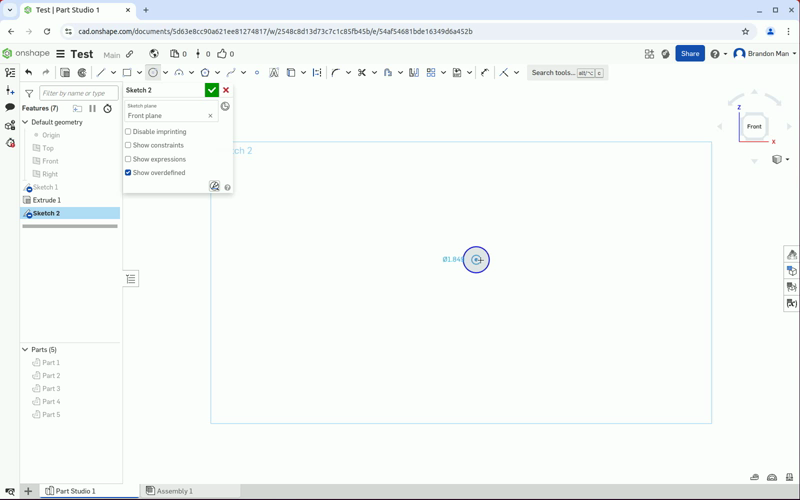
click(480, 259)
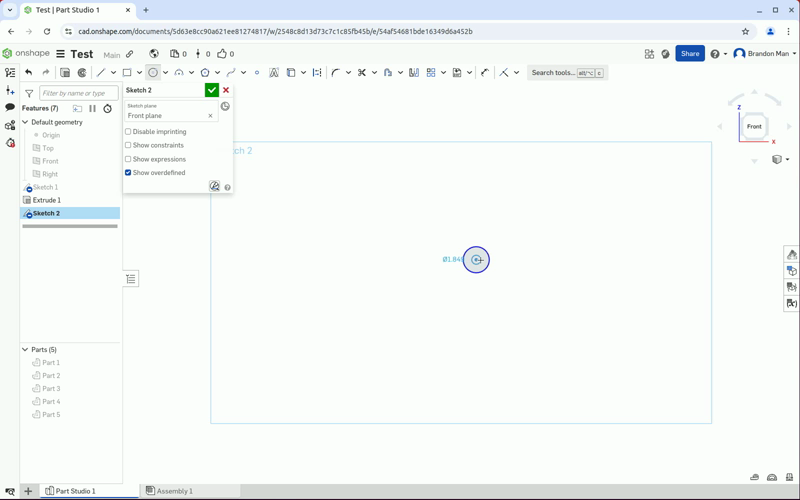
key(esc)
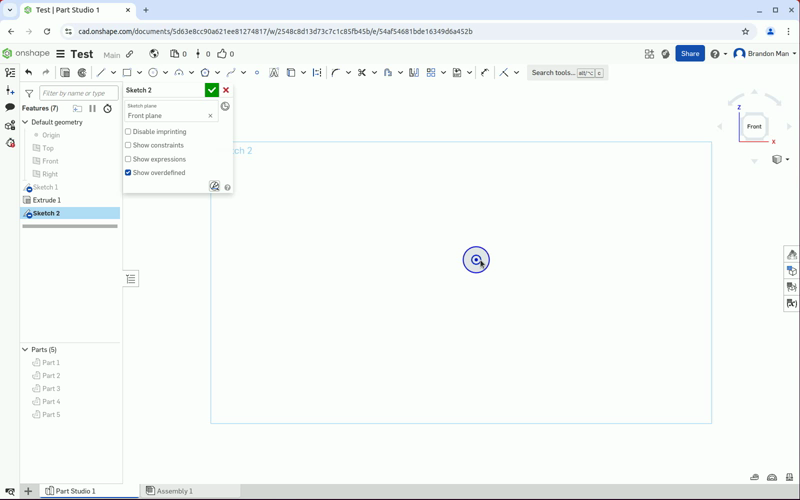
mouse_move(470, 270)
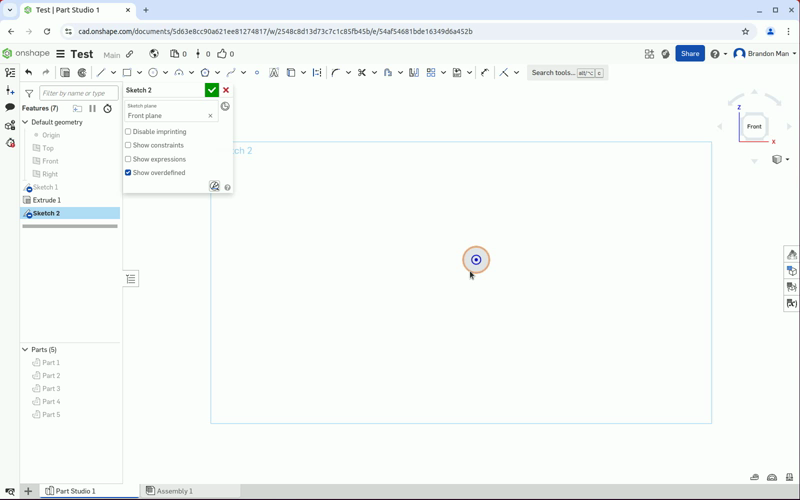
scroll(6)
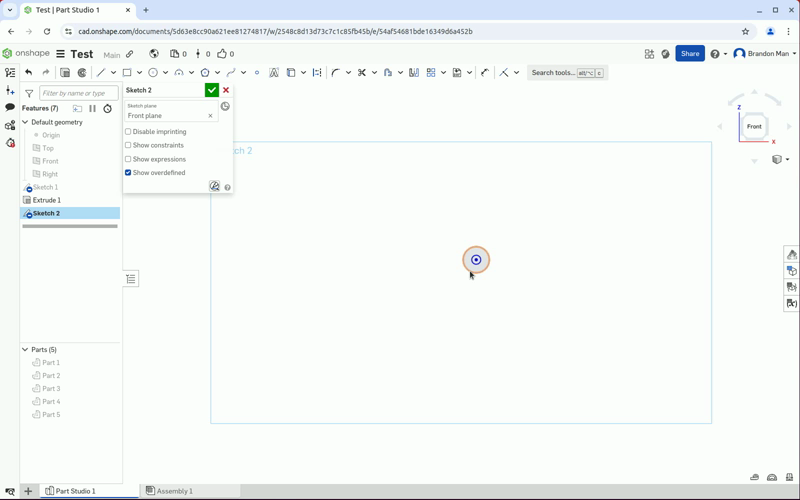
scroll(6)
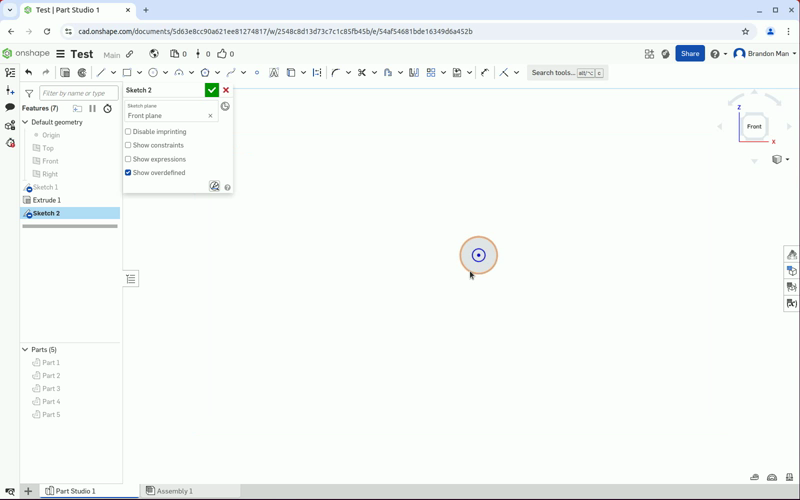
scroll(6)
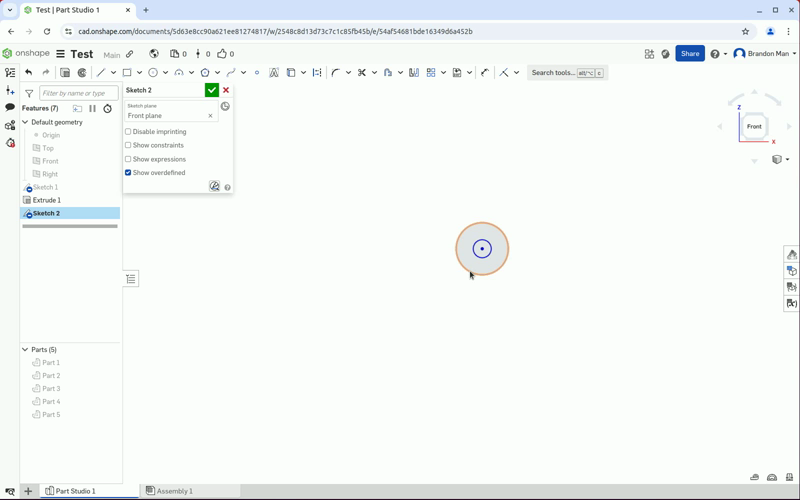
scroll(6)
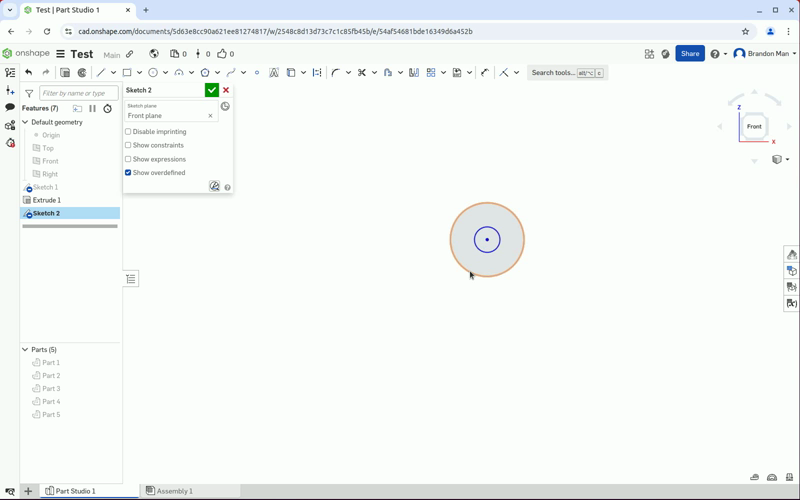
scroll(6)
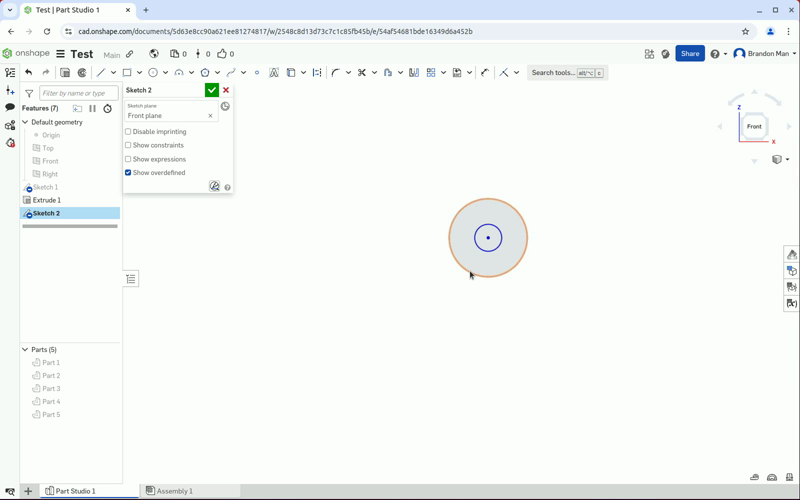
scroll(6)
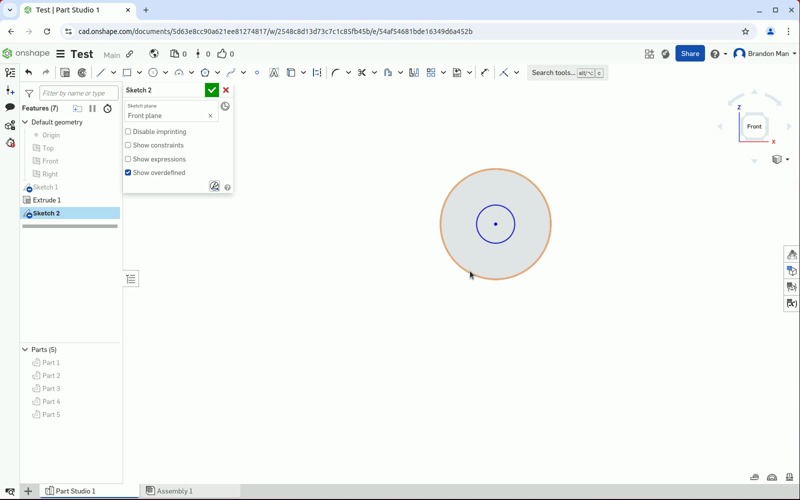
scroll(6)
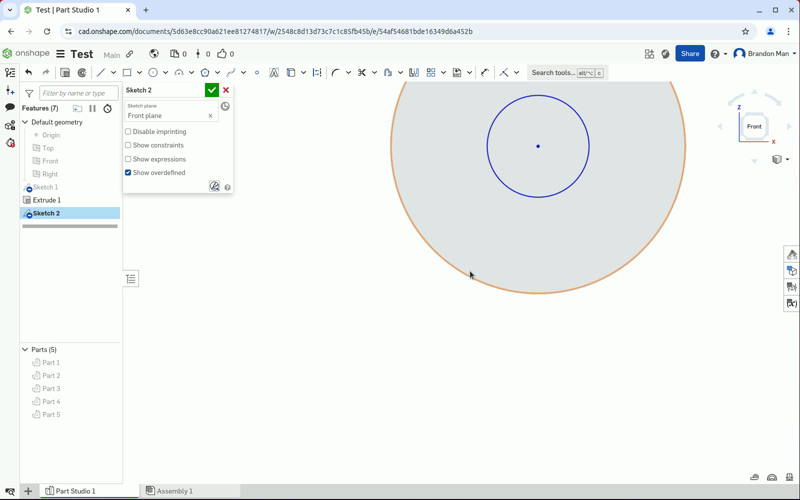
click(470, 270)
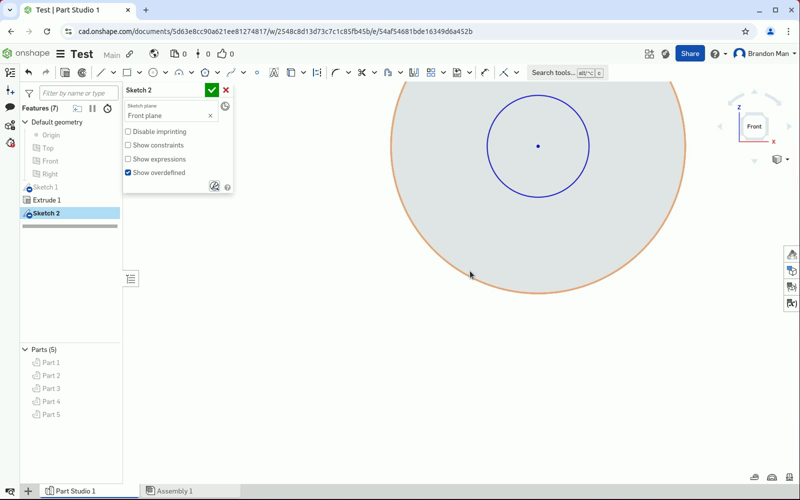
scroll(-6)
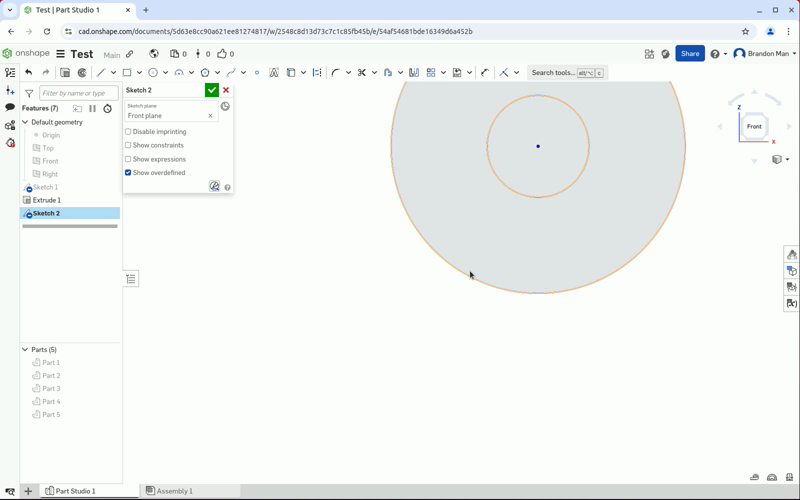
scroll(-6)
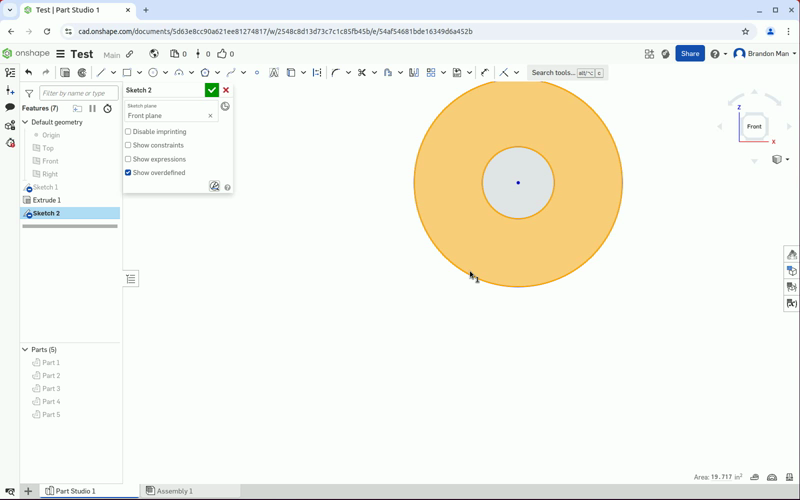
scroll(-6)
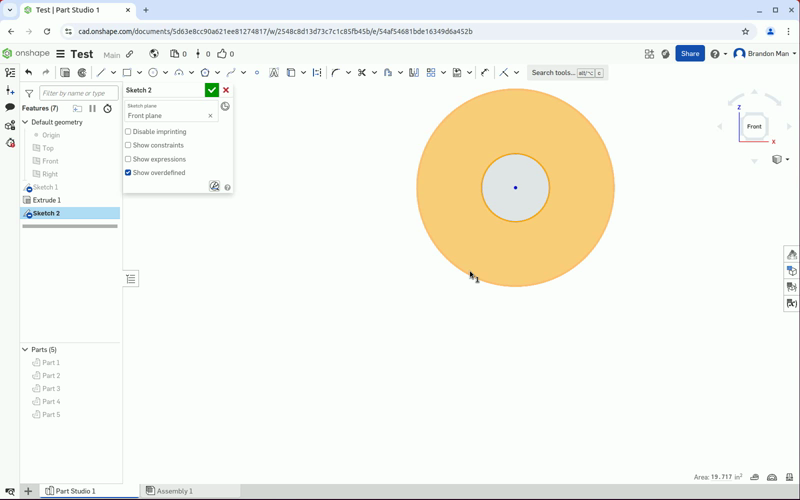
scroll(-6)
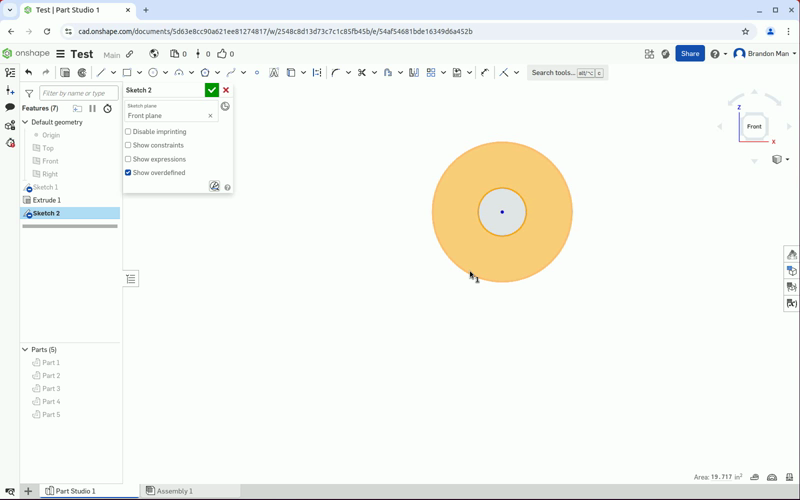
scroll(-6)
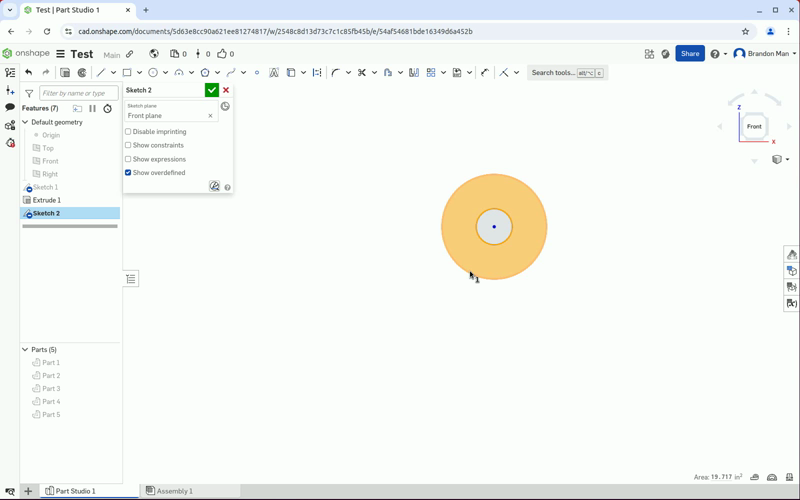
scroll(-6)
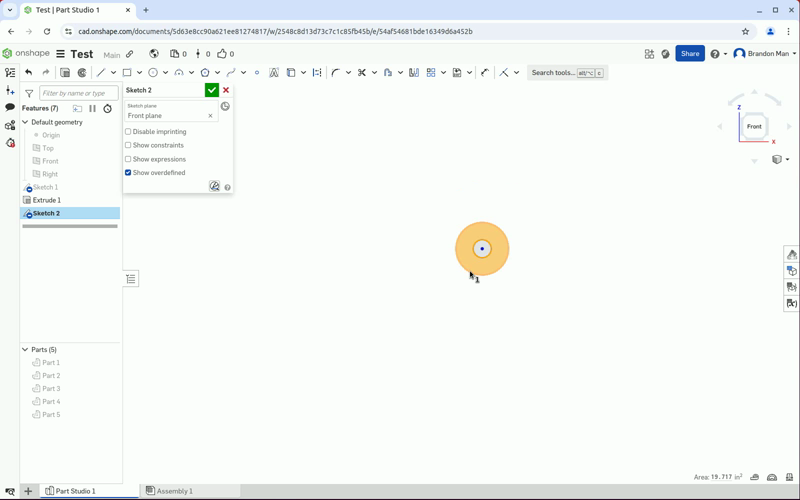
scroll(-6)
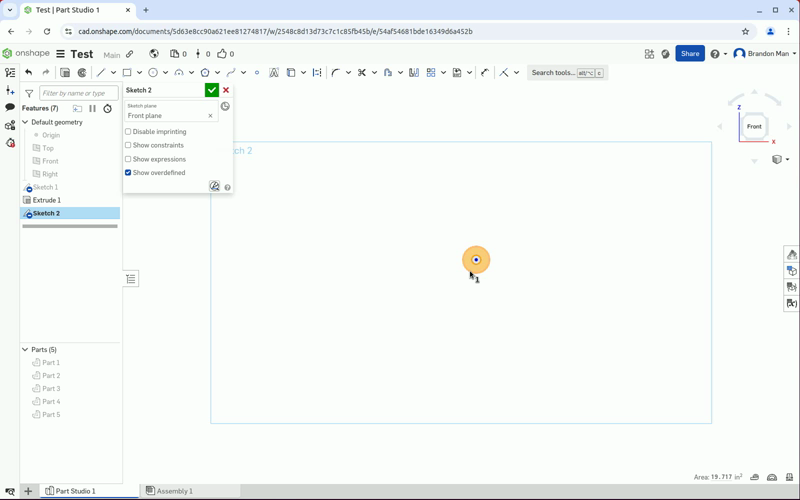
mouse_move(73, 352)
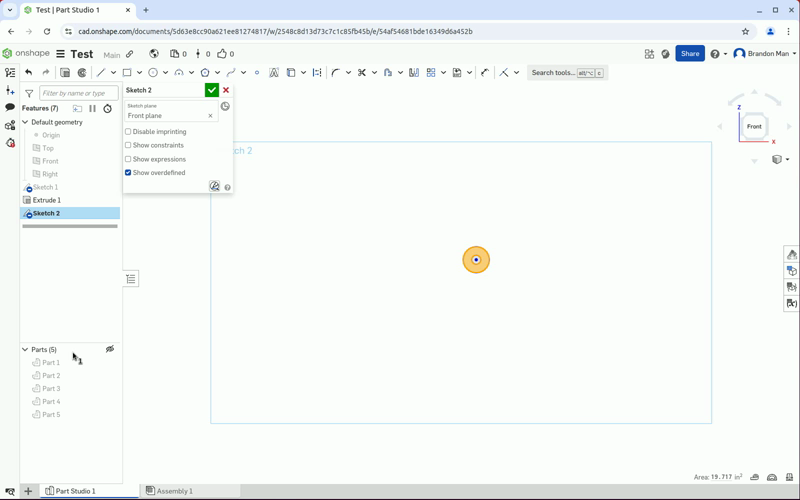
key(shift+y)
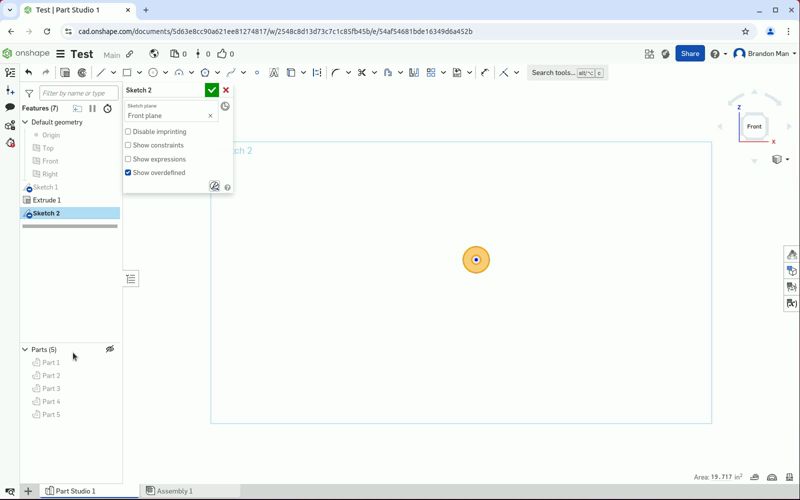
key(shift+e)
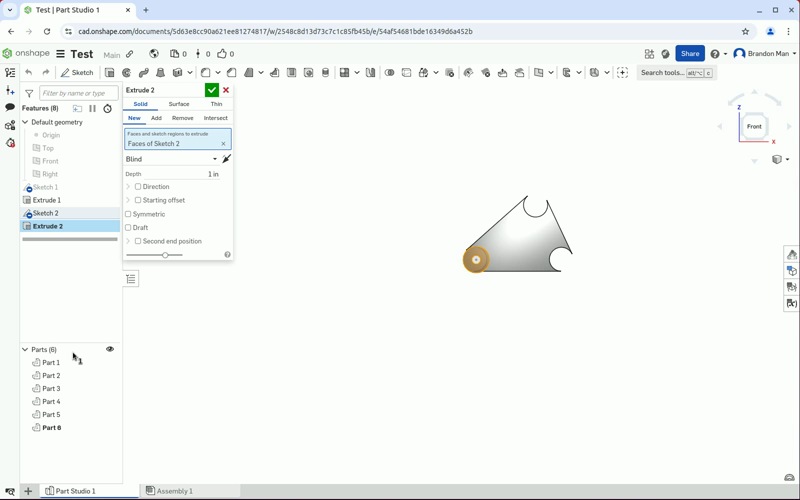
mouse_move(143, 106)
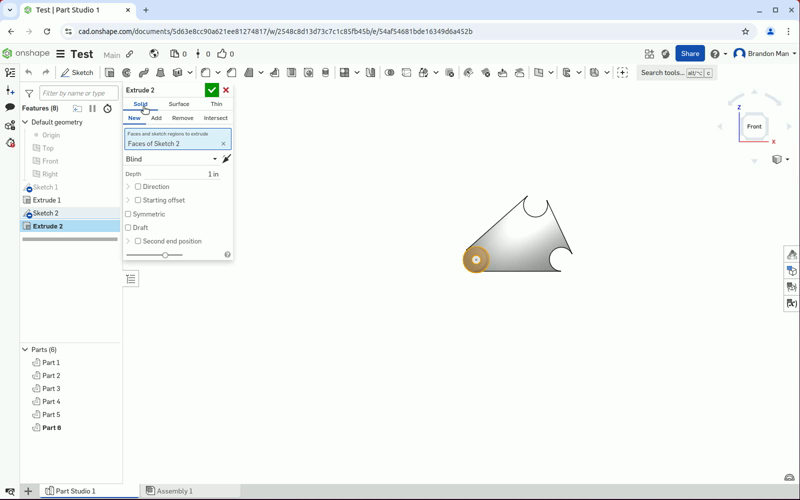
click(143, 106)
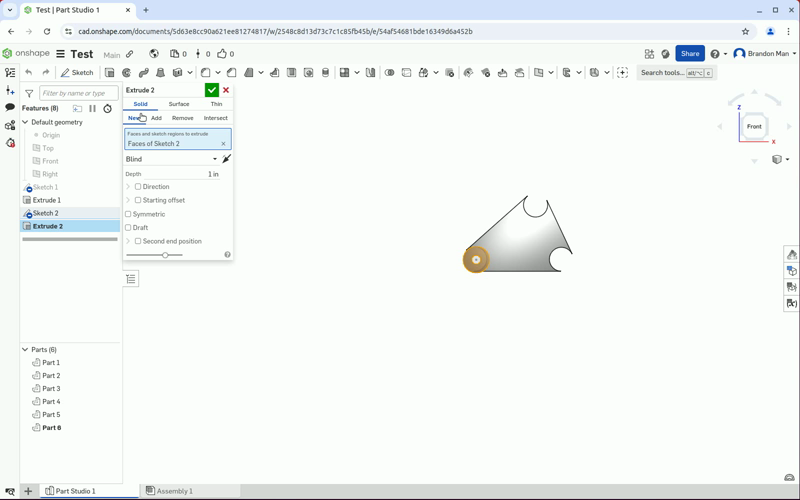
mouse_move(137, 120)
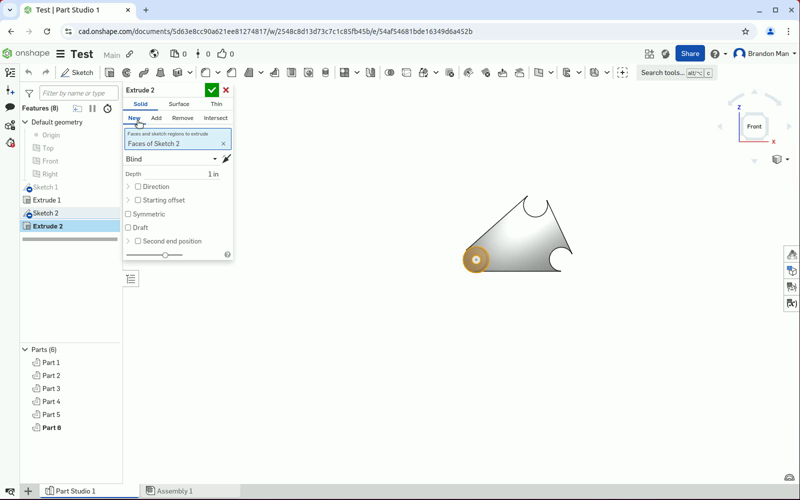
click(137, 120)
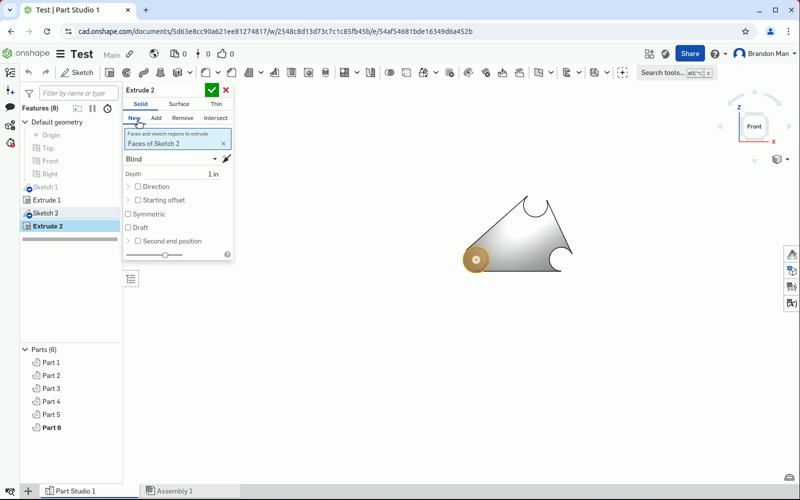
key(tab, 4)
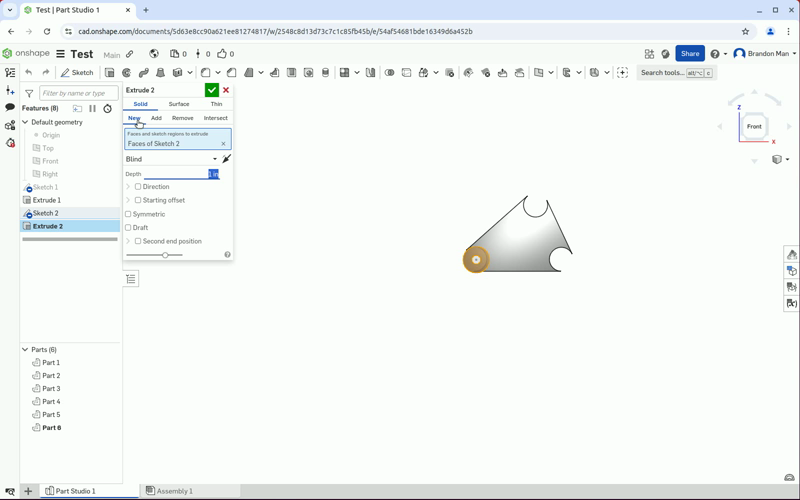
text(0.963)
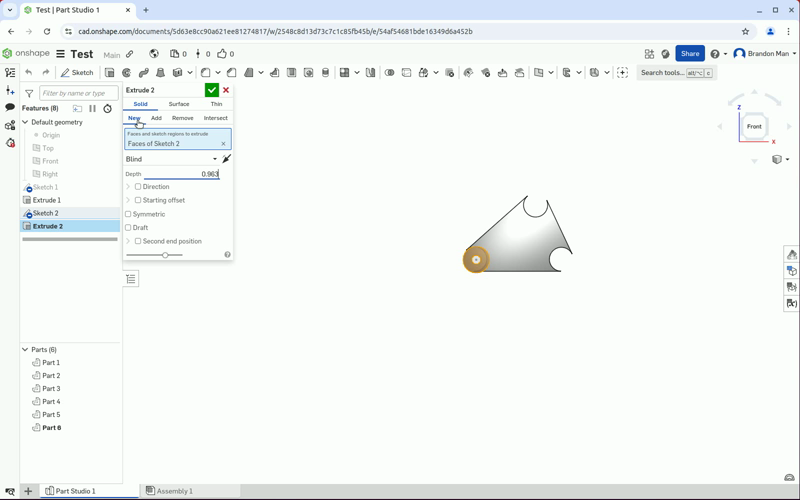
key(enter)
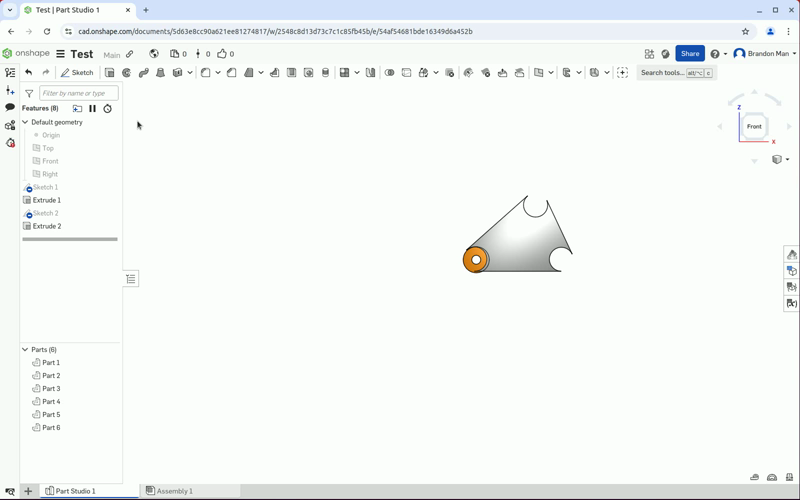
key(shift+h)
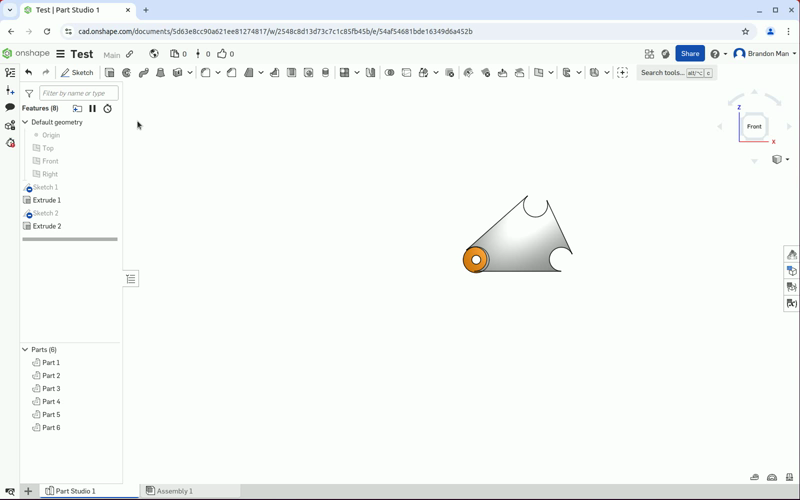
key(shift+h)
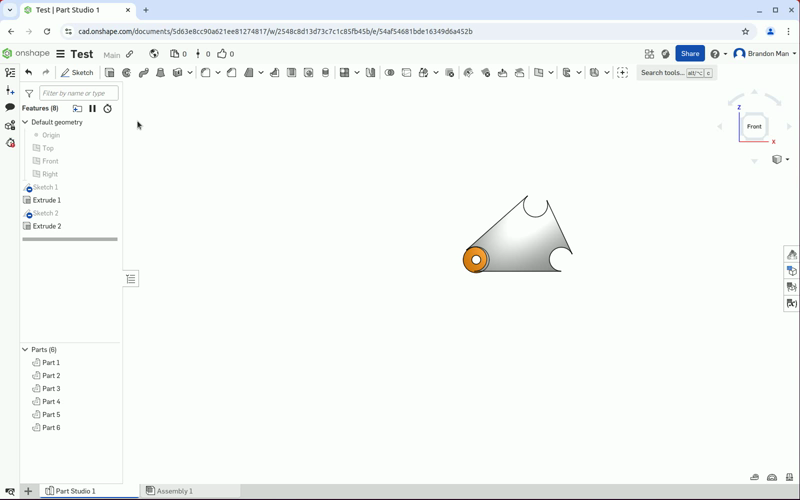
mouse_move(73, 189)
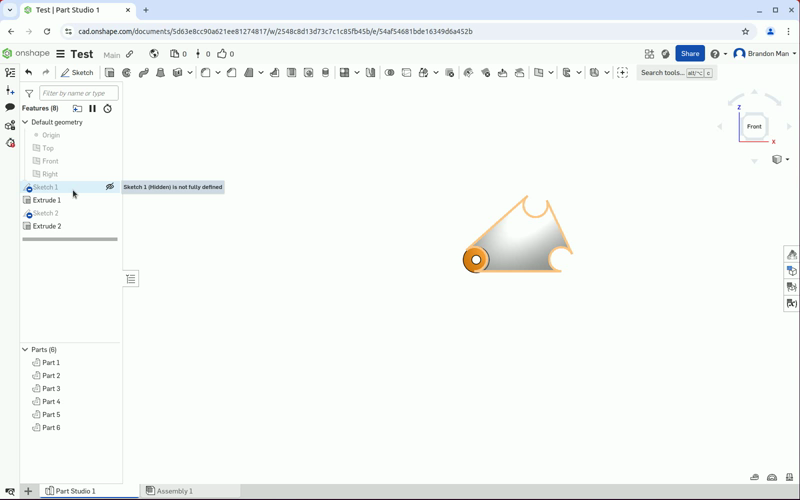
click(73, 189)
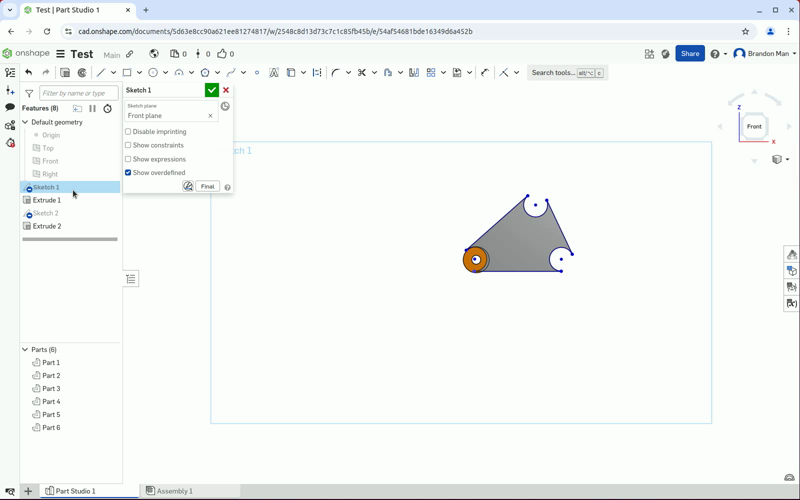
mouse_move(229, 92)
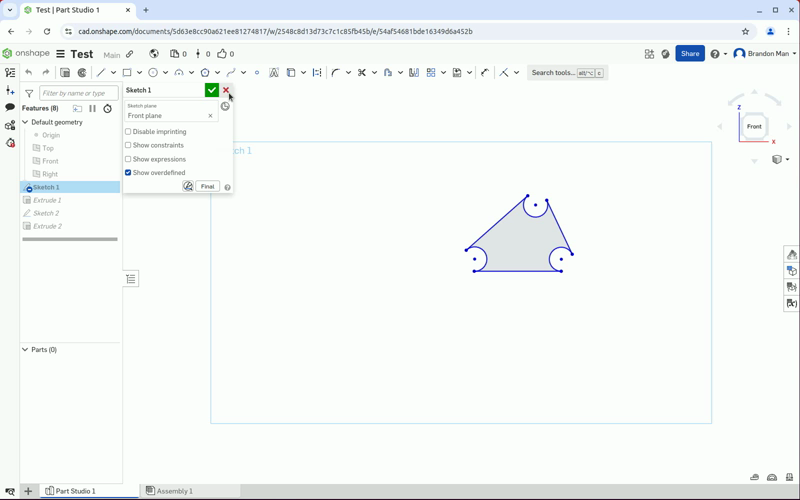
click(229, 92)
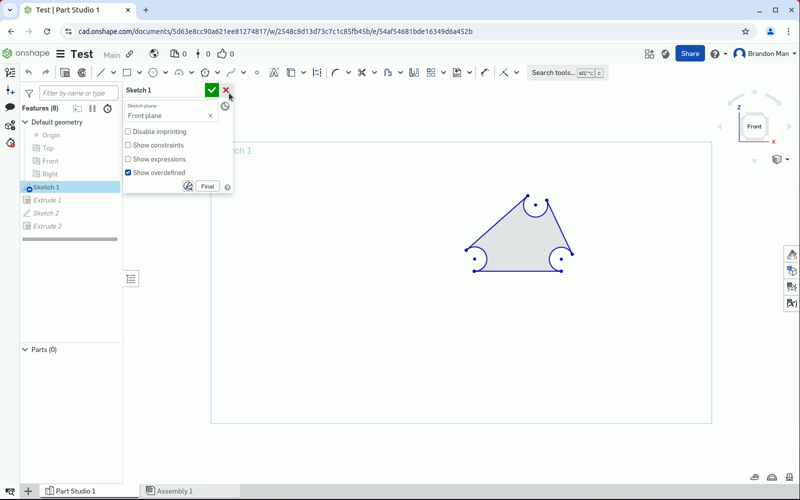
key(shift+s)
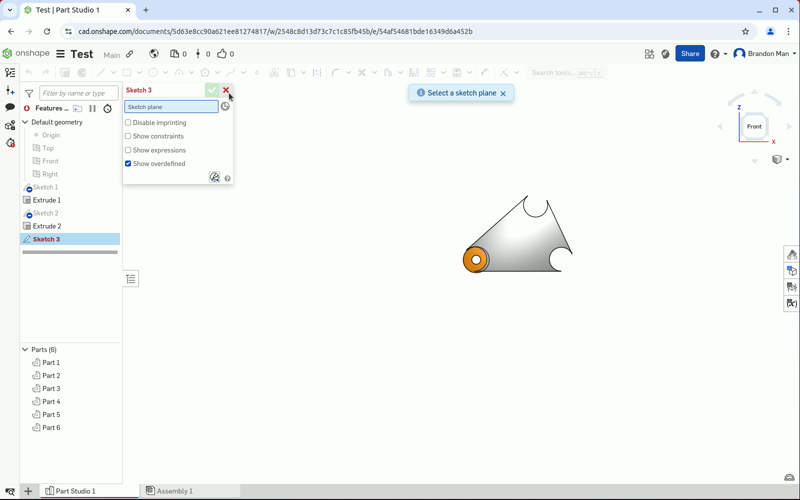
mouse_move(73, 163)
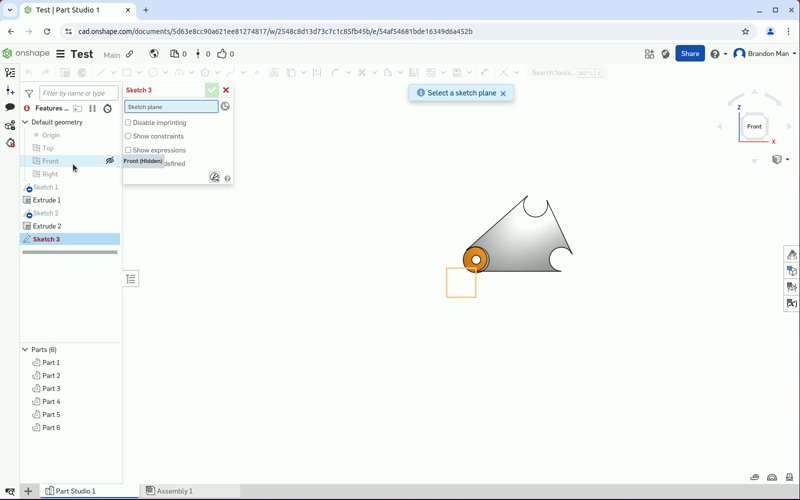
click(73, 163)
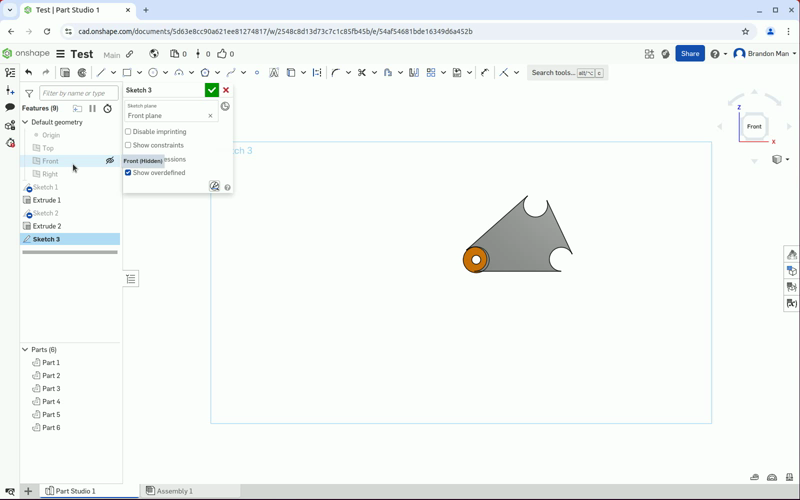
mouse_move(73, 352)
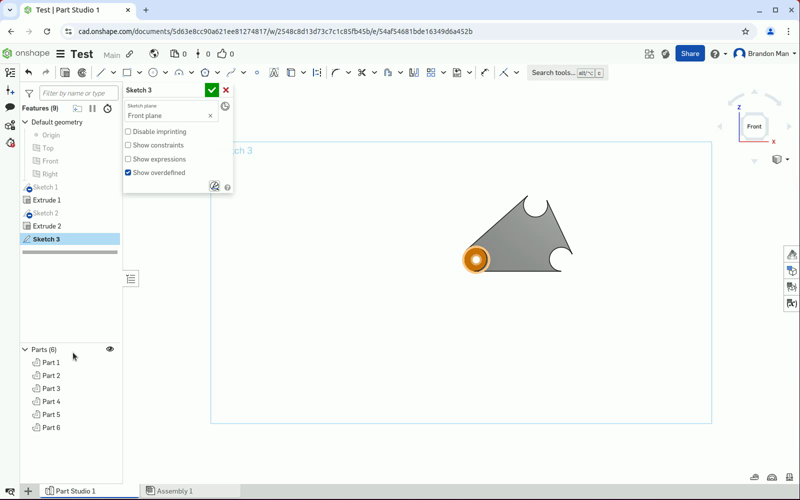
key(y)
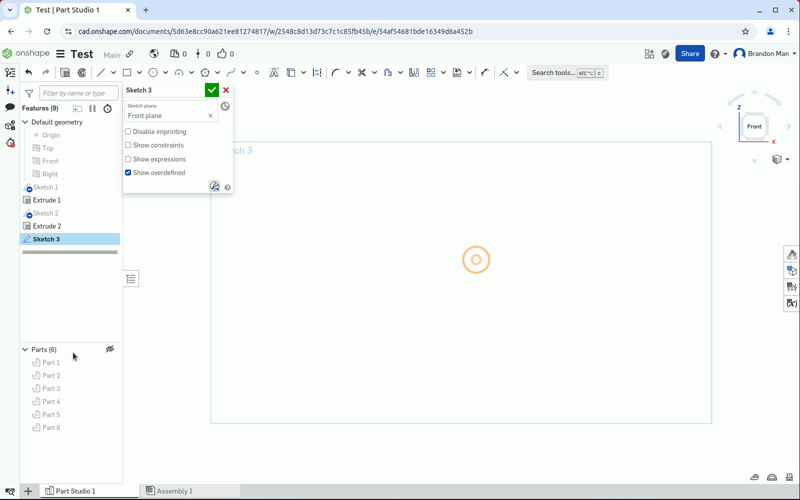
key(c)
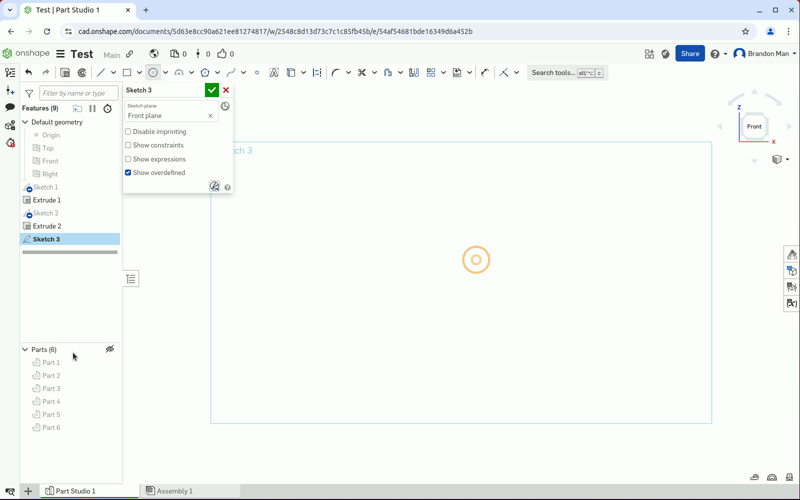
key_down(shift)
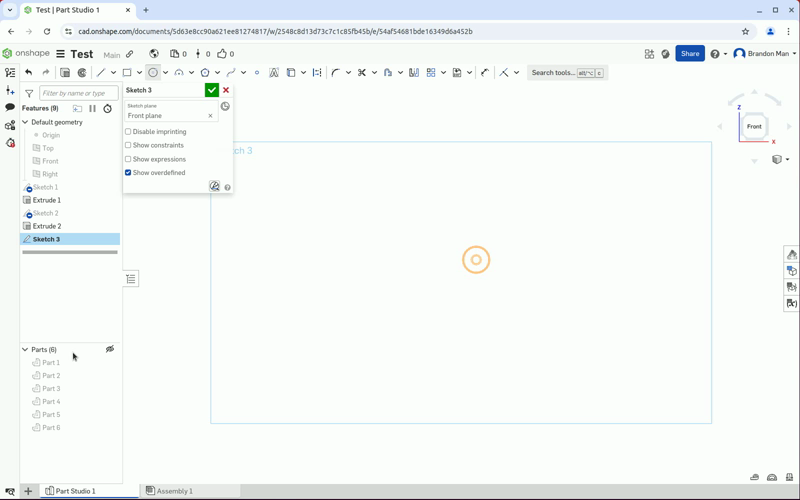
mouse_move(537, 205)
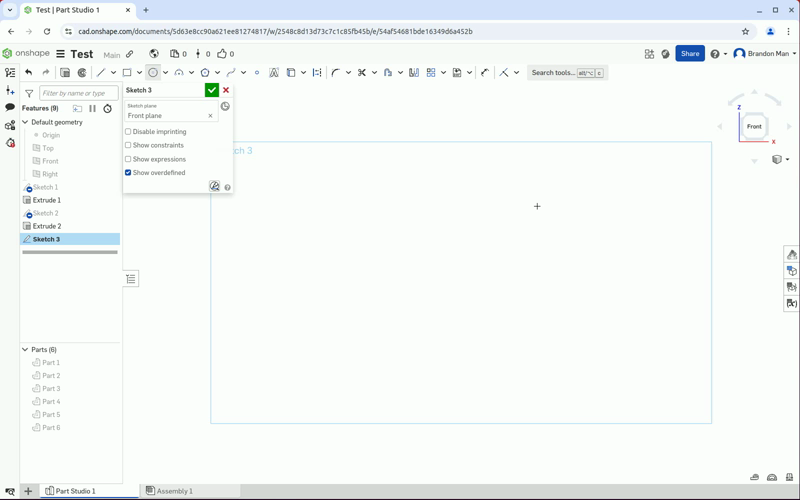
click(537, 205)
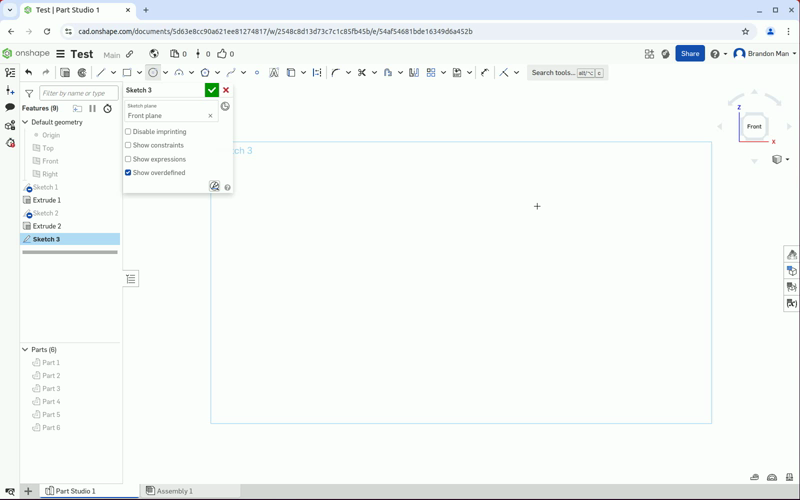
key_up(shift)
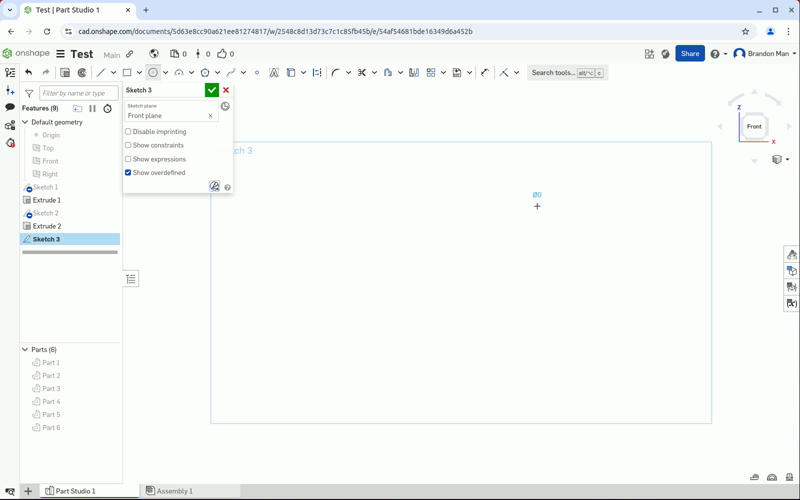
mouse_move(549, 205)
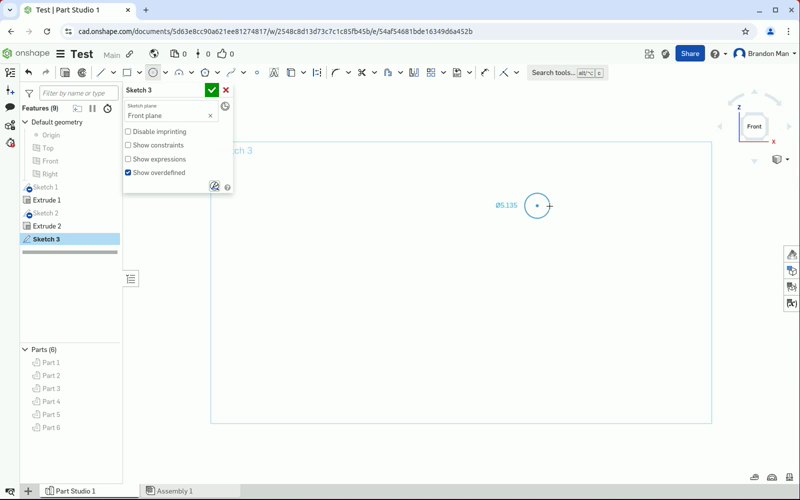
click(549, 205)
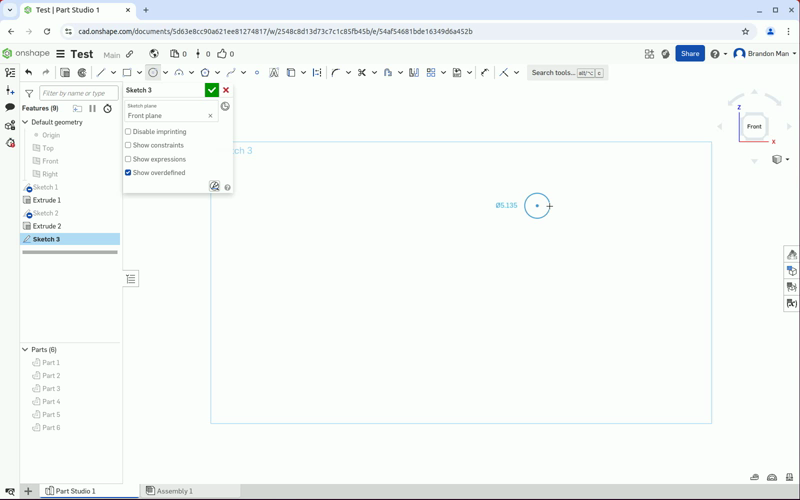
key(esc)
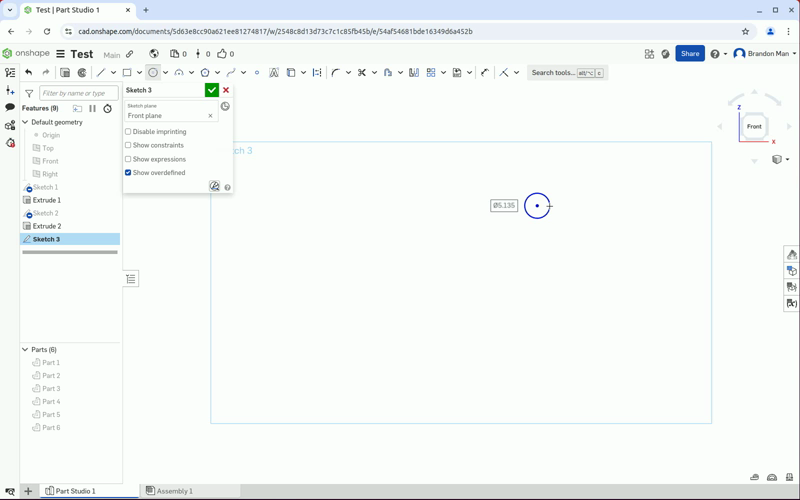
key(c)
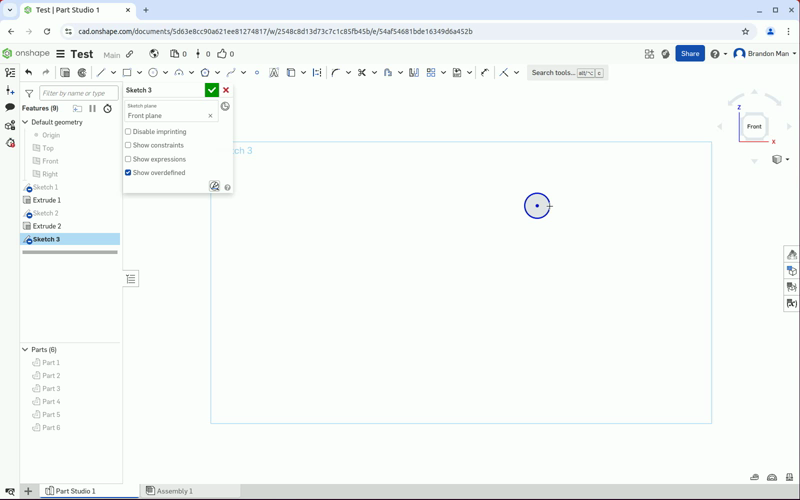
key_down(shift)
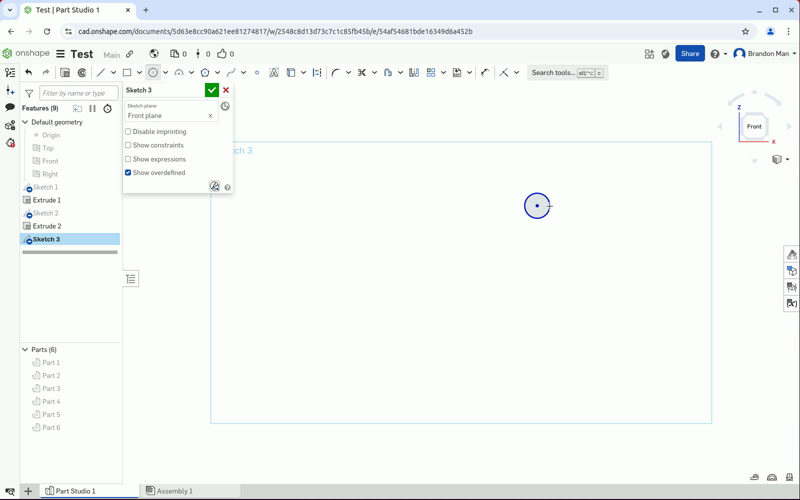
mouse_move(537, 205)
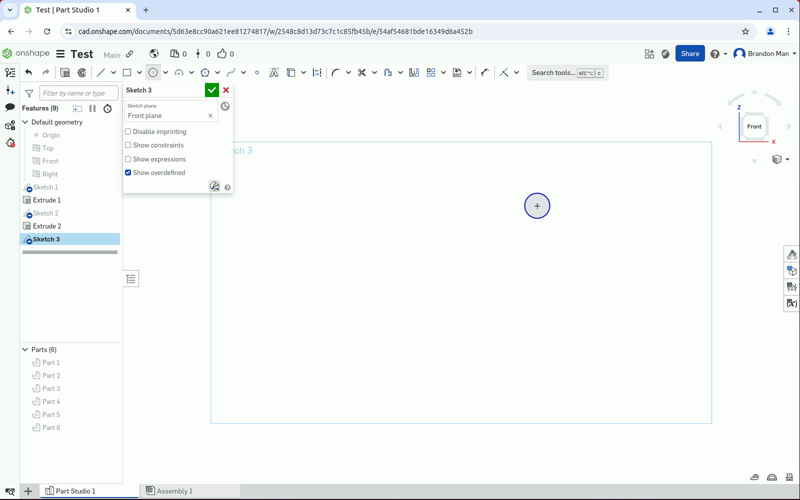
click(537, 205)
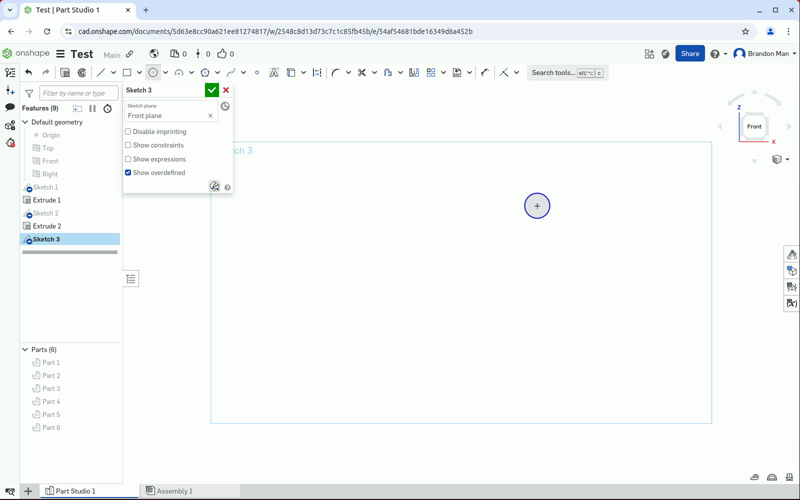
key_up(shift)
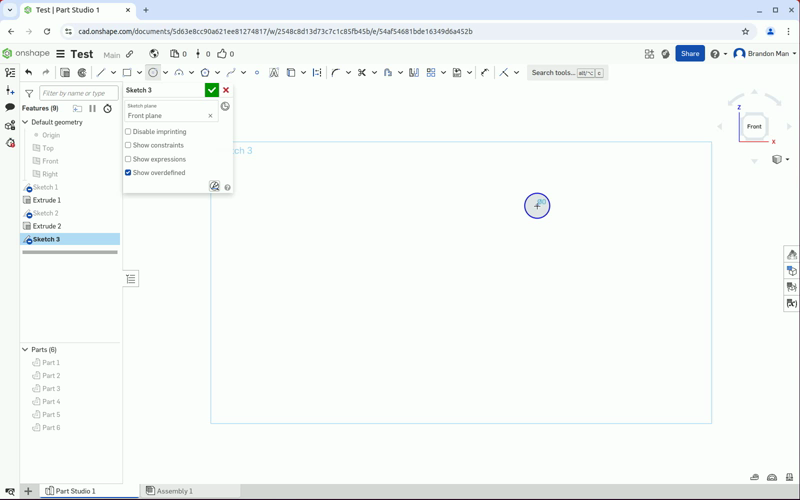
mouse_move(541, 205)
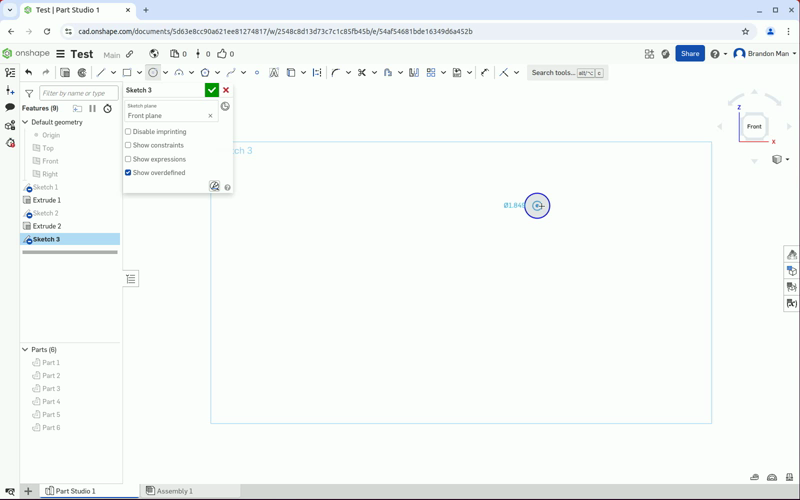
click(541, 205)
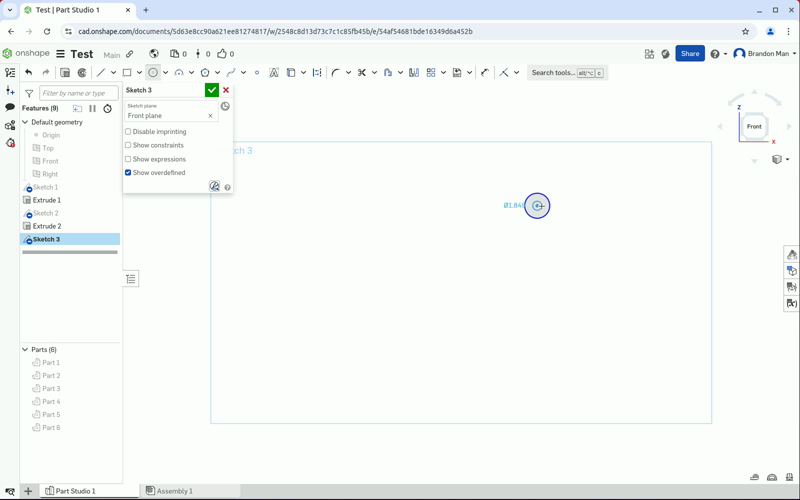
key(esc)
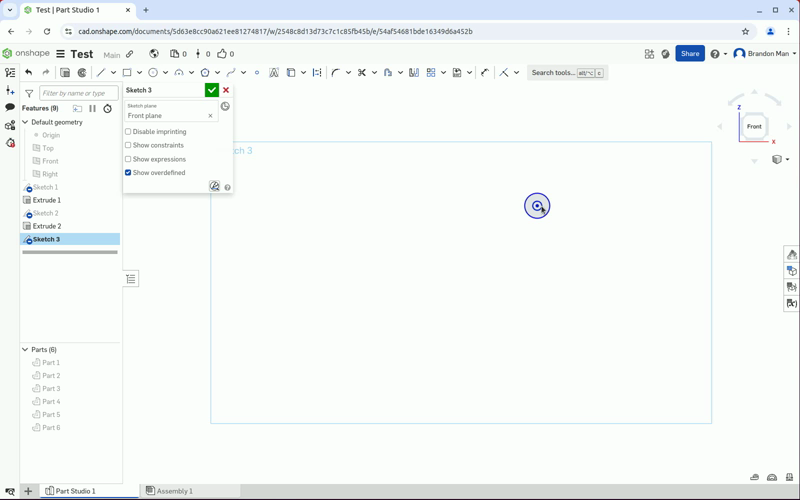
mouse_move(539, 196)
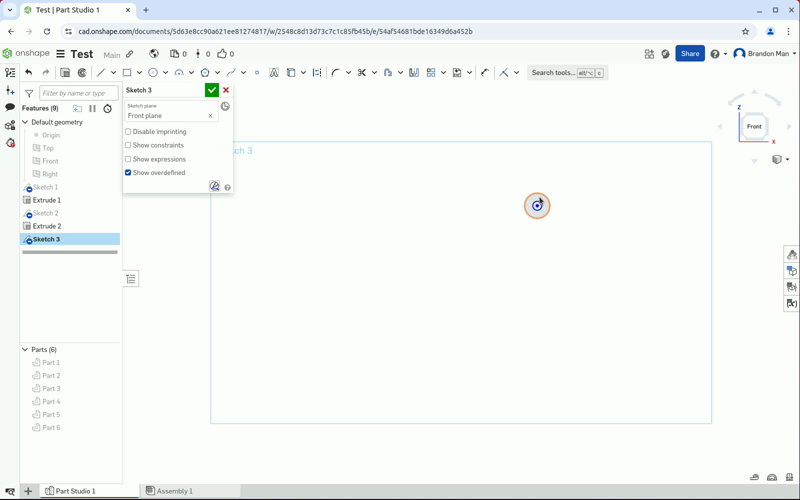
scroll(6)
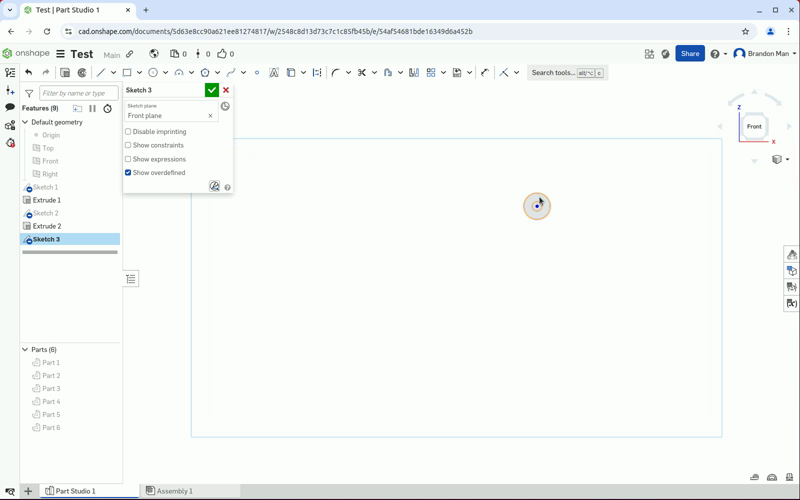
scroll(6)
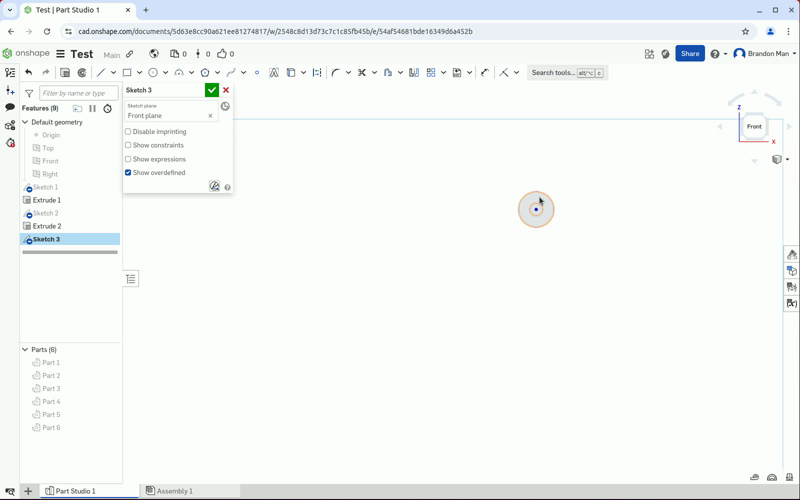
scroll(6)
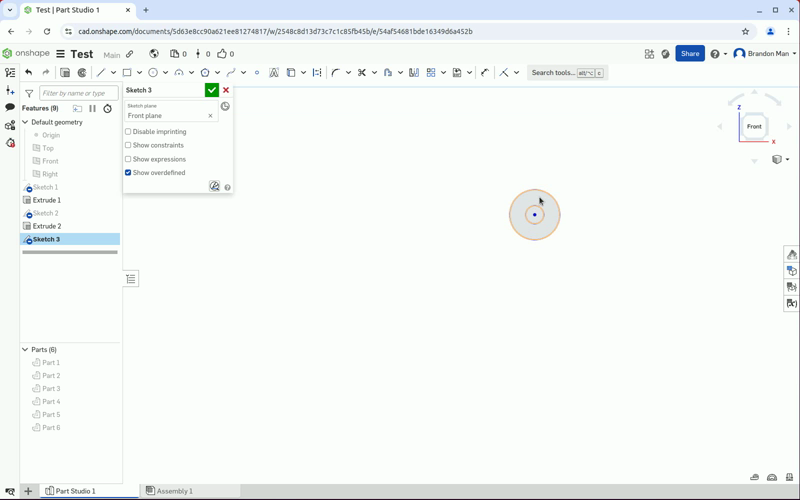
scroll(6)
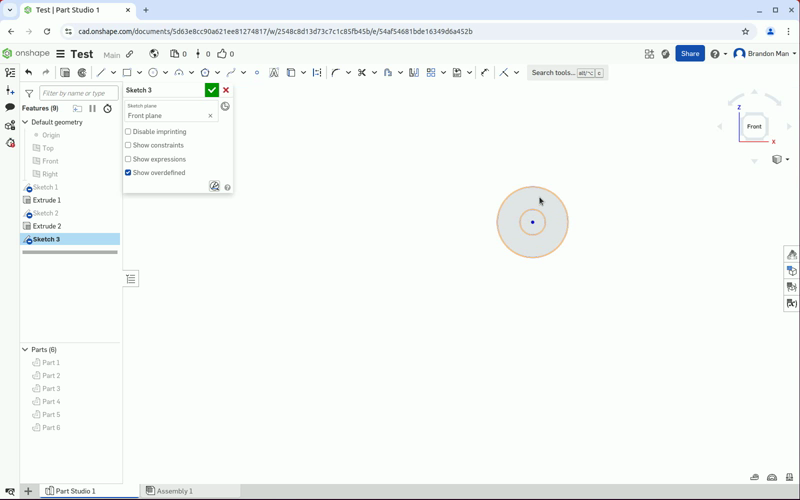
scroll(6)
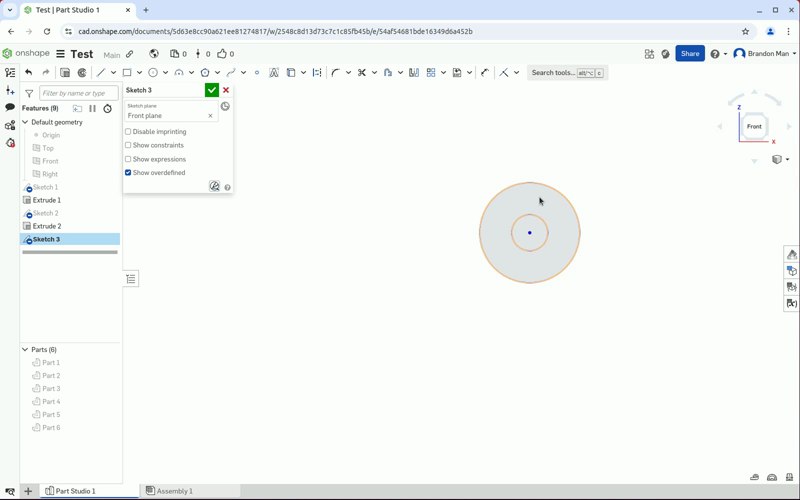
scroll(6)
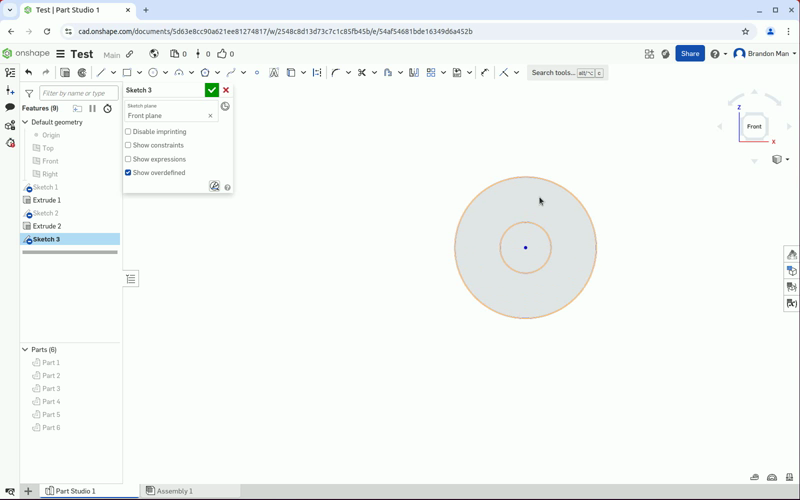
scroll(6)
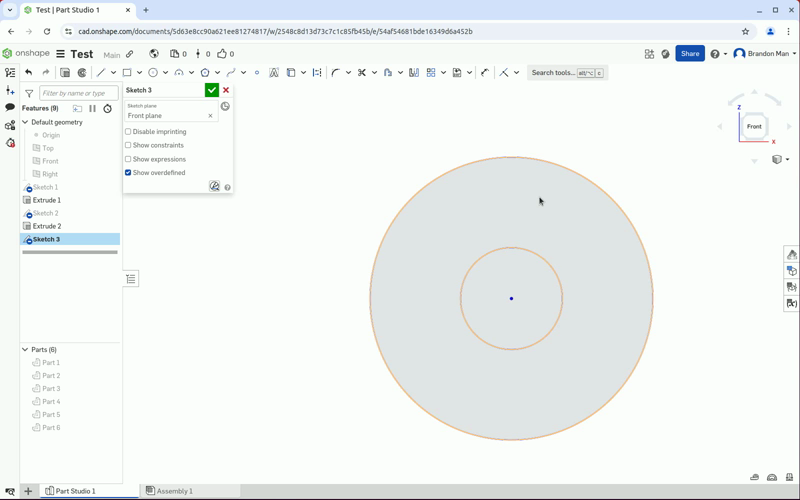
click(539, 196)
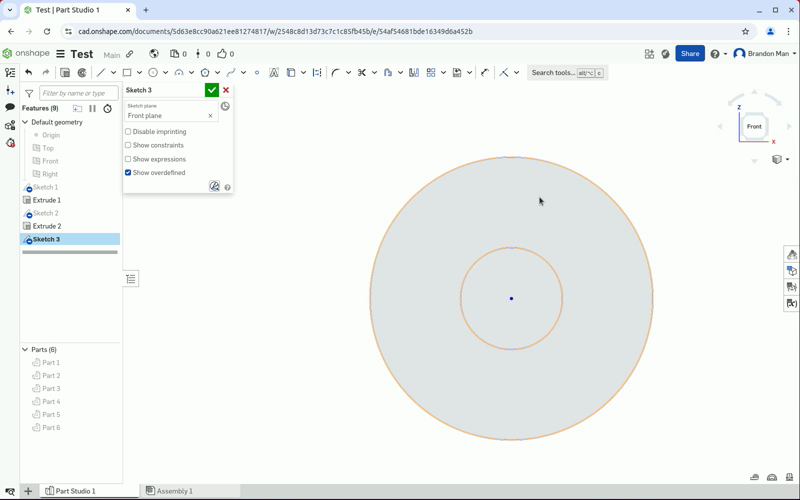
scroll(-6)
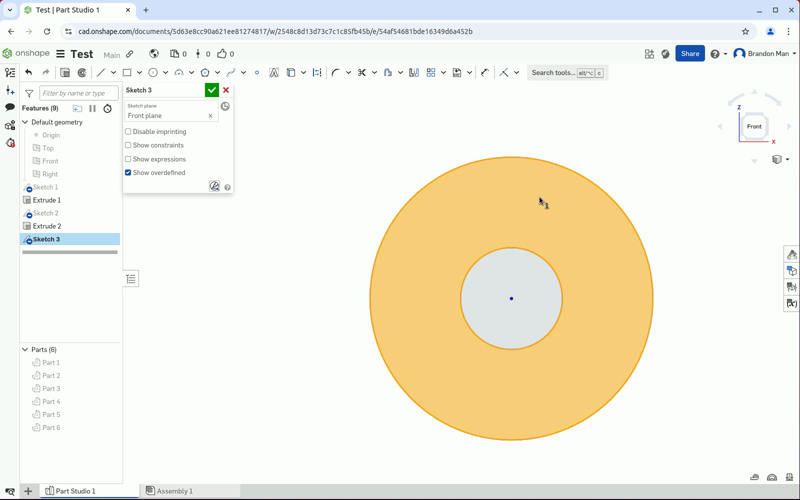
scroll(-6)
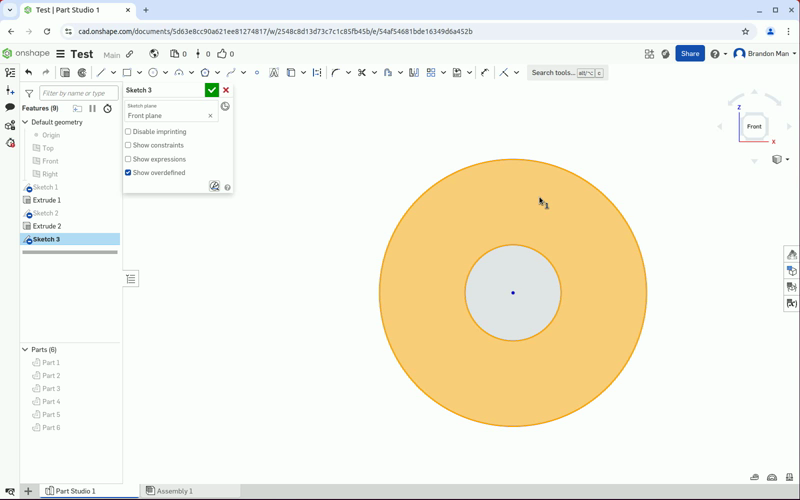
scroll(-6)
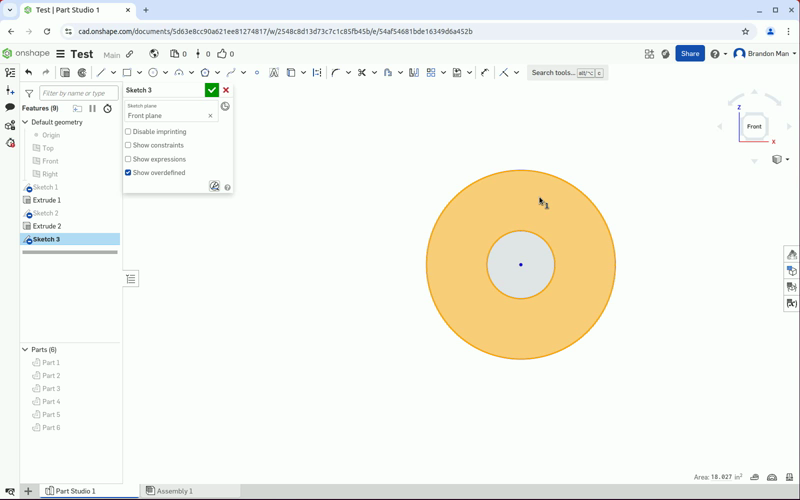
scroll(-6)
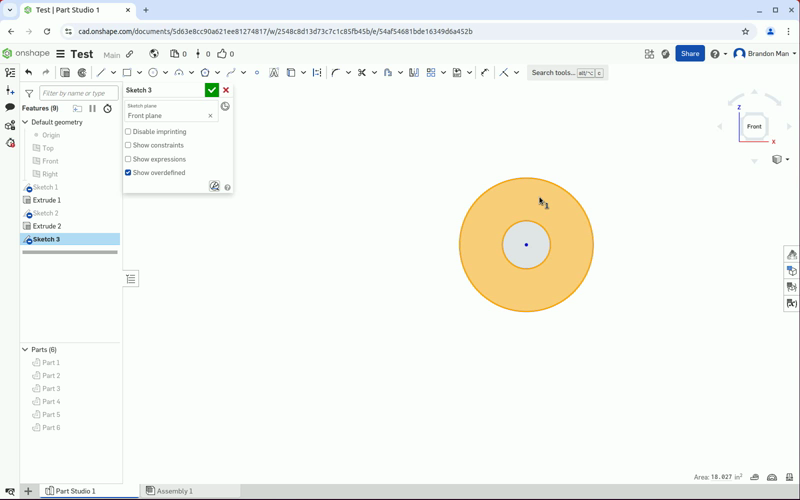
scroll(-6)
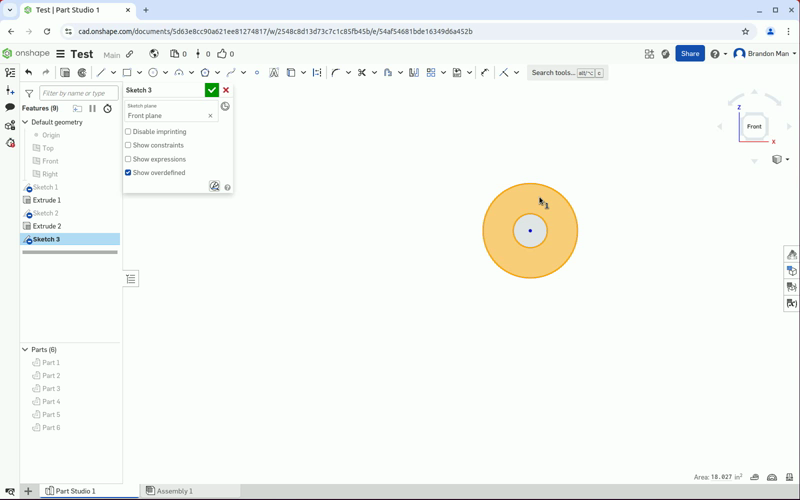
scroll(-6)
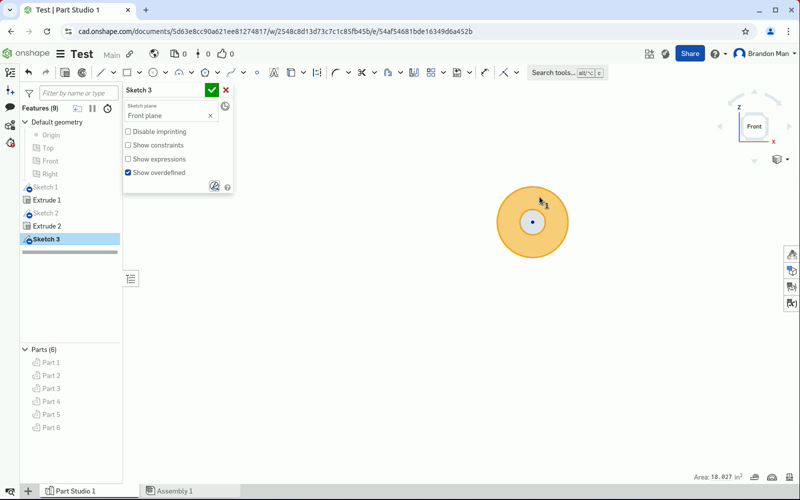
scroll(-6)
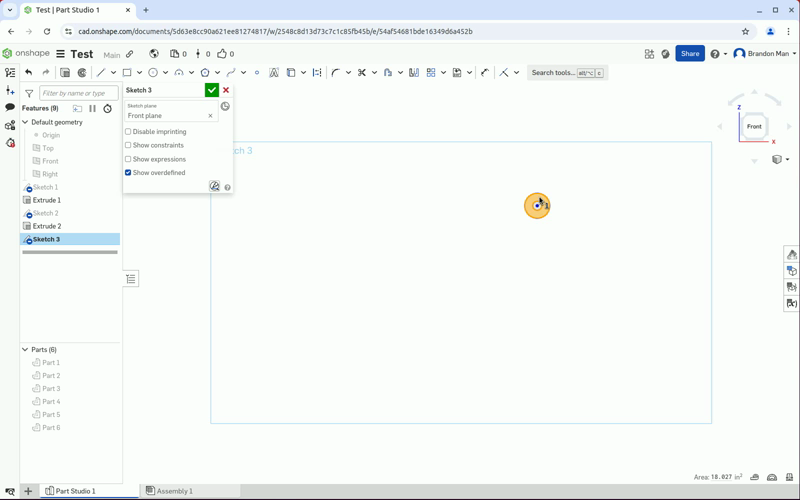
mouse_move(73, 352)
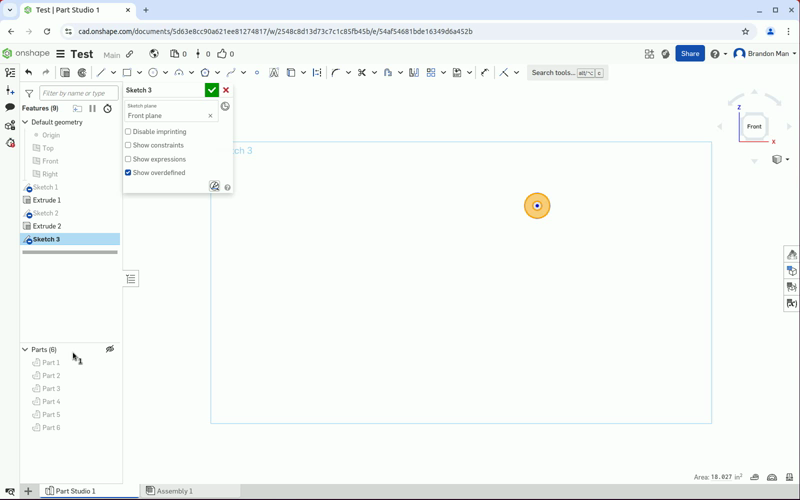
key(shift+y)
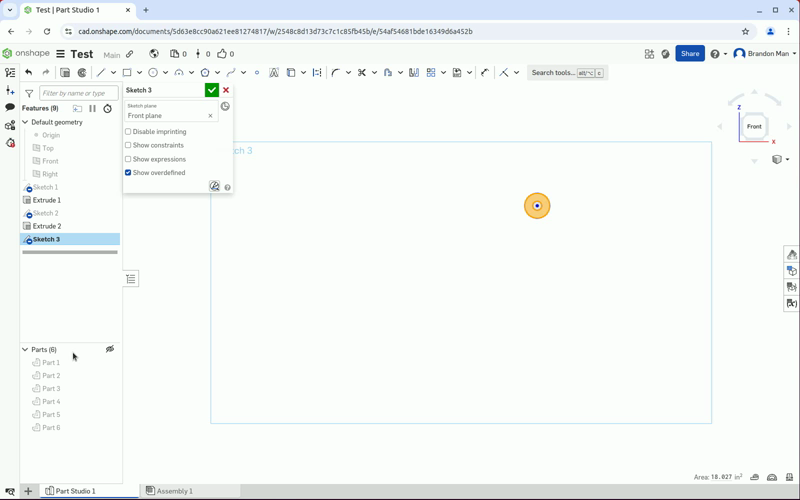
key(shift+e)
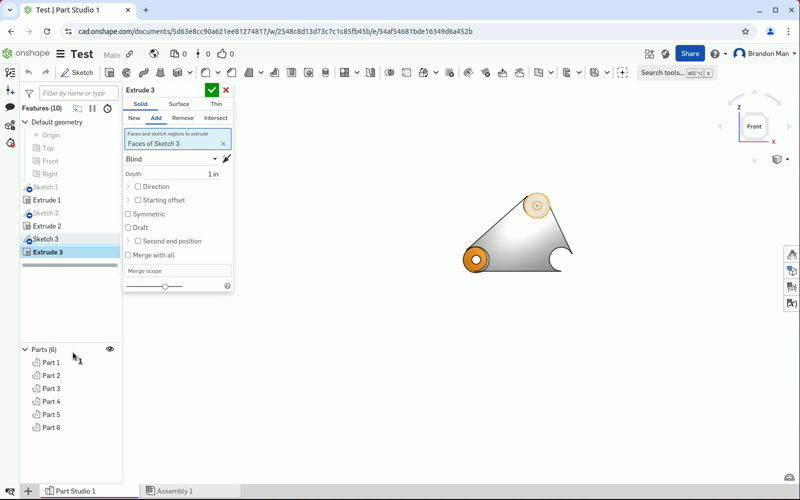
mouse_move(143, 106)
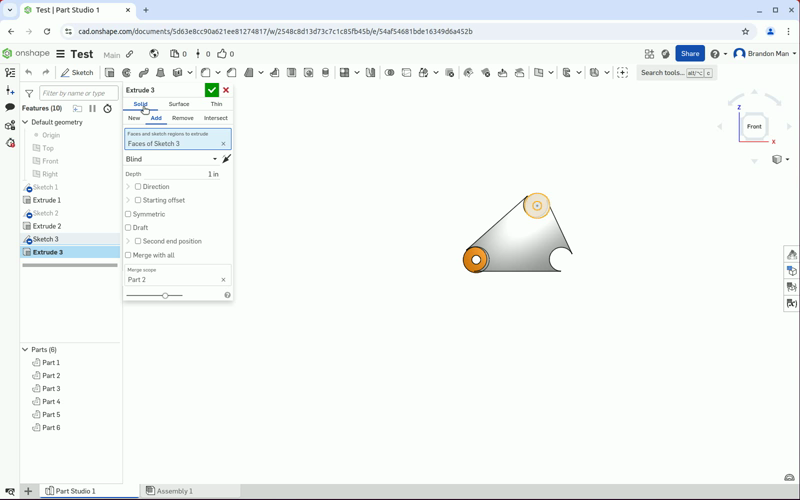
click(143, 106)
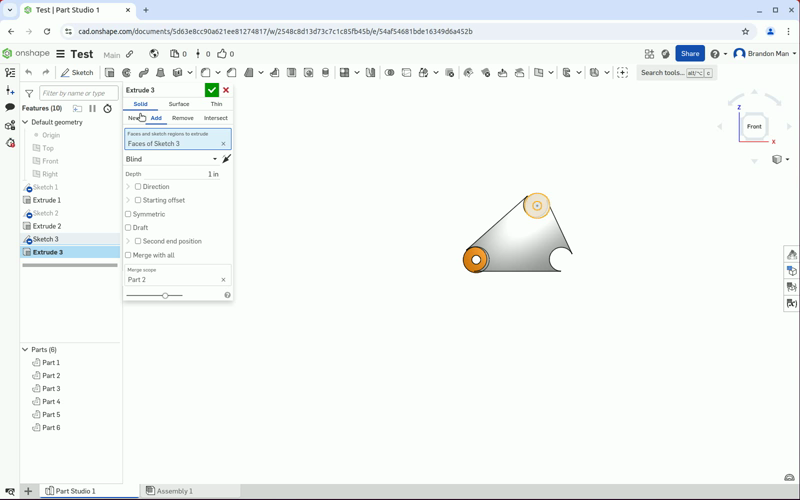
mouse_move(137, 120)
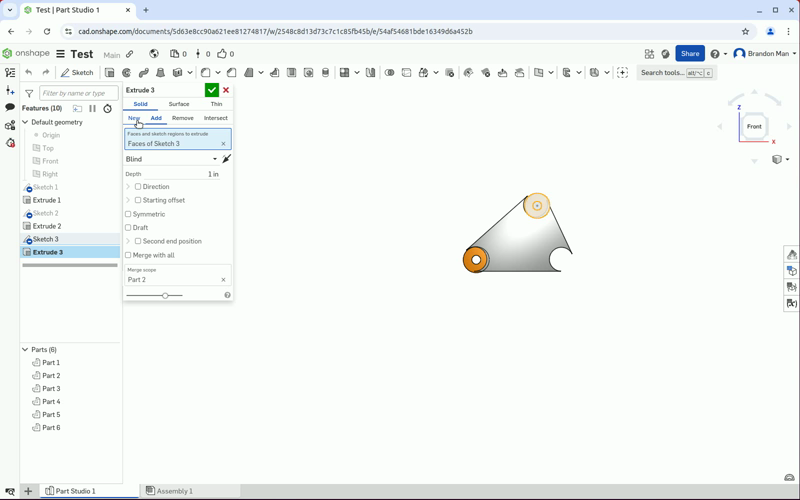
click(137, 120)
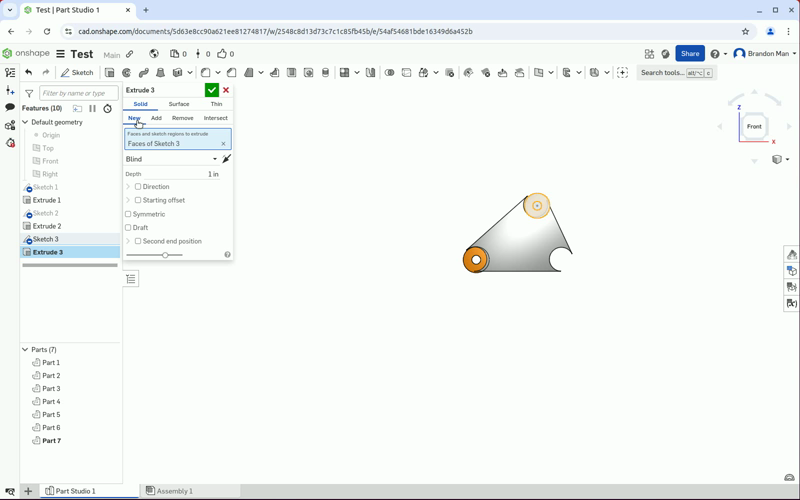
key(tab, 4)
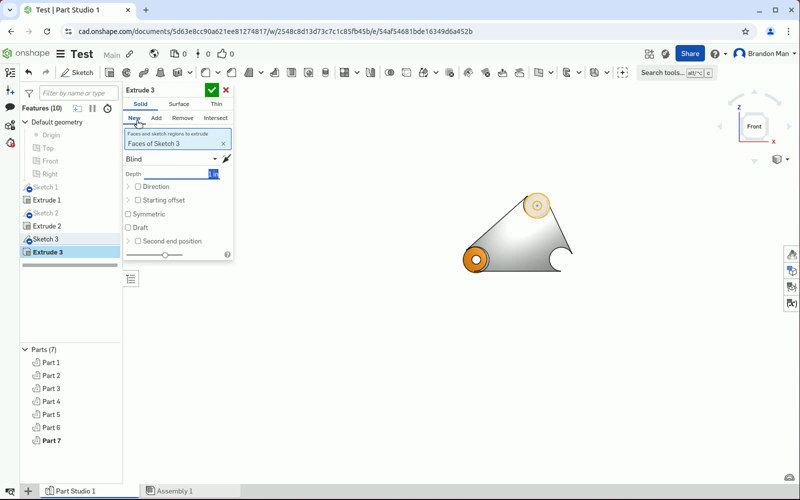
text(0.963)
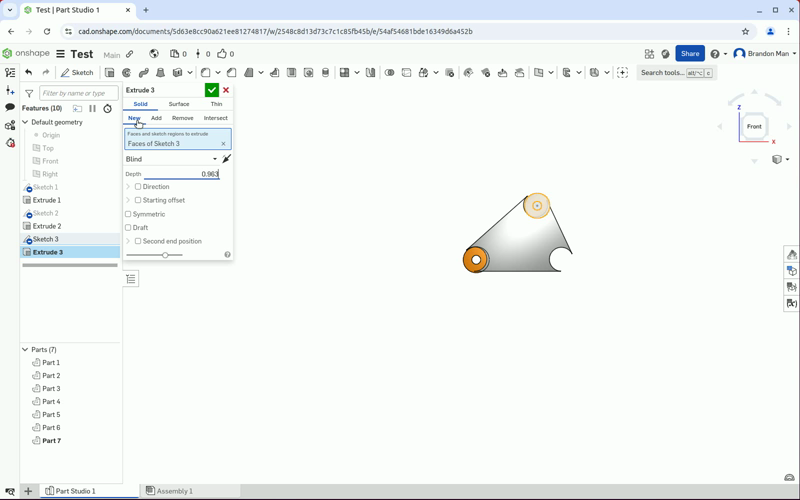
key(enter)
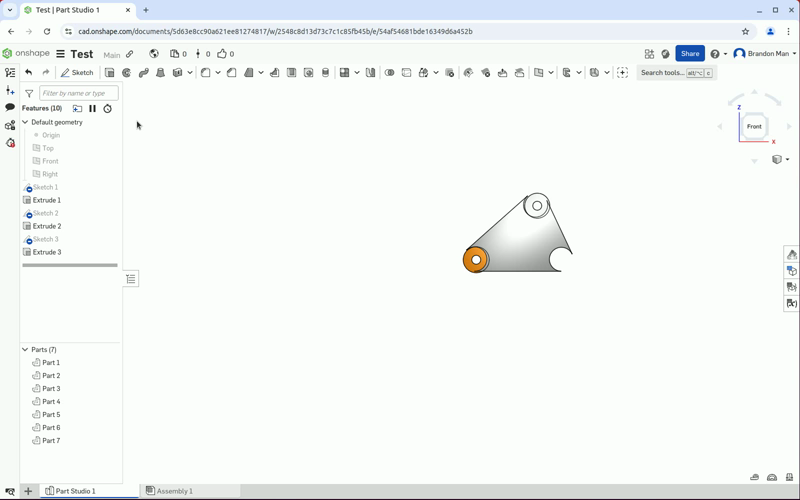
key(shift+h)
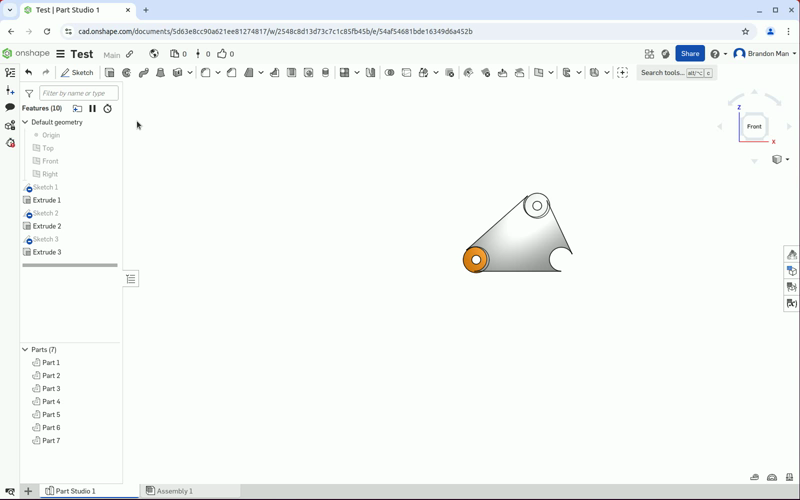
key(shift+h)
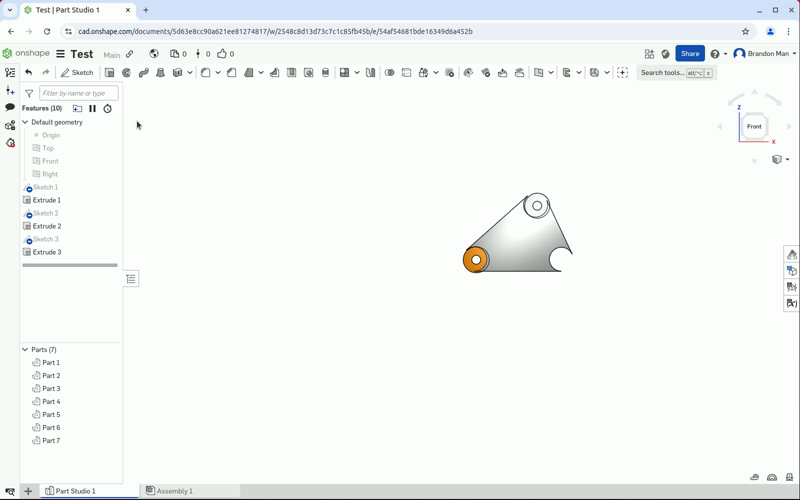
mouse_move(73, 189)
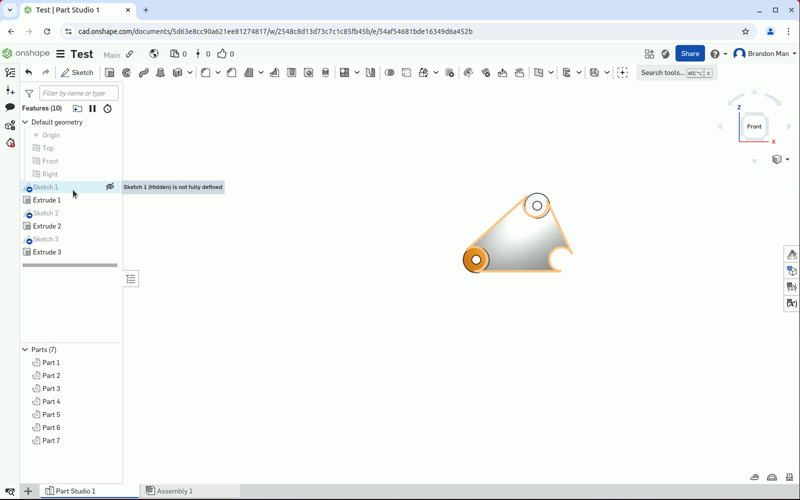
click(73, 189)
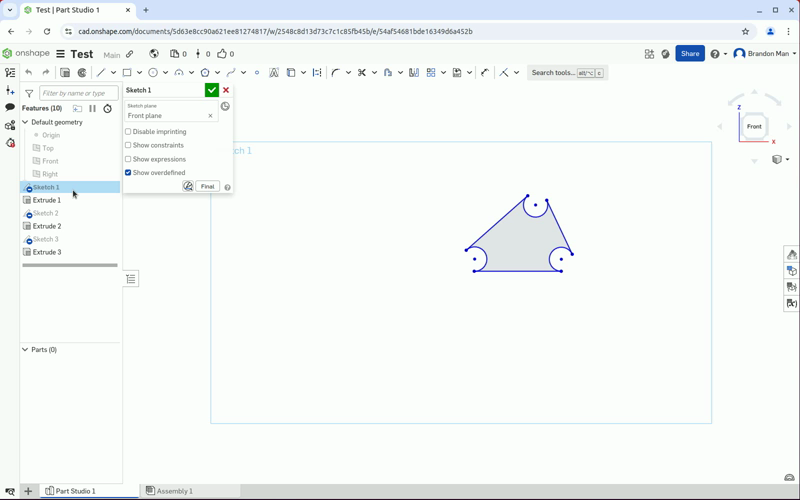
mouse_move(229, 92)
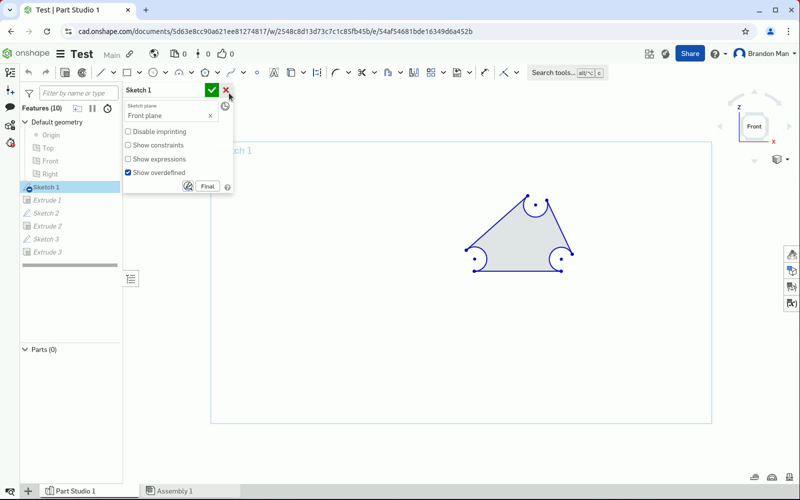
click(229, 92)
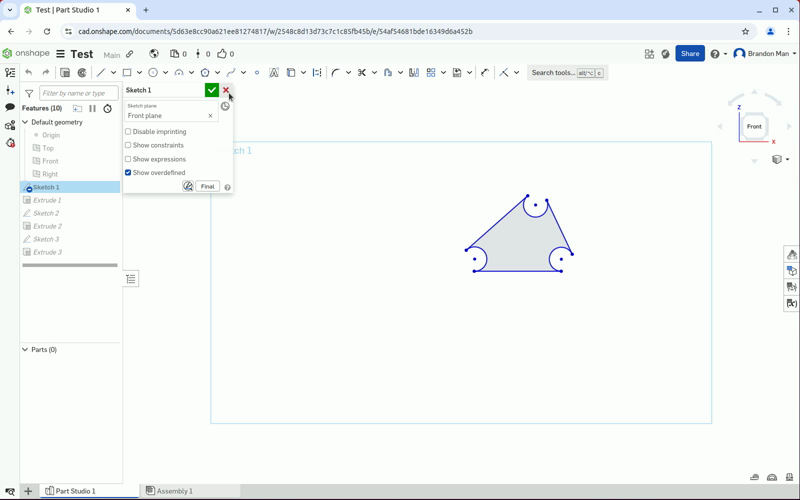
key(shift+s)
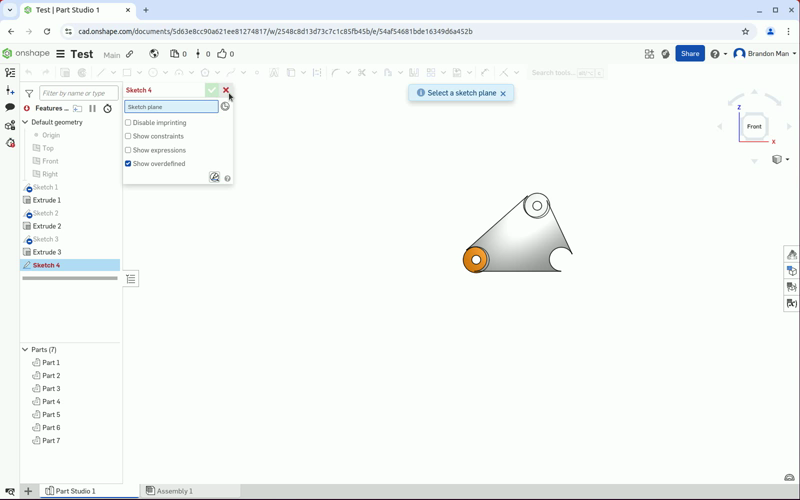
mouse_move(73, 163)
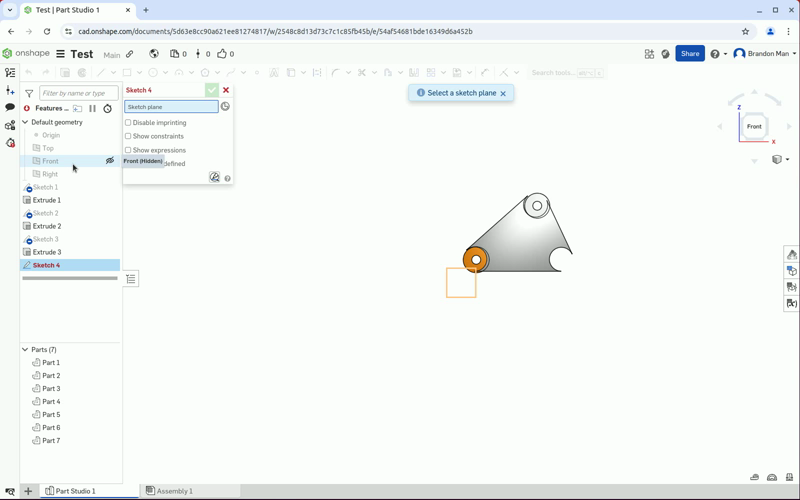
click(73, 163)
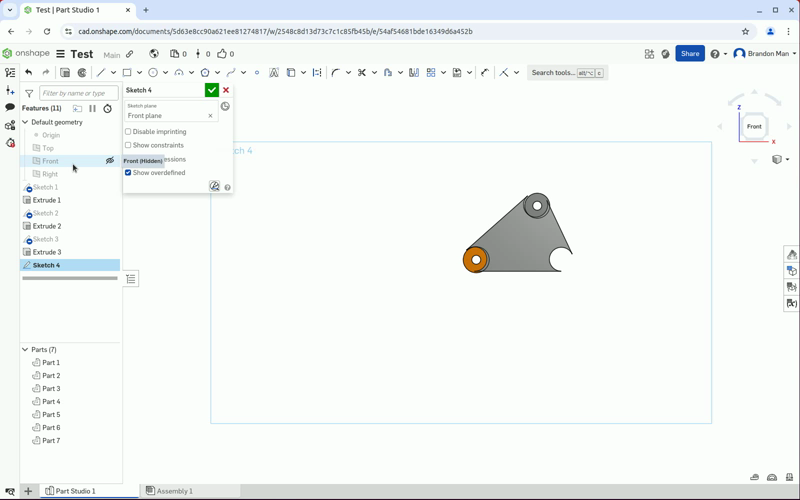
mouse_move(73, 352)
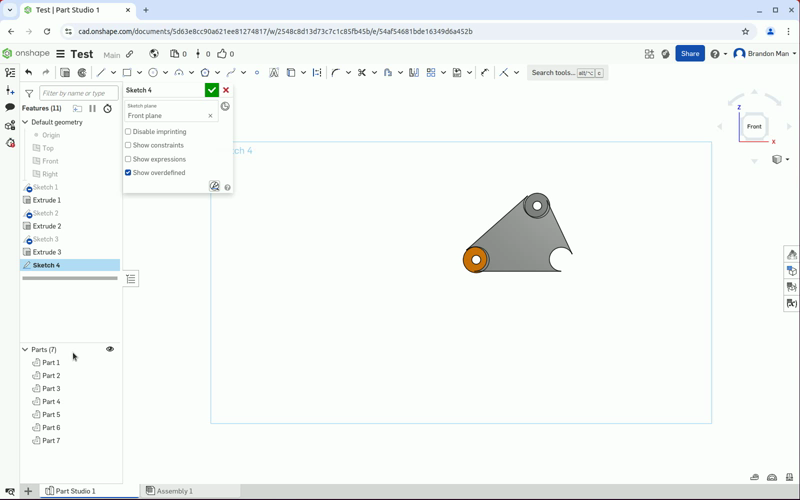
key(y)
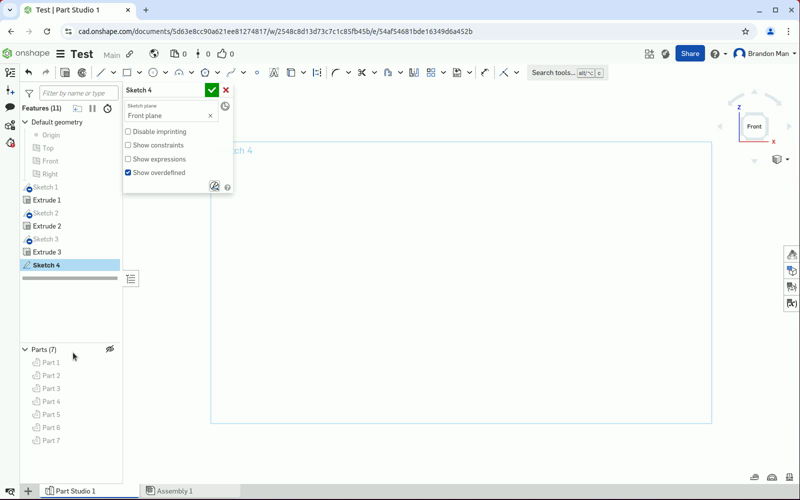
key(c)
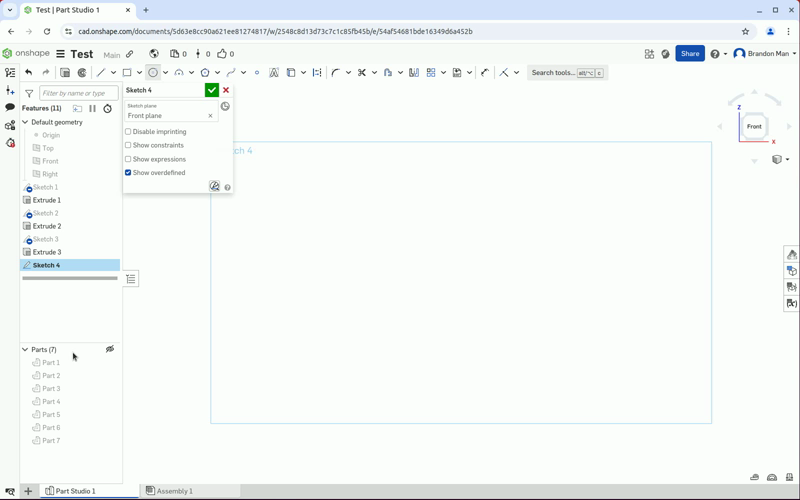
key_down(shift)
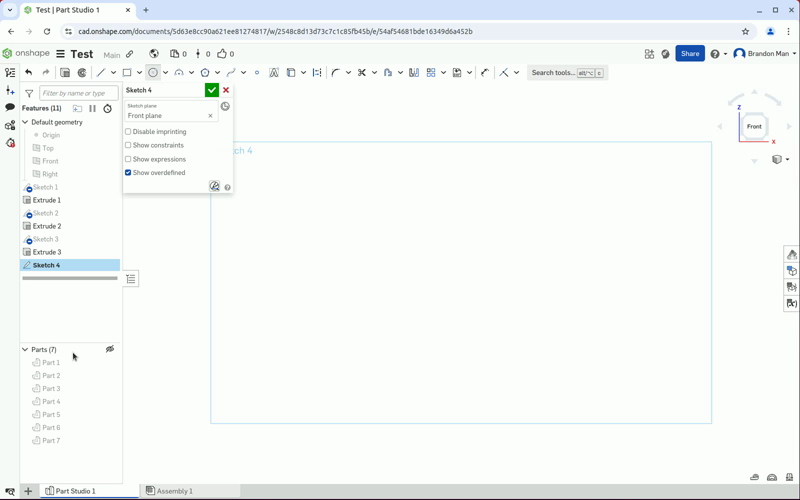
mouse_move(561, 259)
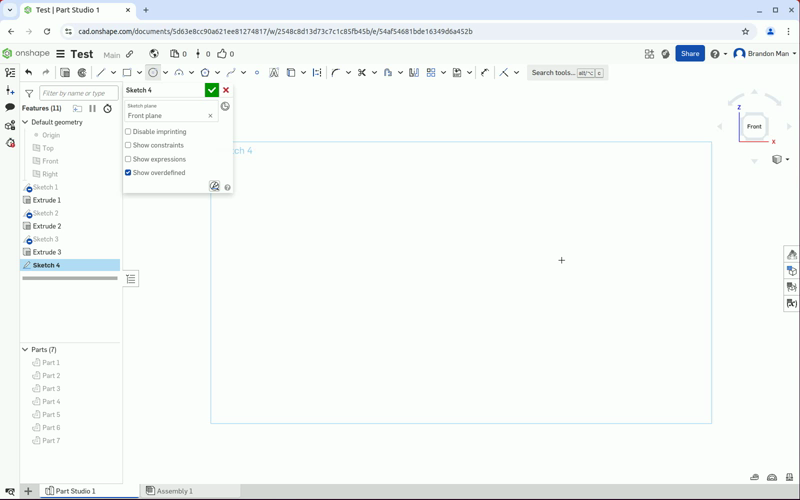
click(561, 259)
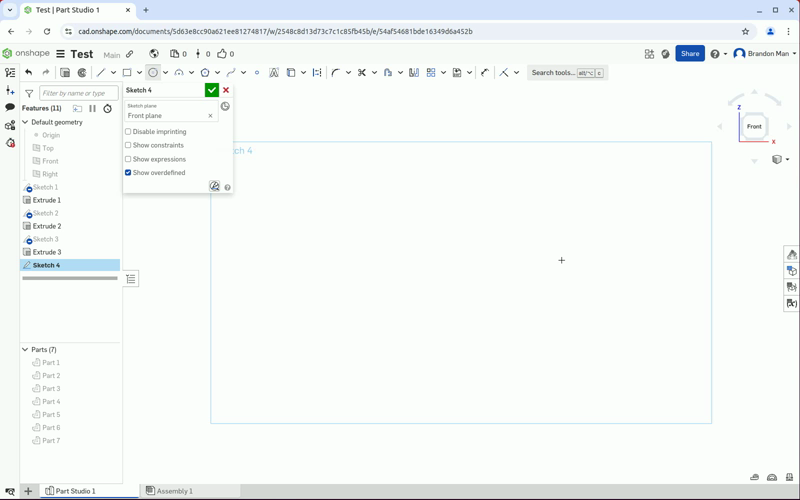
key_up(shift)
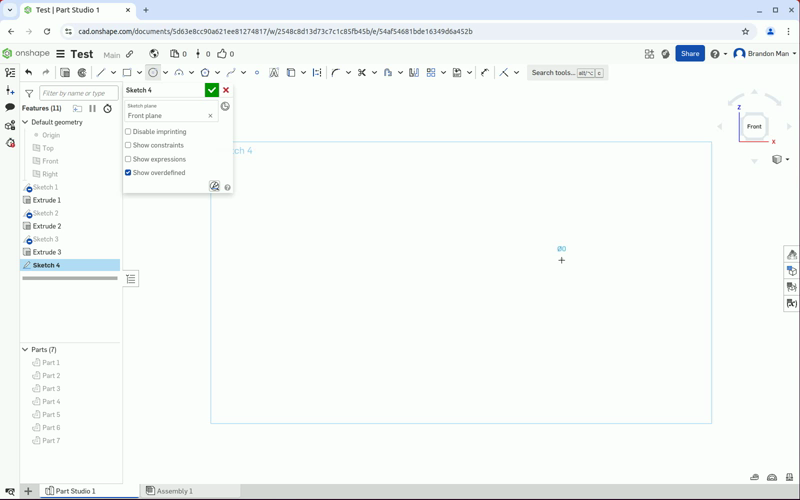
mouse_move(574, 259)
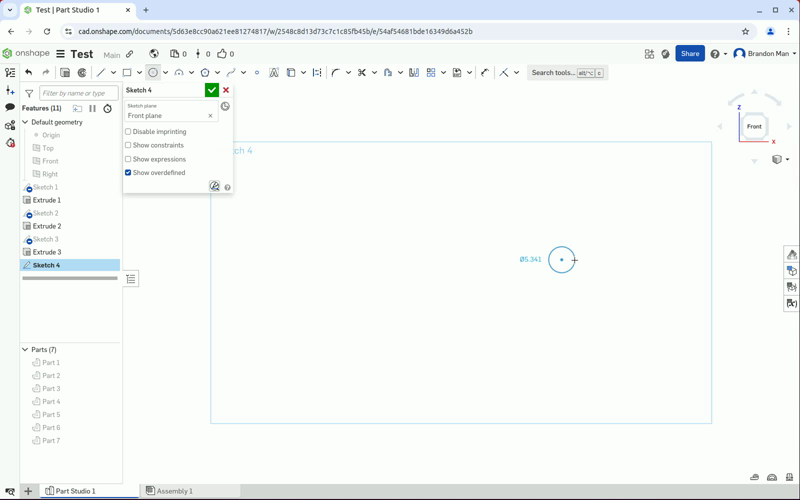
click(574, 259)
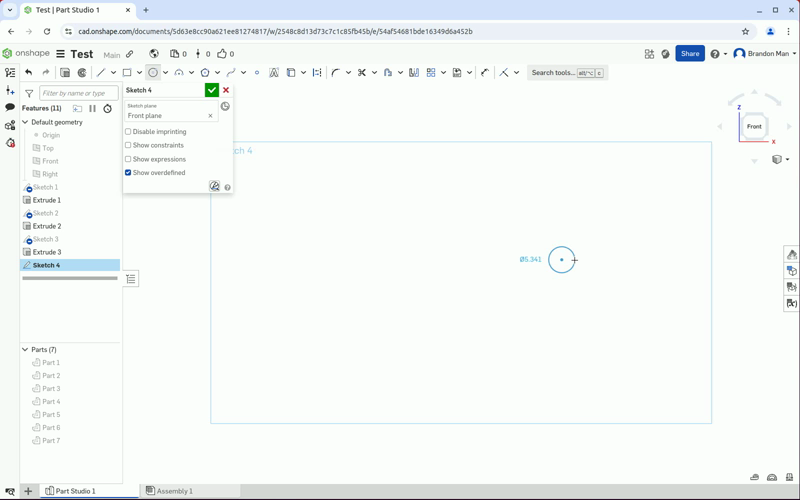
key(esc)
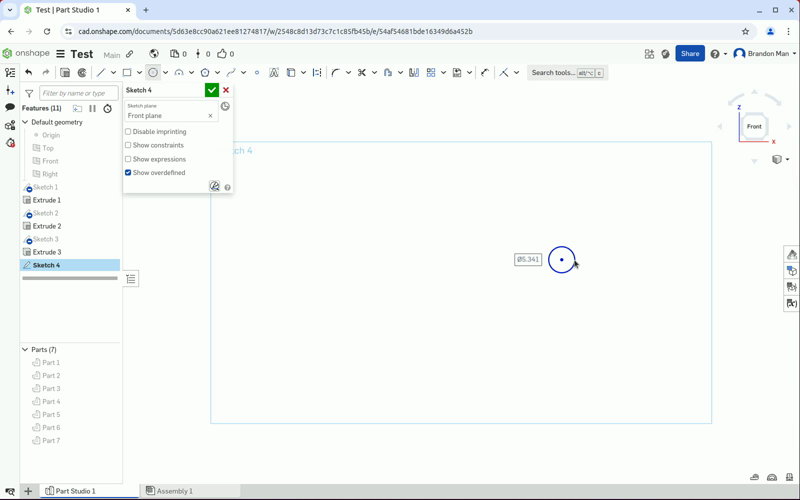
key(c)
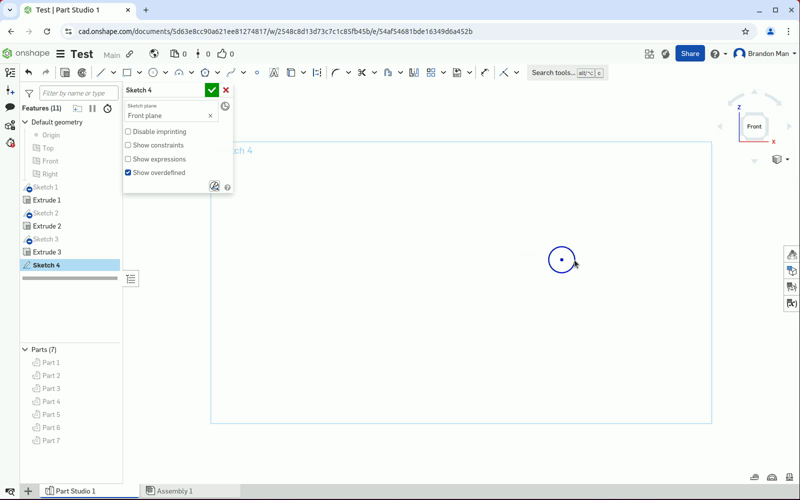
key_down(shift)
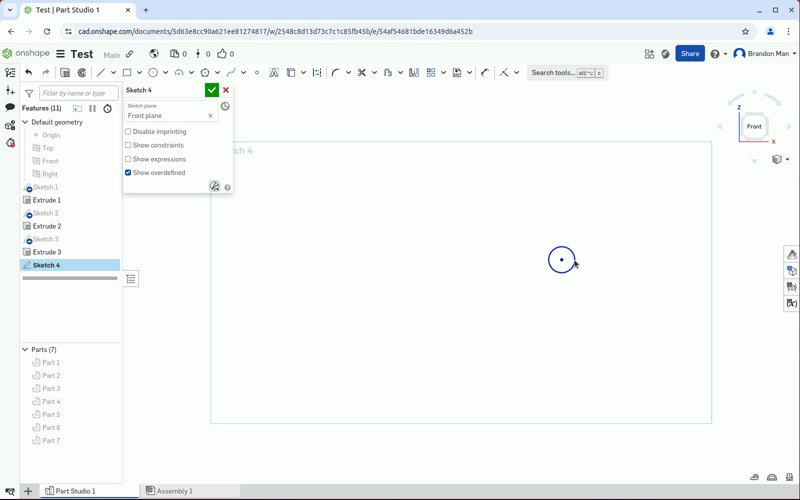
mouse_move(561, 259)
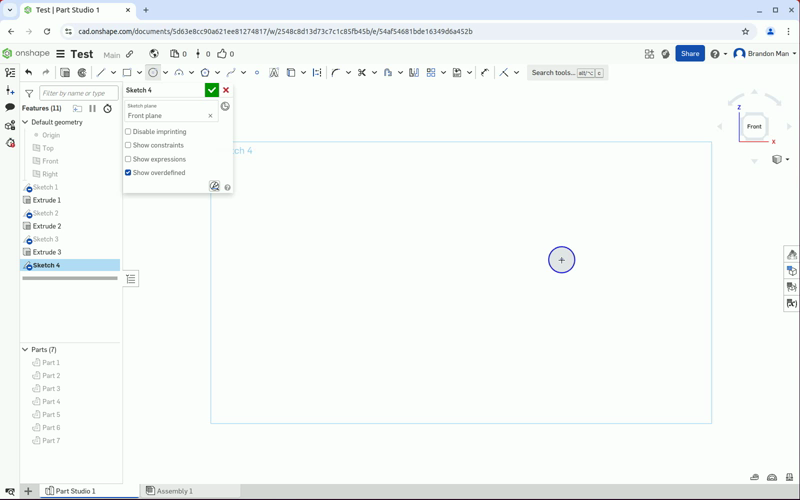
click(561, 259)
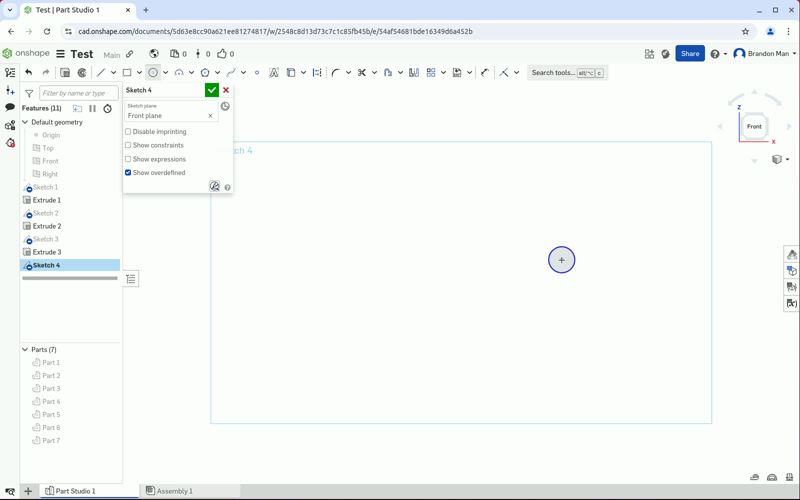
key_up(shift)
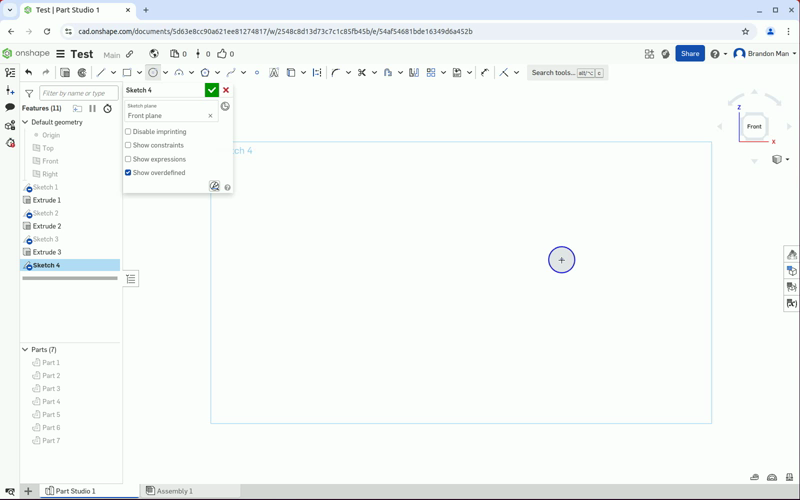
mouse_move(566, 259)
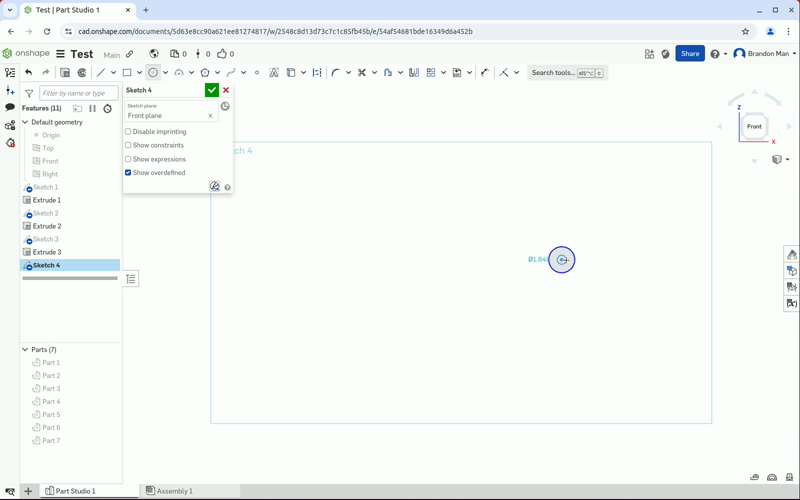
click(566, 259)
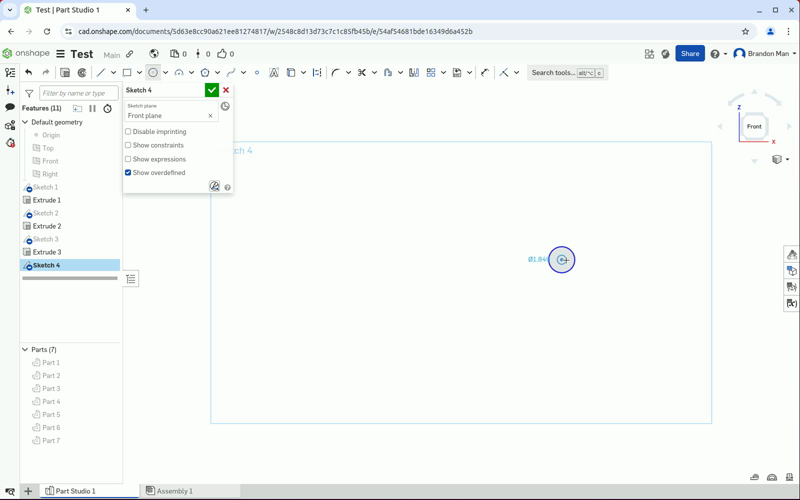
key(esc)
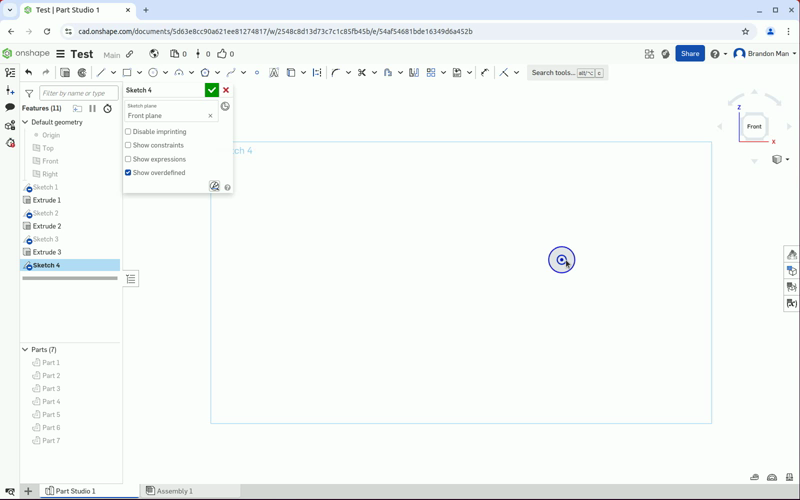
mouse_move(553, 256)
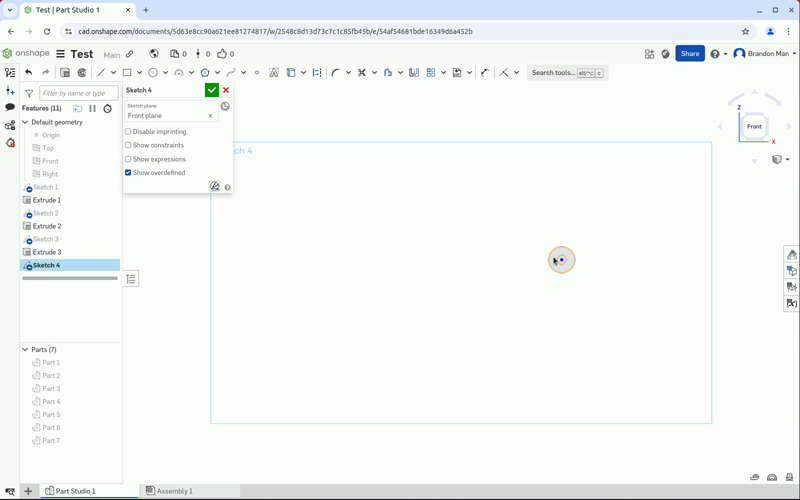
scroll(6)
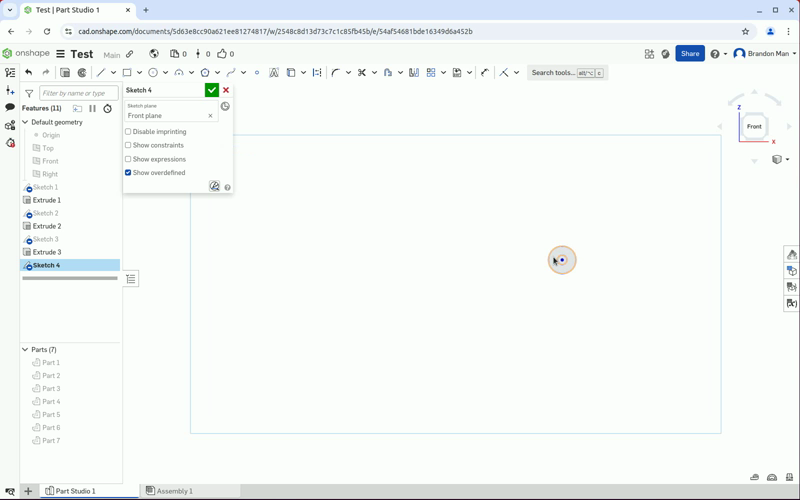
scroll(6)
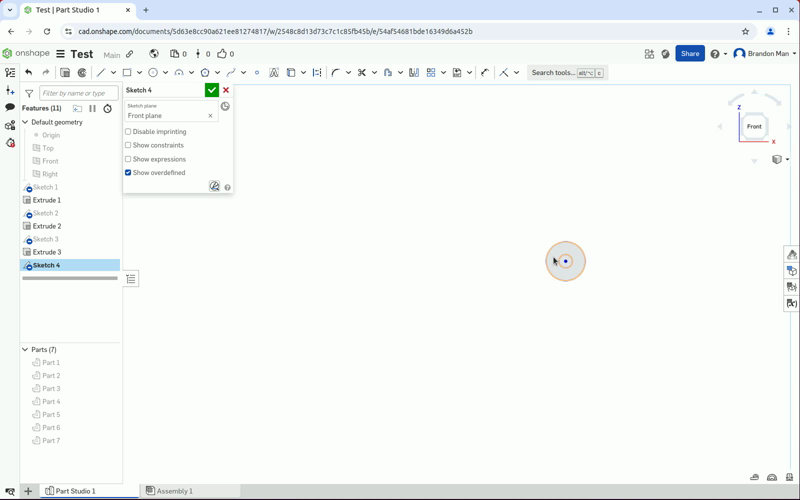
scroll(6)
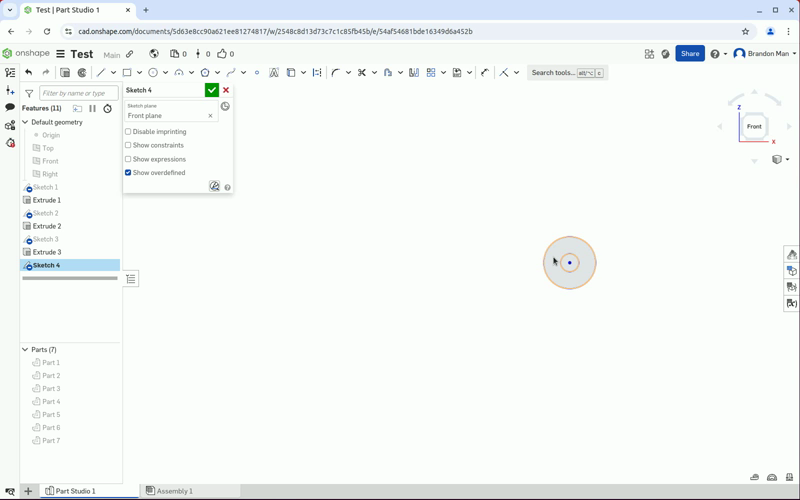
scroll(6)
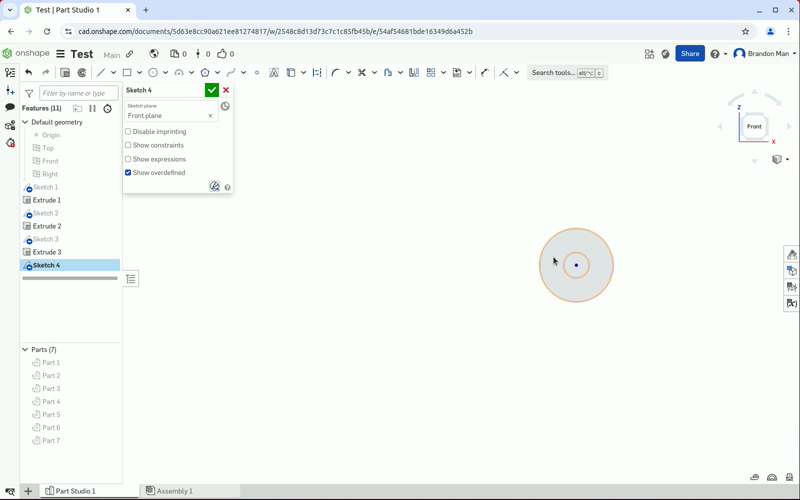
scroll(6)
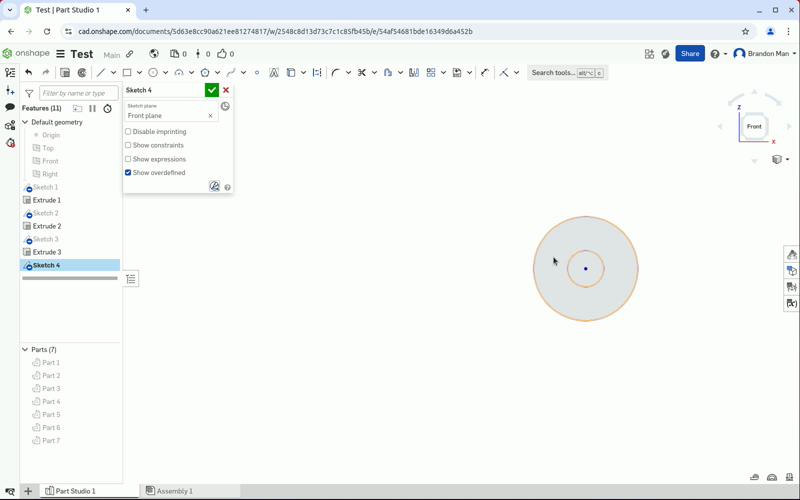
scroll(6)
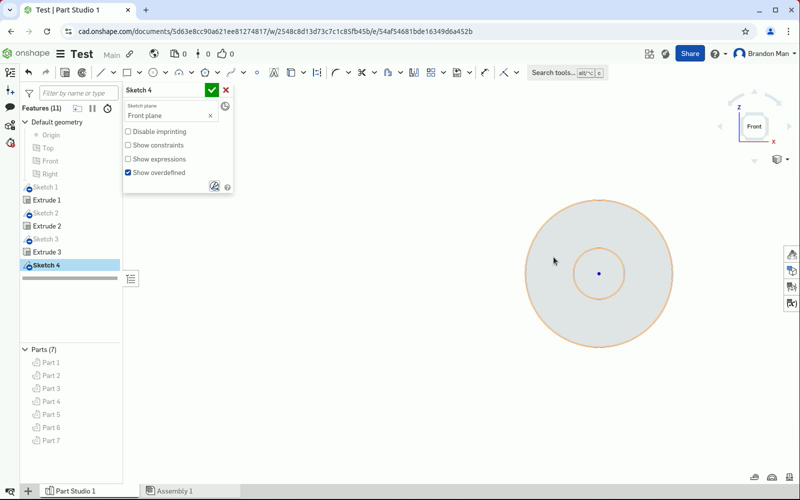
scroll(6)
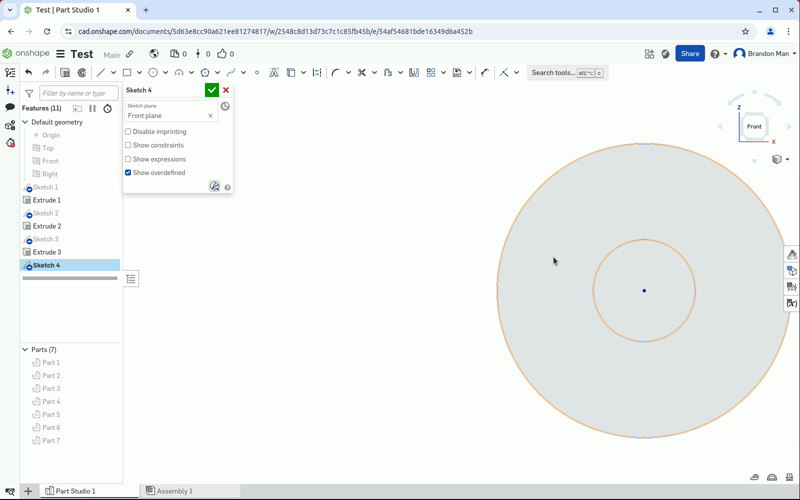
click(553, 256)
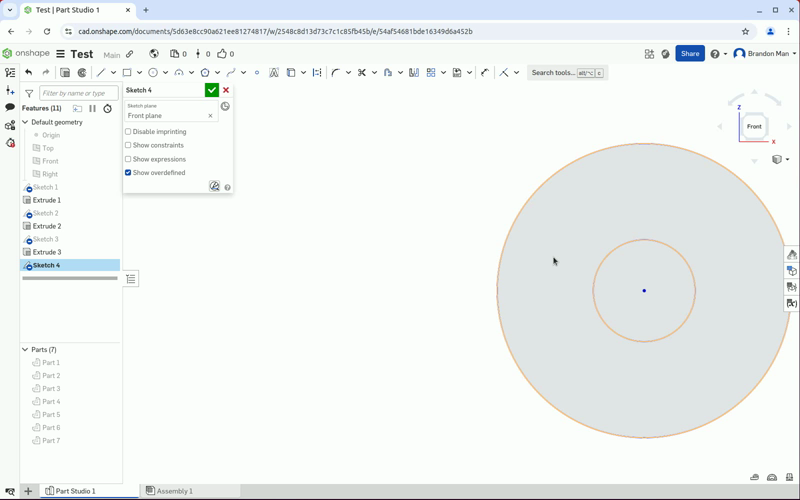
scroll(-6)
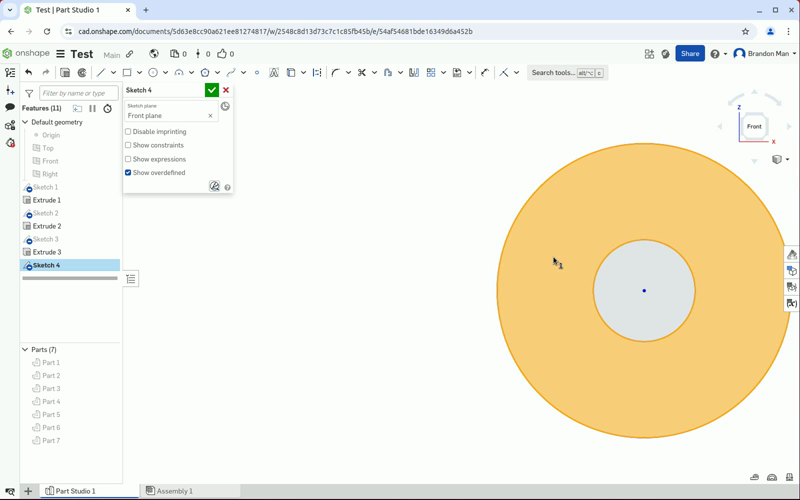
scroll(-6)
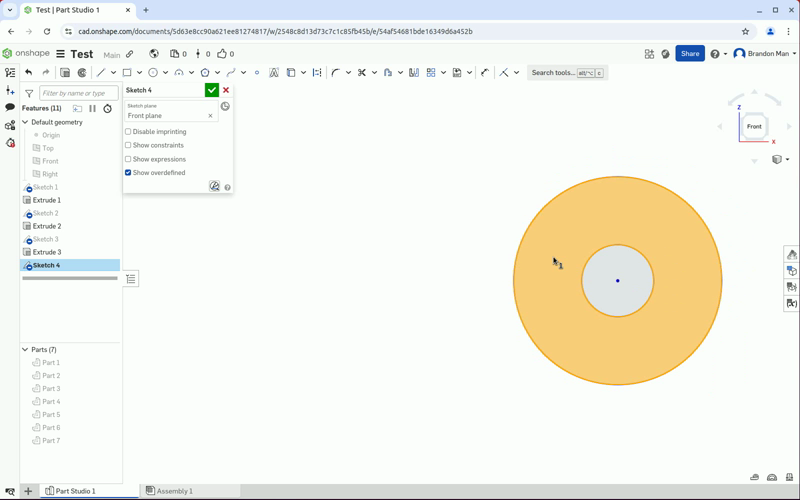
scroll(-6)
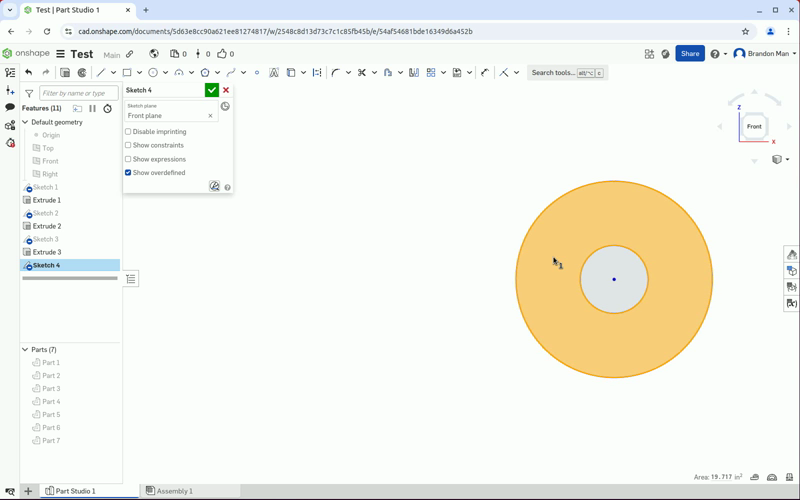
scroll(-6)
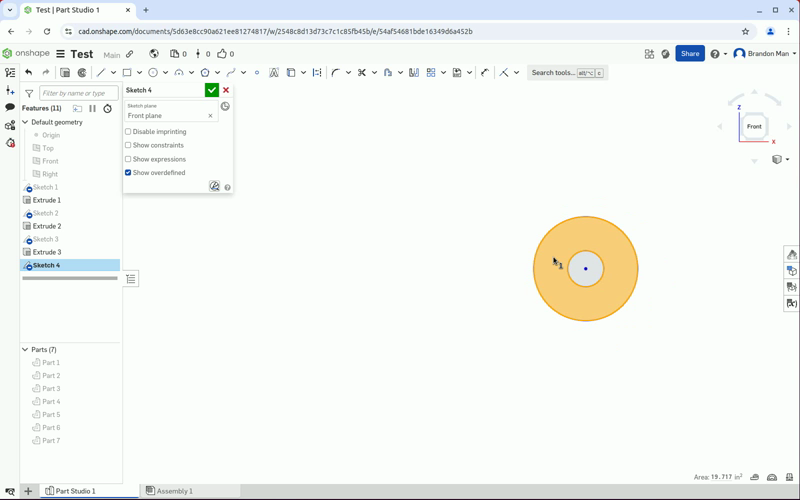
scroll(-6)
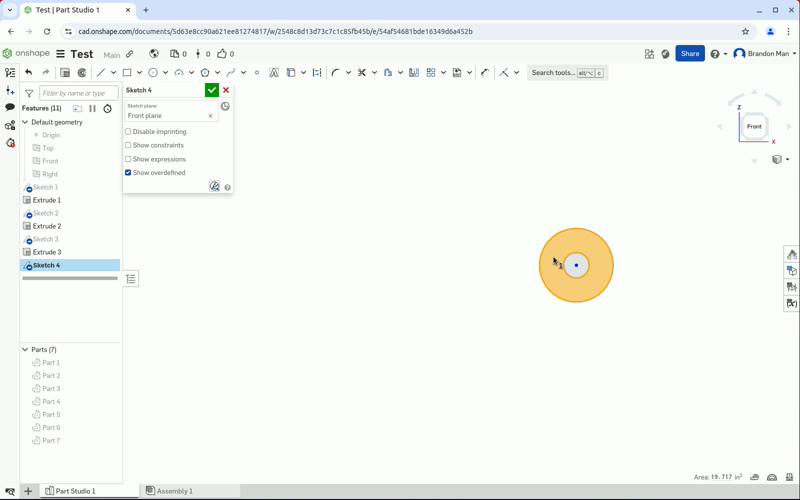
scroll(-6)
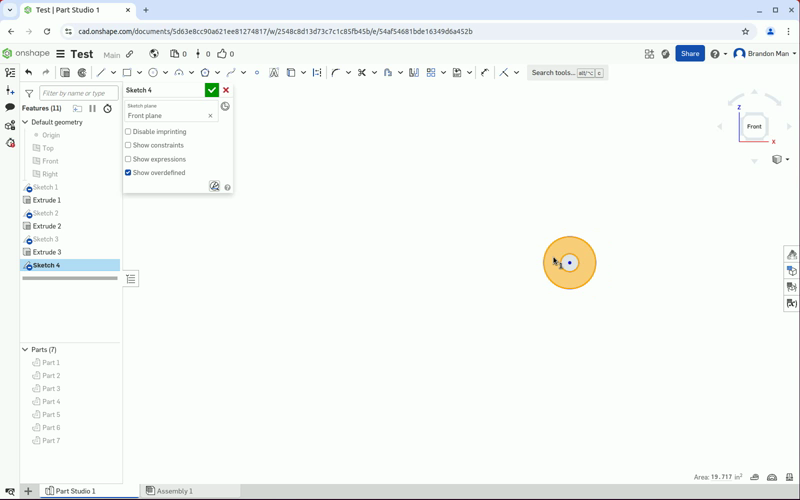
scroll(-6)
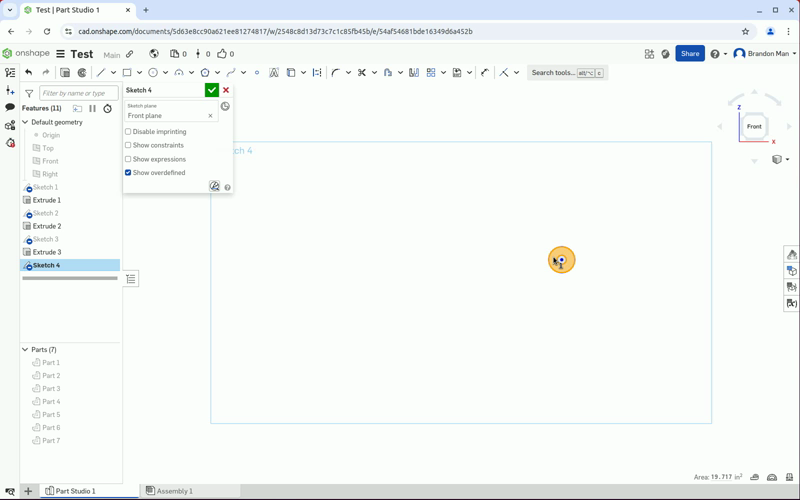
mouse_move(73, 352)
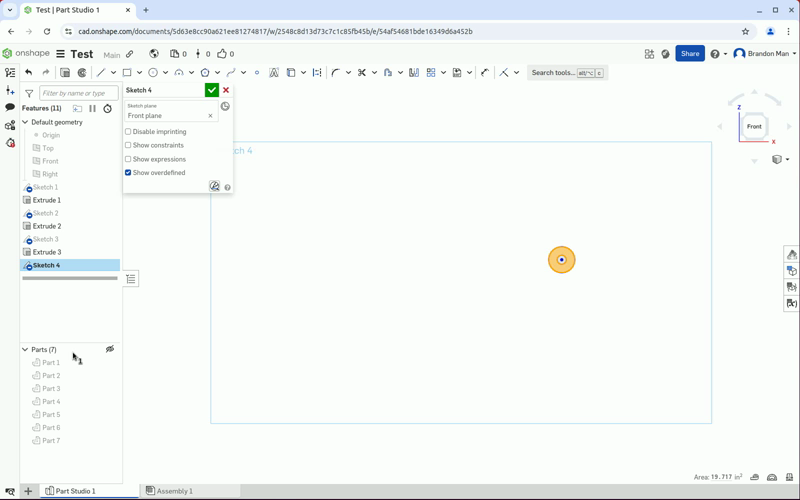
key(shift+y)
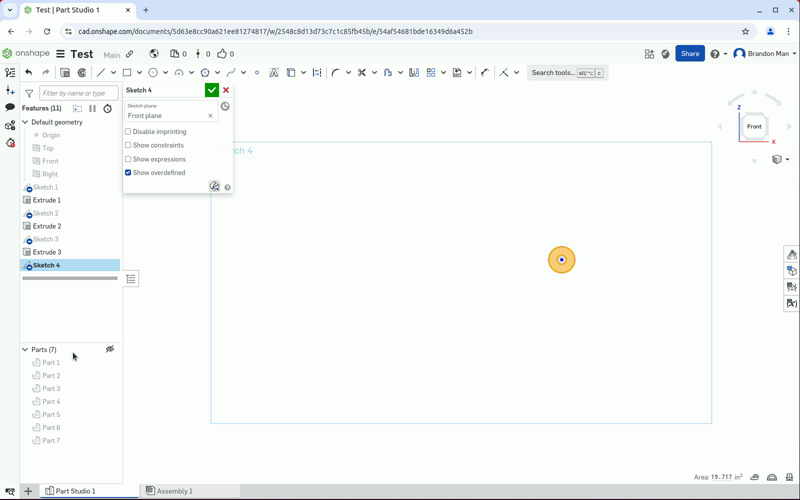
key(shift+e)
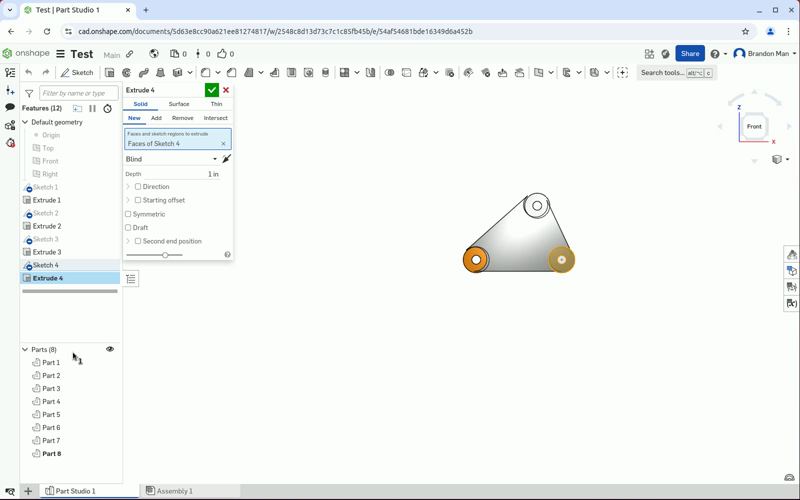
mouse_move(143, 106)
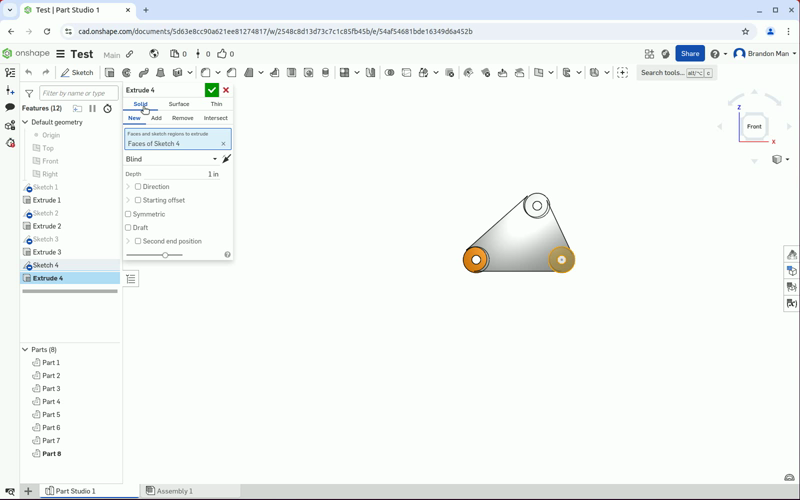
click(143, 106)
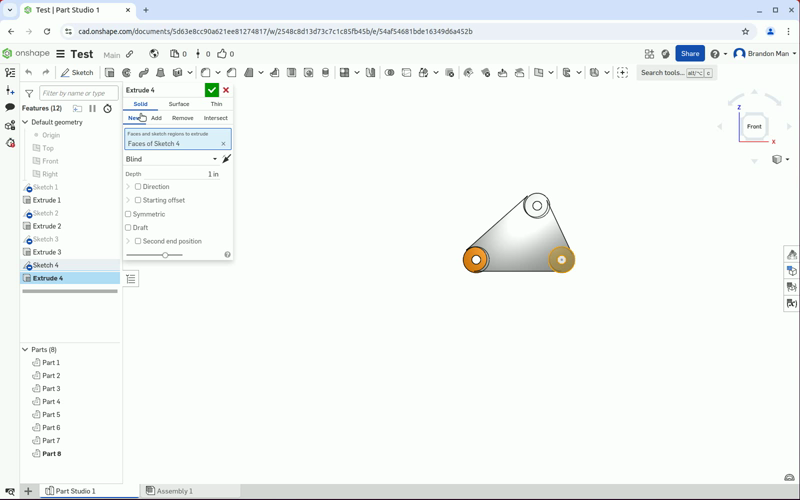
mouse_move(137, 120)
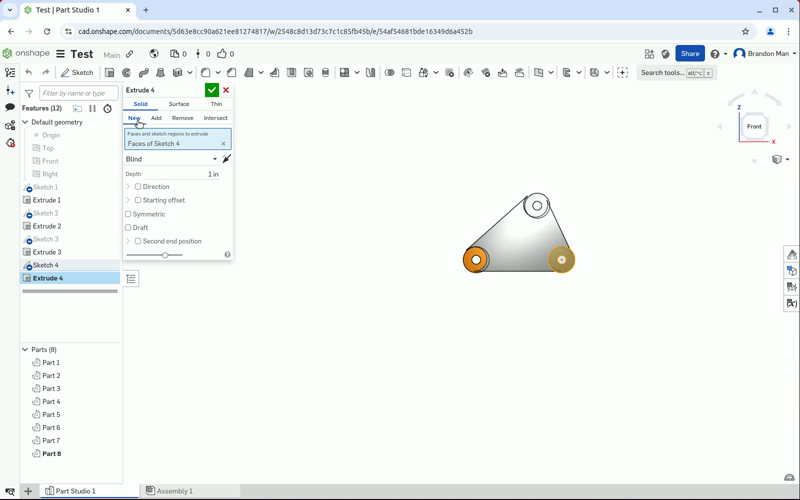
click(137, 120)
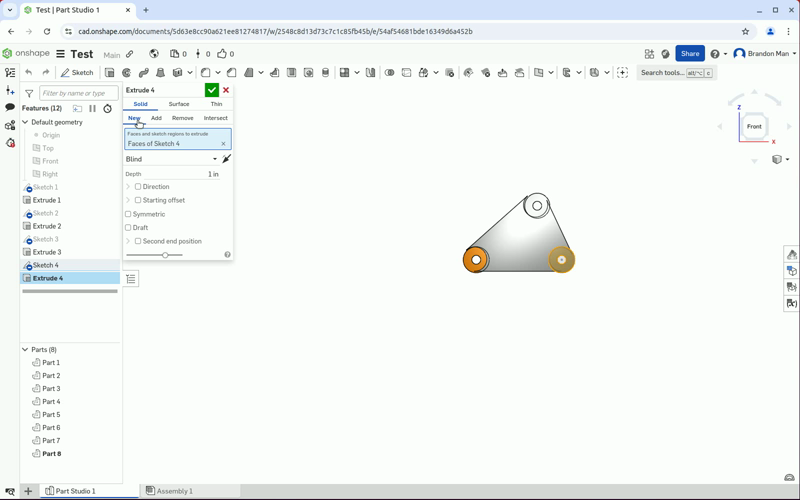
key(tab, 4)
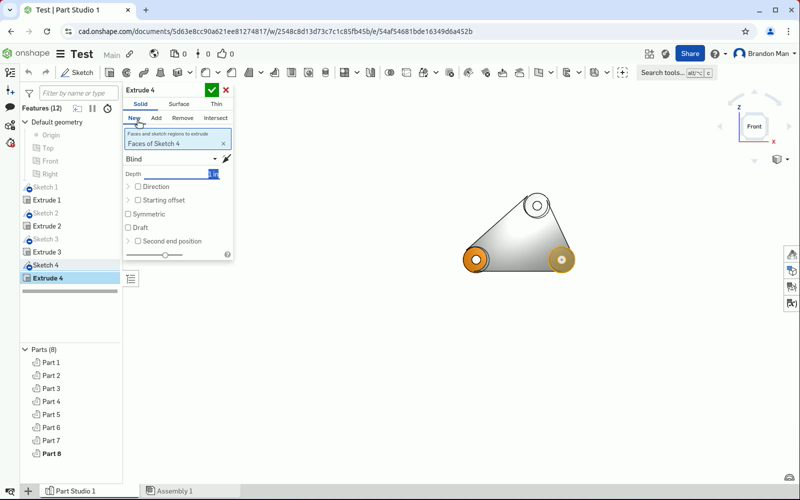
text(0.963)
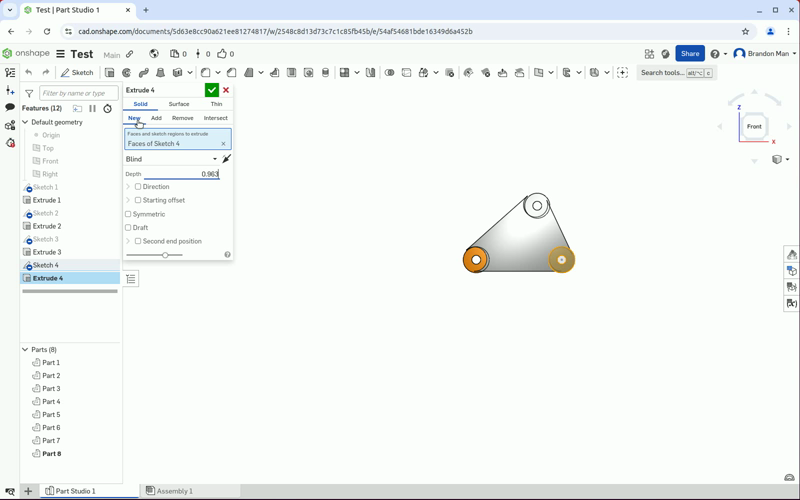
key(enter)
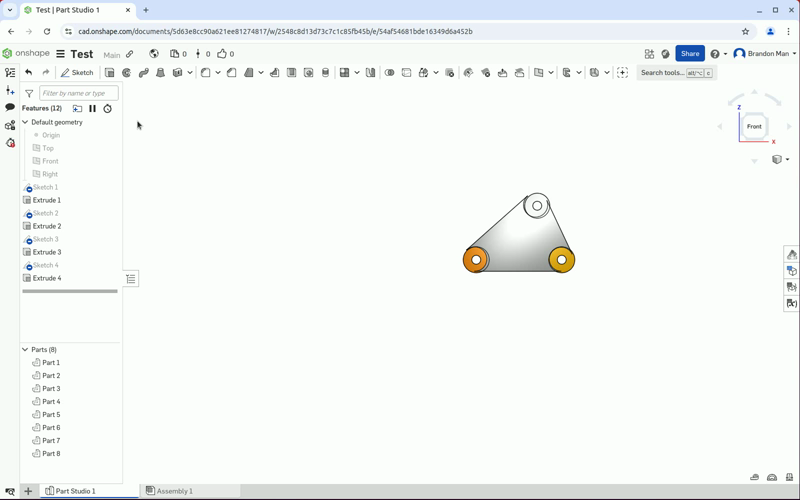
key(shift+h)
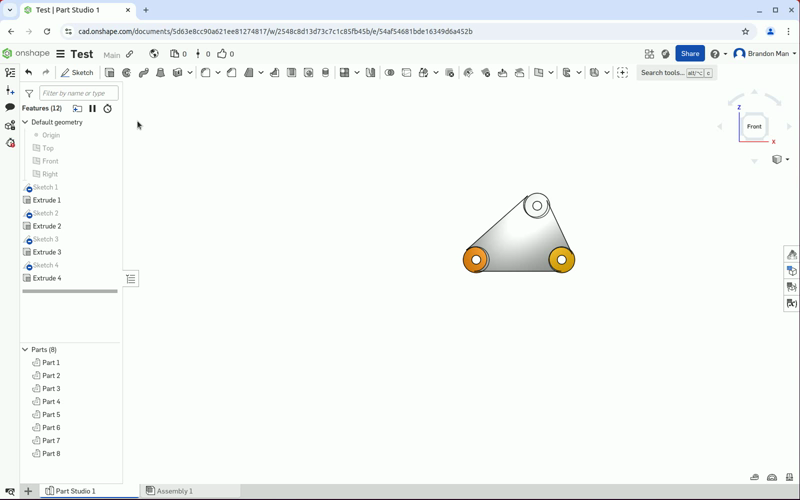
key(shift+h)
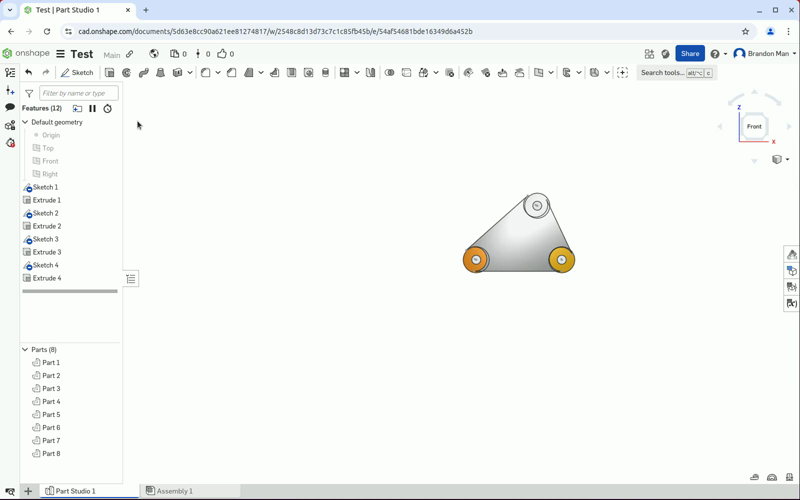
key(shift+7)
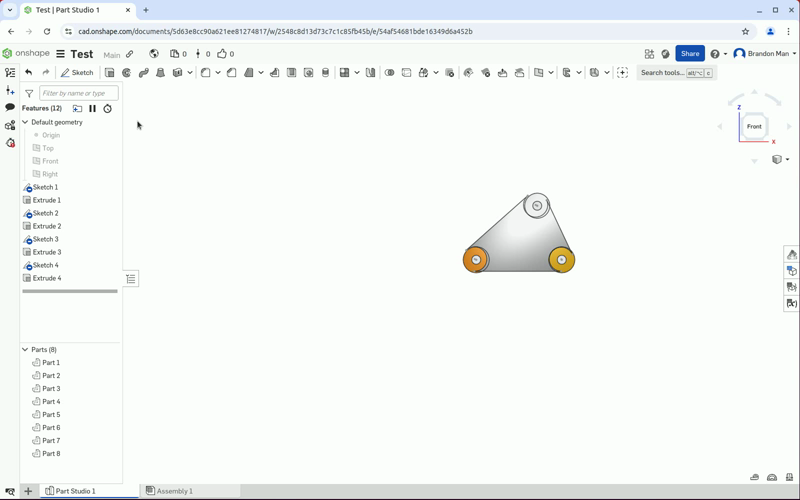
key(left, 2)
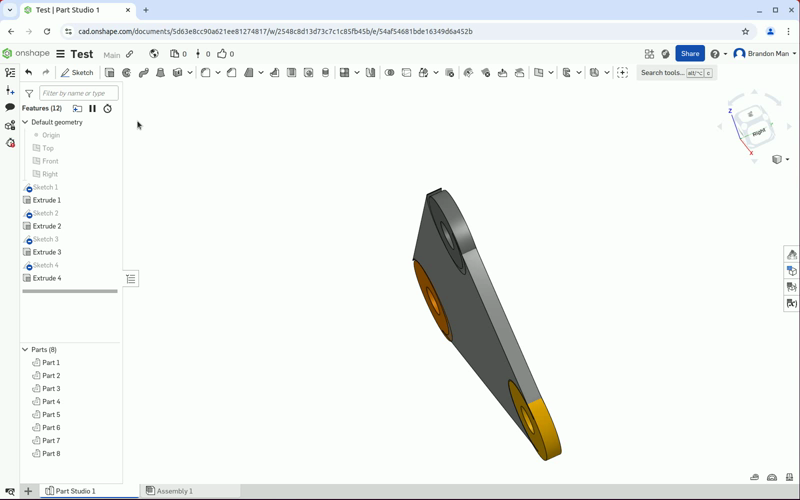
key(down, 2)
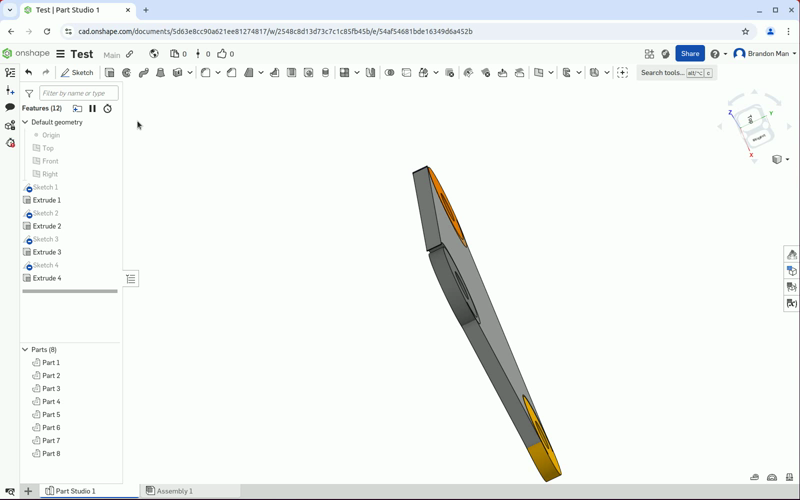
key(up, 2)
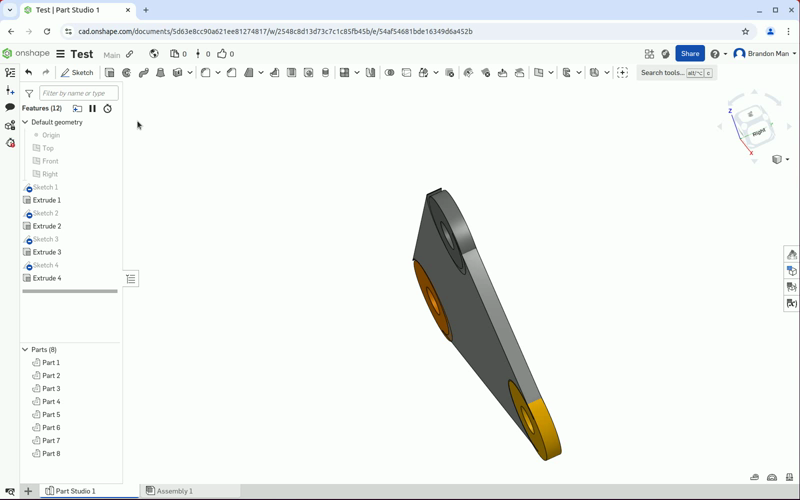
key(right, 2)
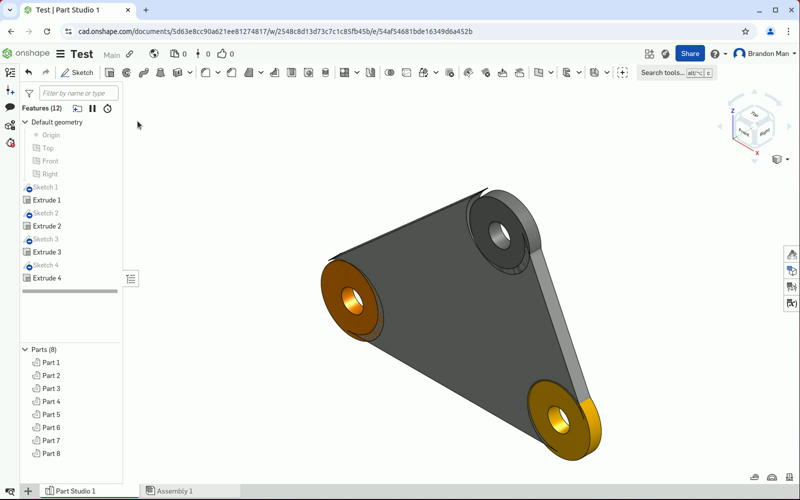
mouse_move(73, 189)
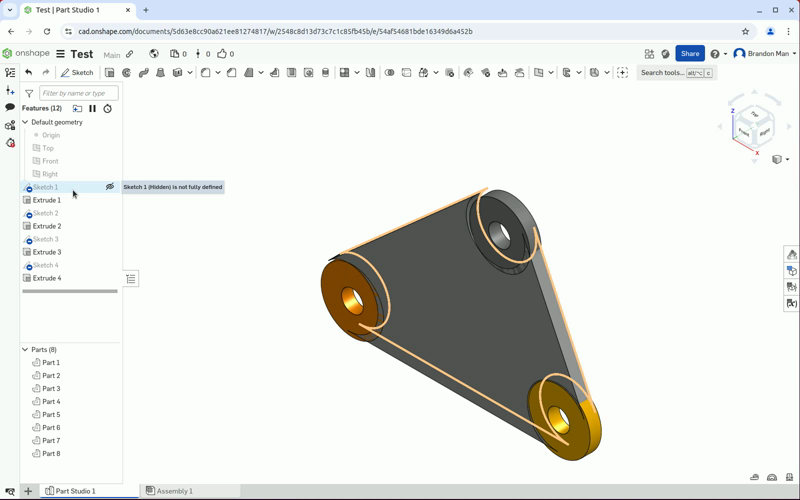
click(73, 189)